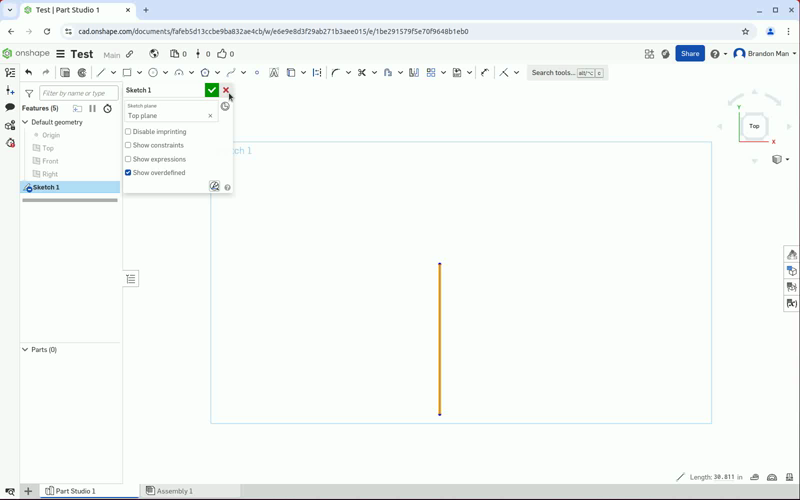
key(shift+h)
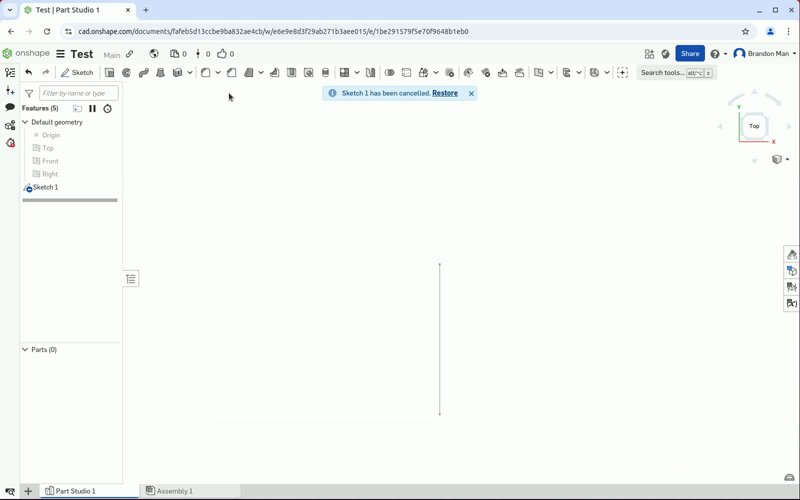
key(shift+s)
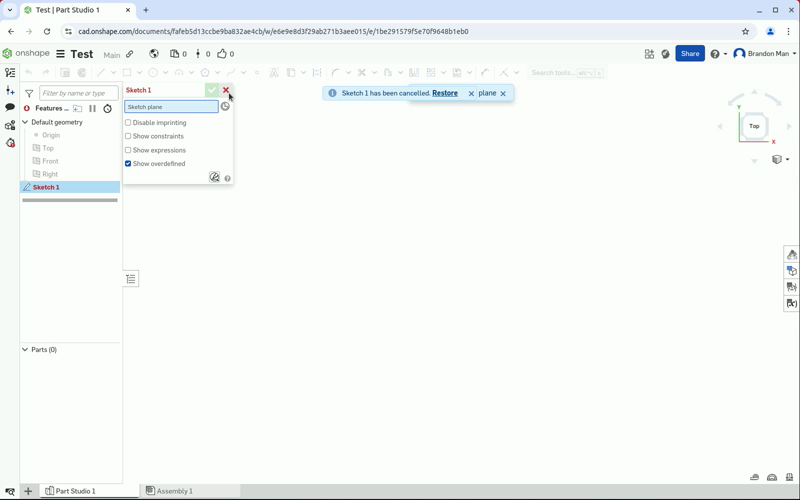
mouse_move(73, 150)
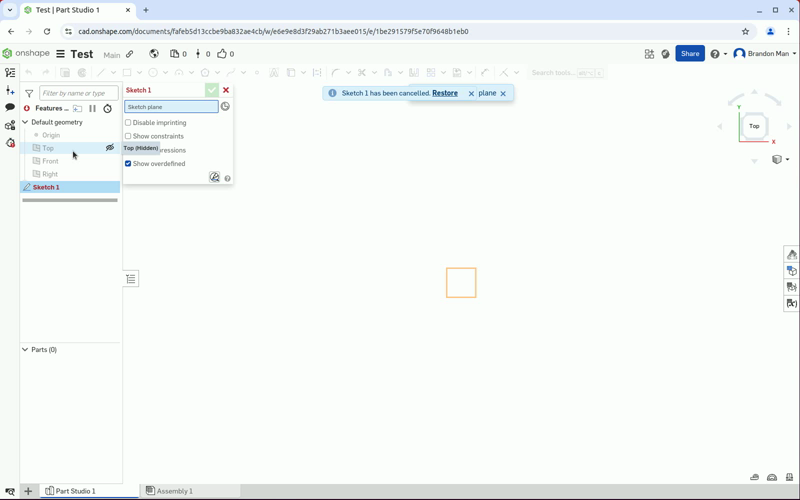
click(73, 150)
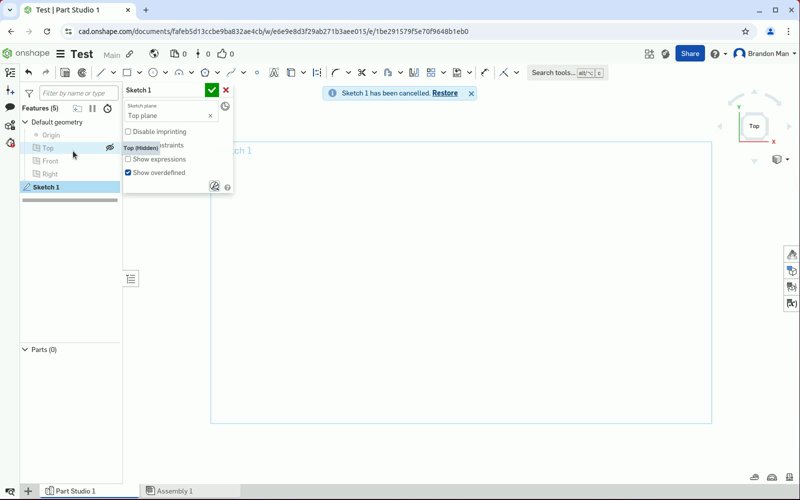
mouse_move(73, 352)
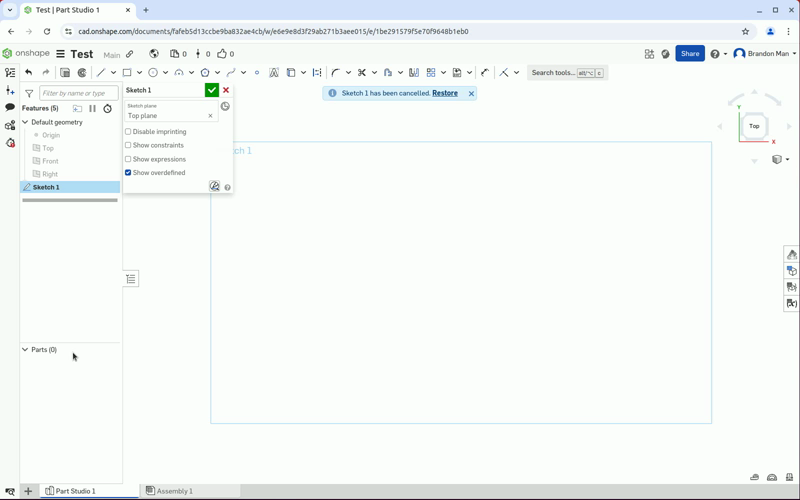
key(y)
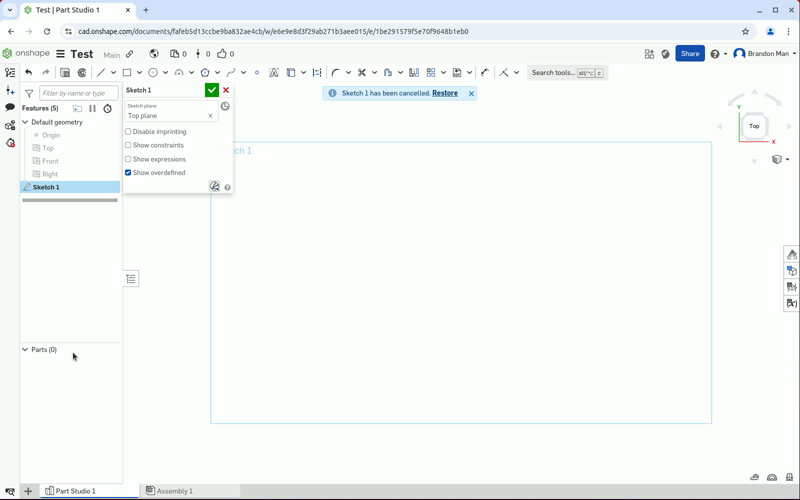
key(l)
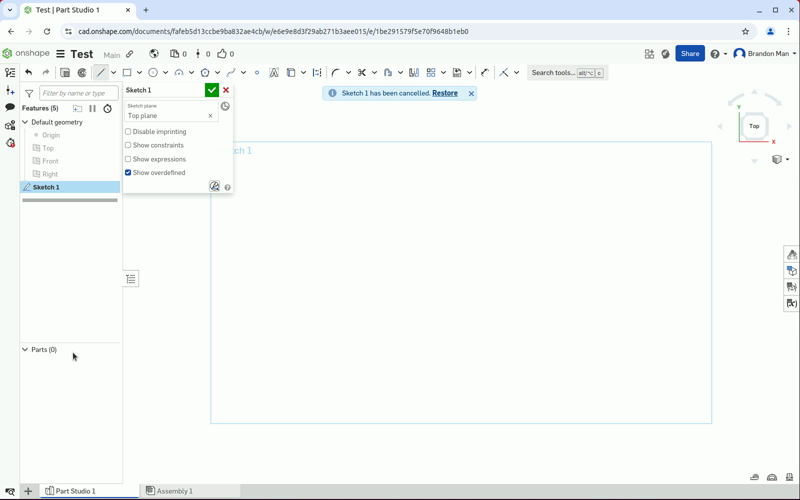
key_down(shift)
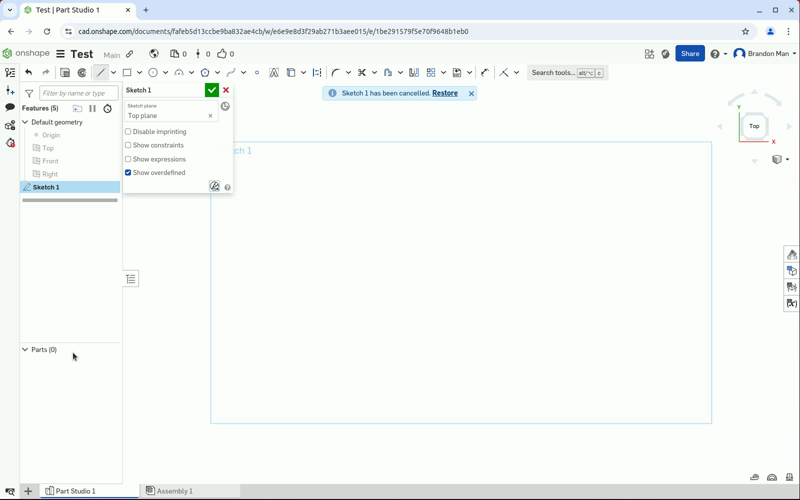
mouse_move(348, 304)
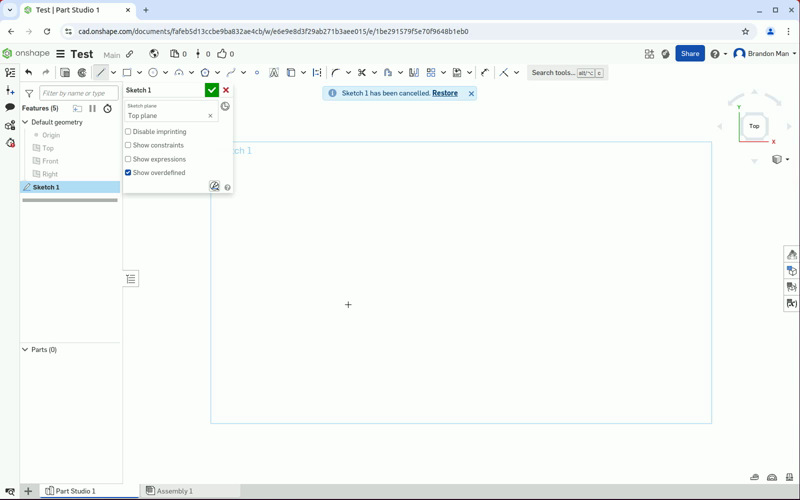
click(348, 304)
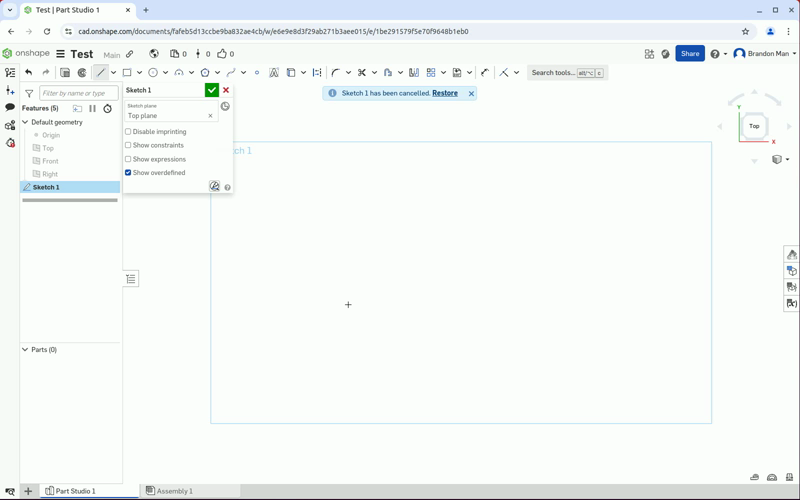
key_up(shift)
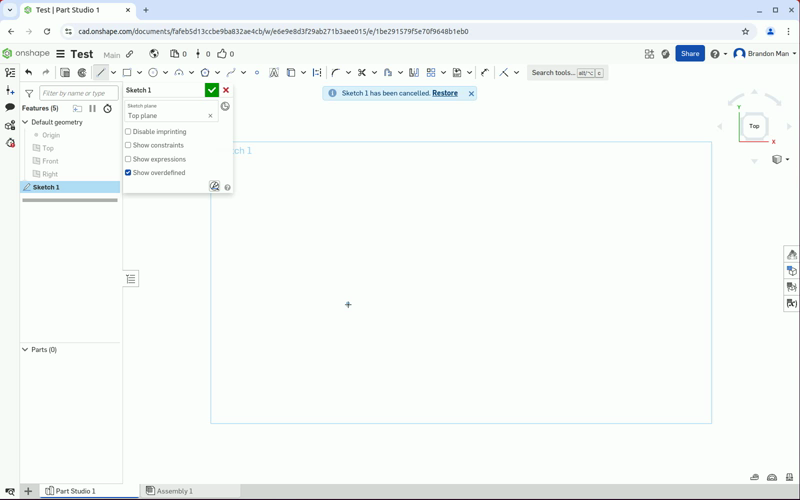
key_down(shift)
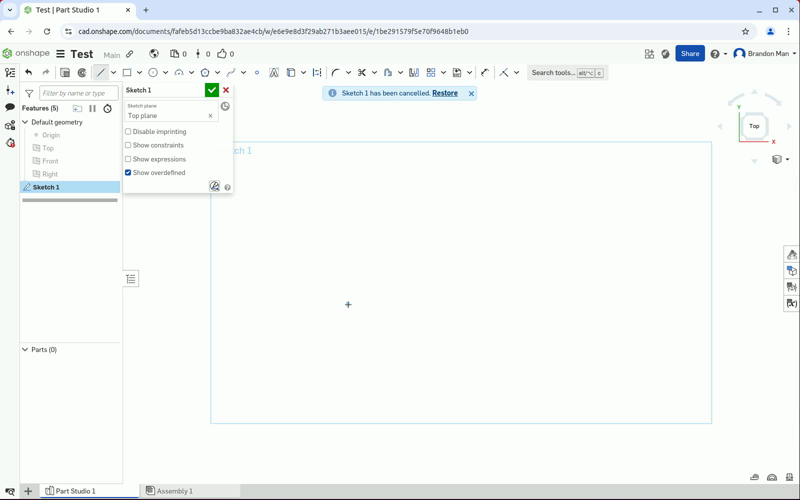
mouse_move(572, 304)
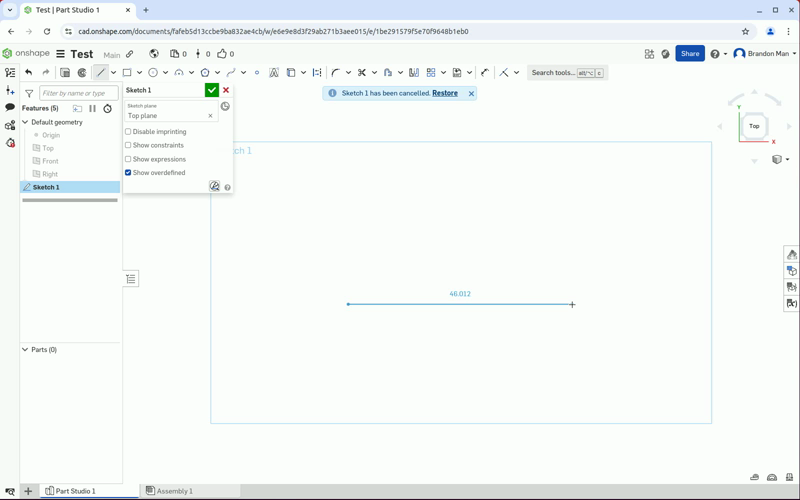
click(572, 304)
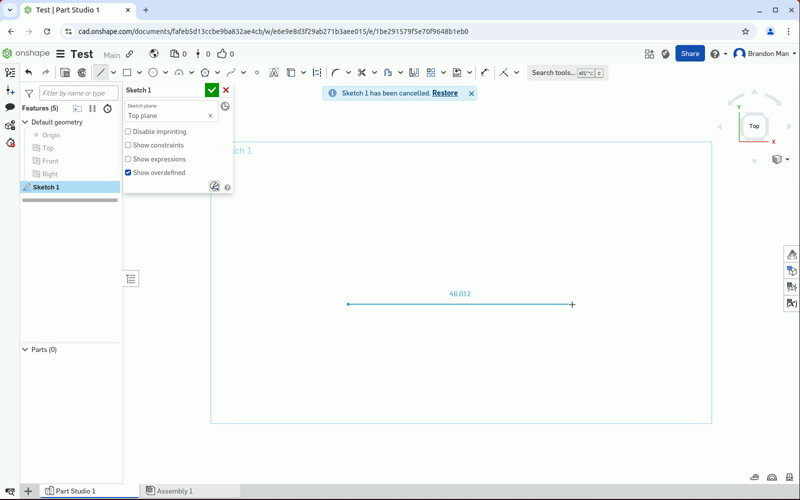
key_up(shift)
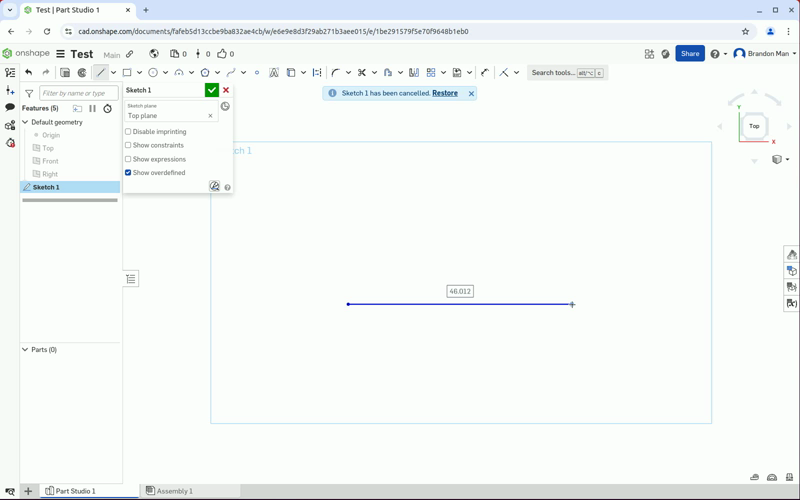
key_down(shift)
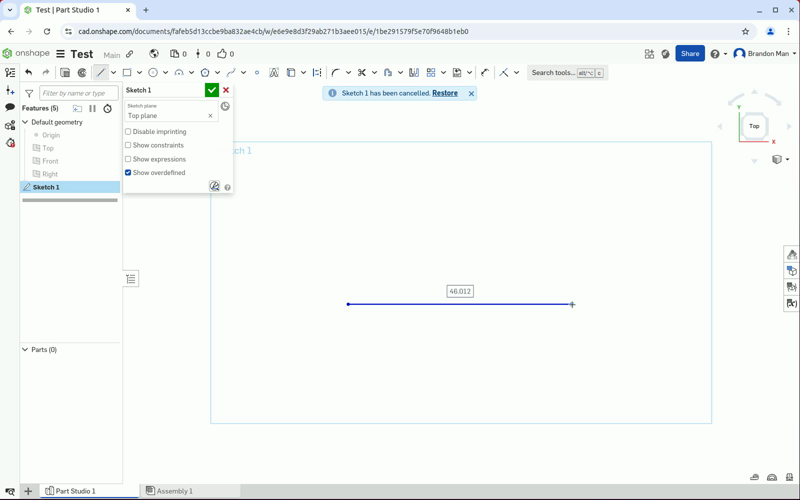
mouse_move(589, 304)
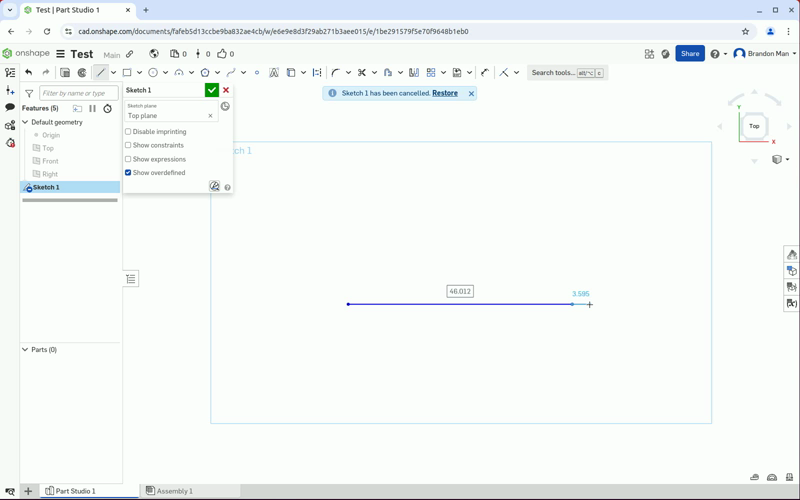
mouse_move(572, 261)
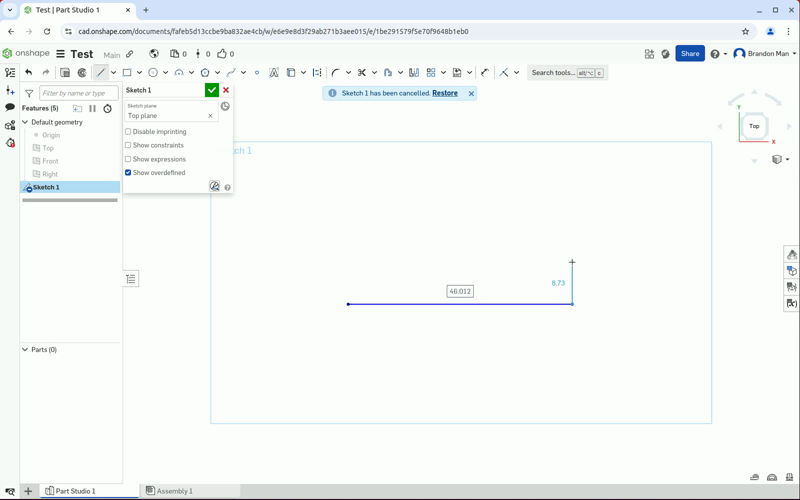
click(572, 261)
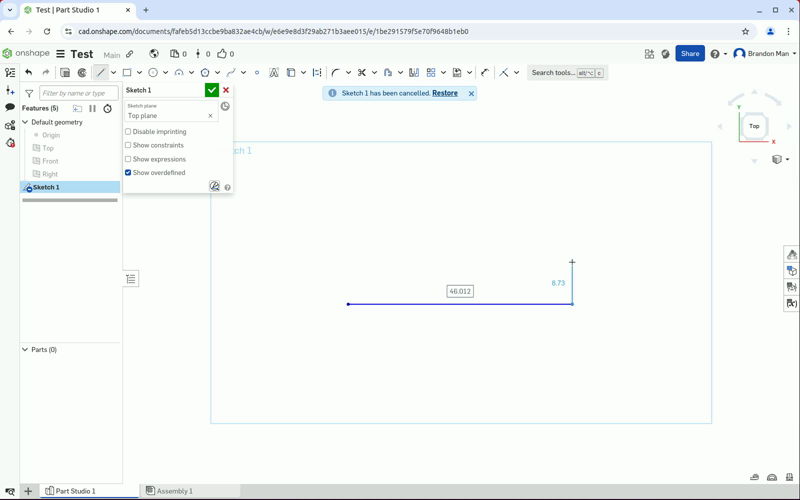
key_up(shift)
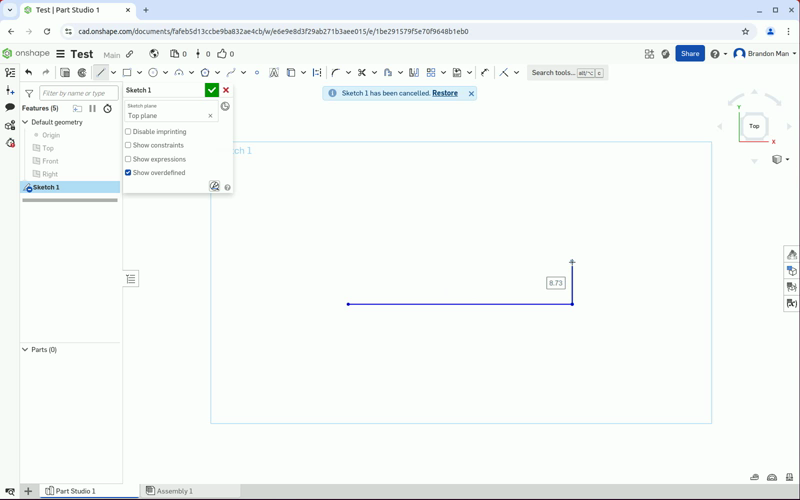
key_down(shift)
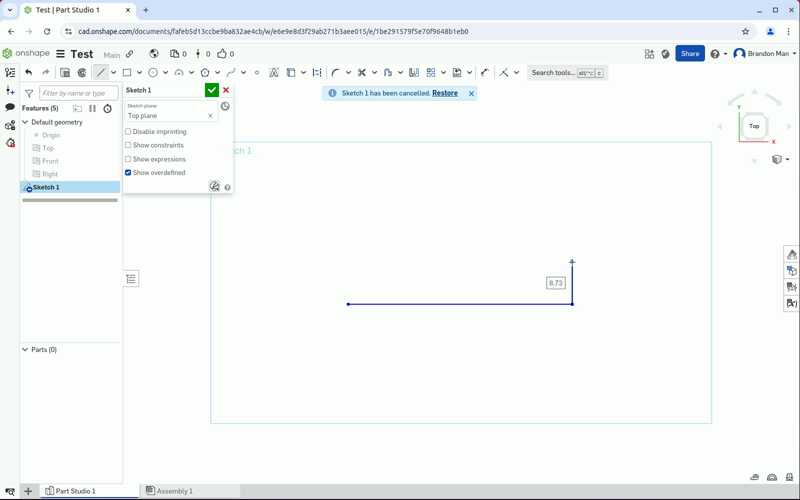
mouse_move(348, 261)
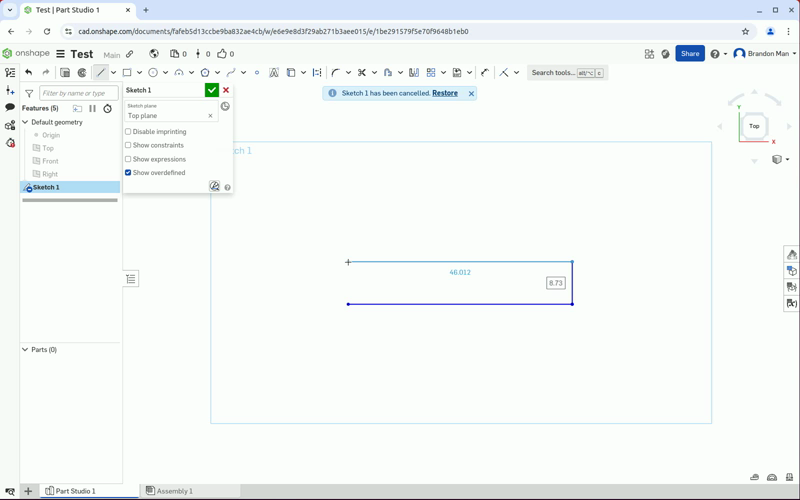
click(348, 261)
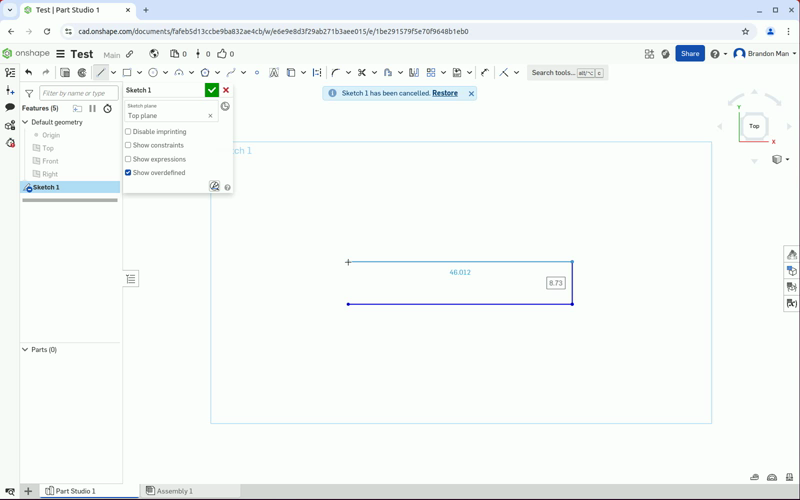
key_up(shift)
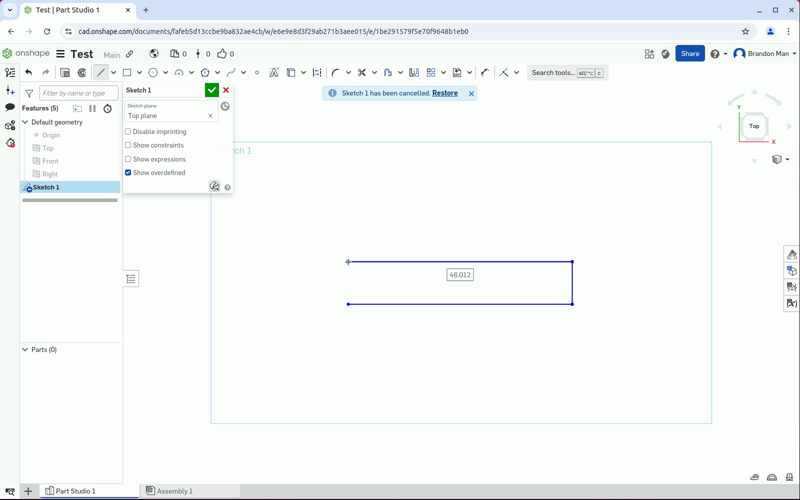
mouse_move(378, 261)
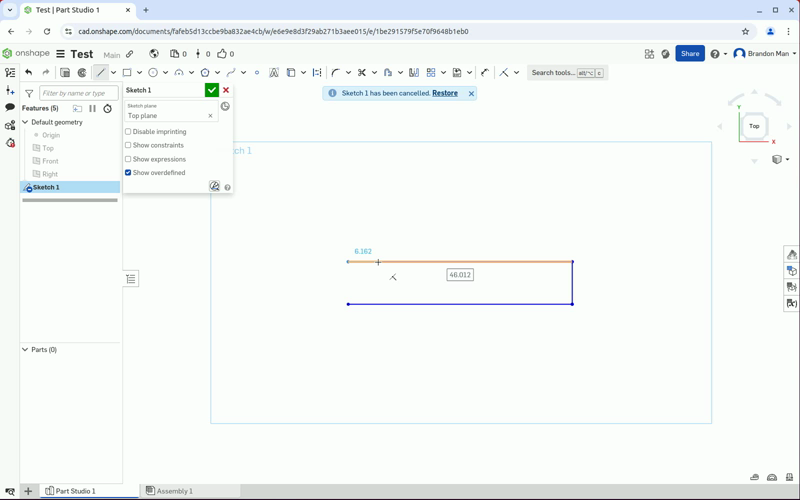
key_down(shift)
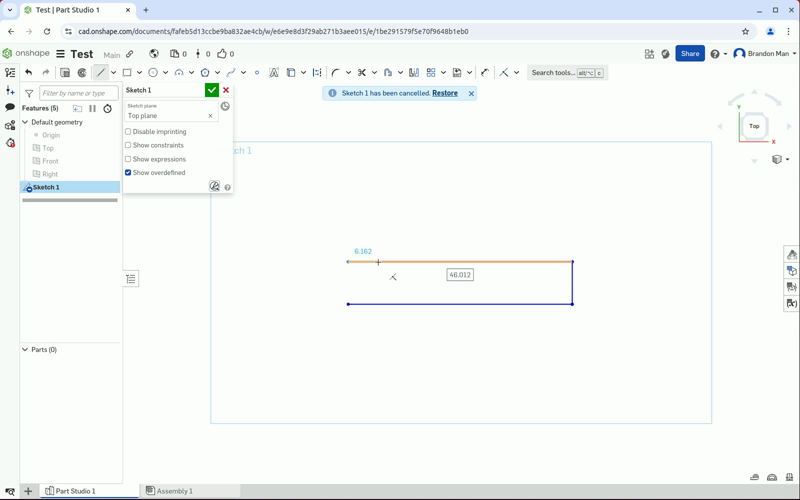
mouse_move(348, 304)
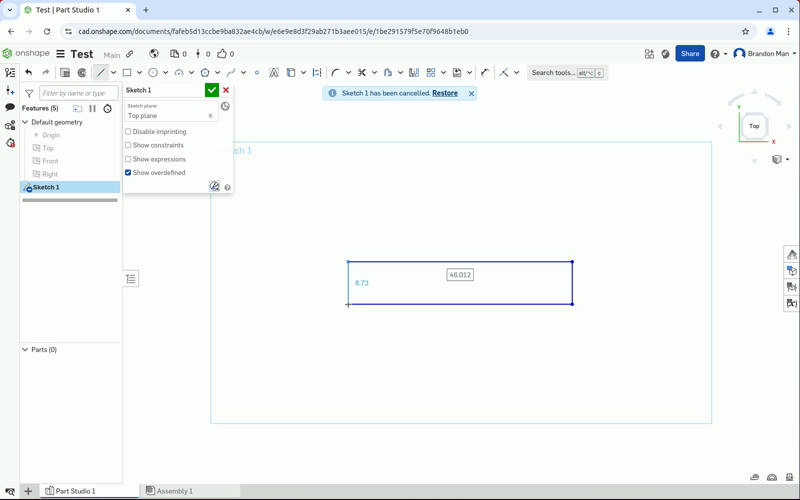
key_up(shift)
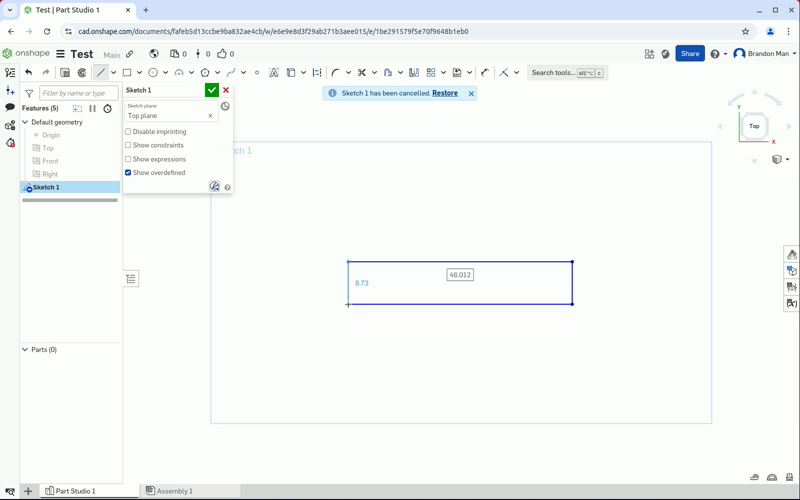
click(348, 304)
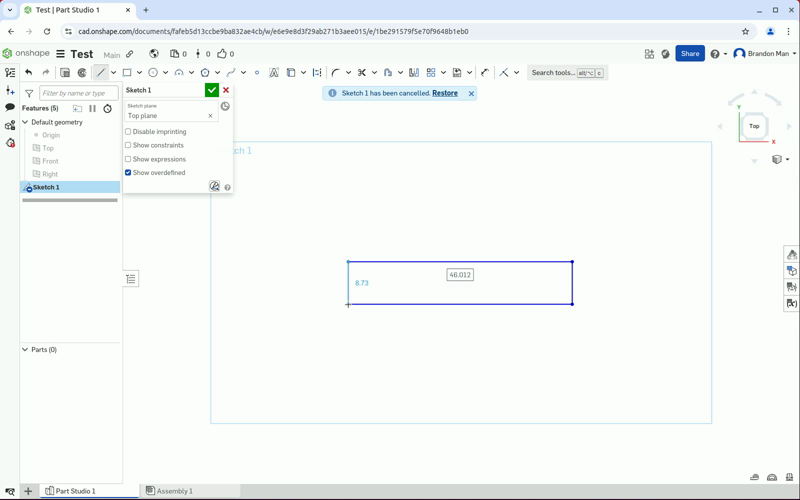
key(esc)
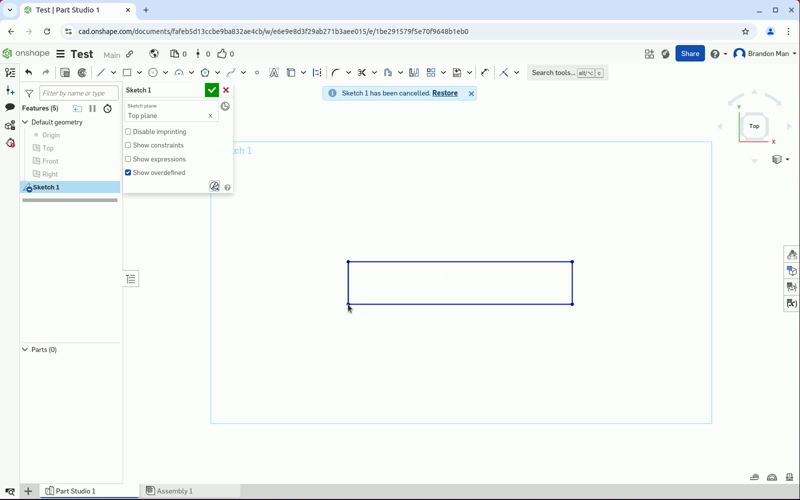
mouse_move(472, 279)
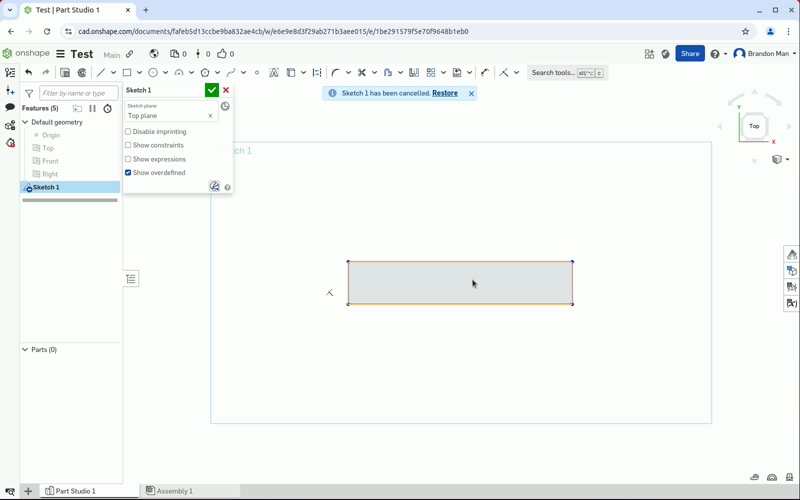
click(472, 279)
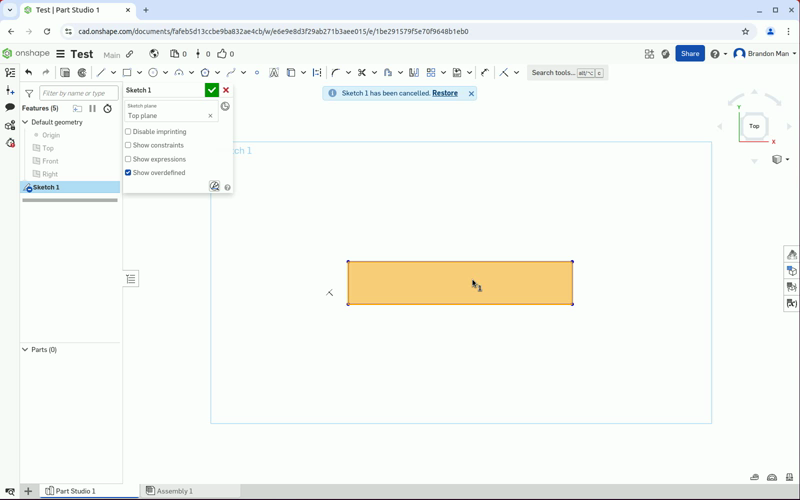
mouse_move(73, 352)
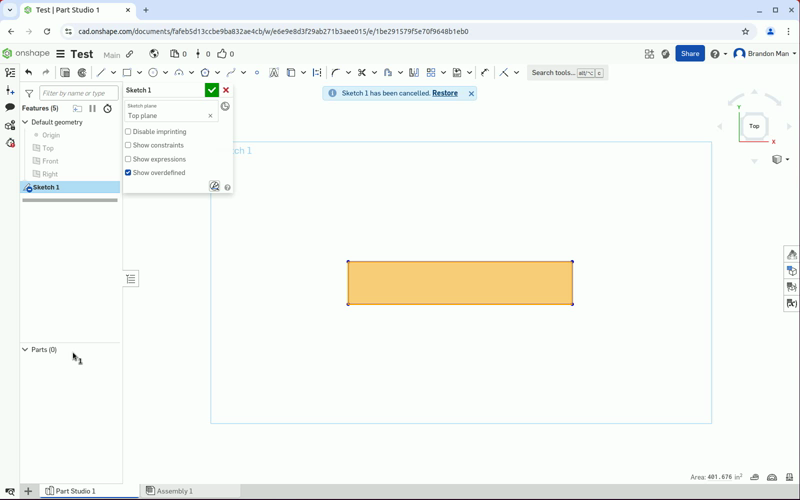
key(shift+y)
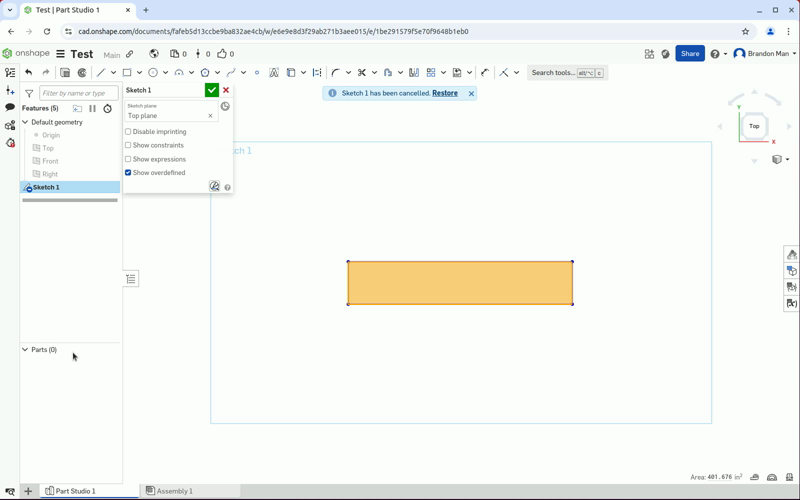
key(shift+e)
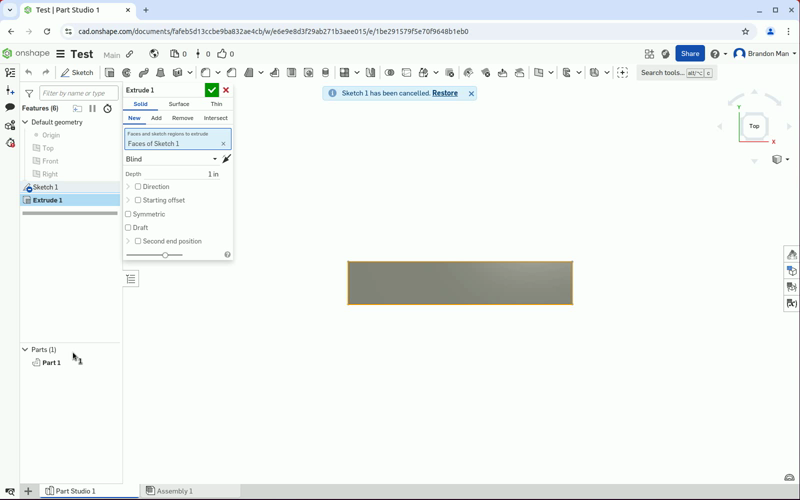
mouse_move(143, 106)
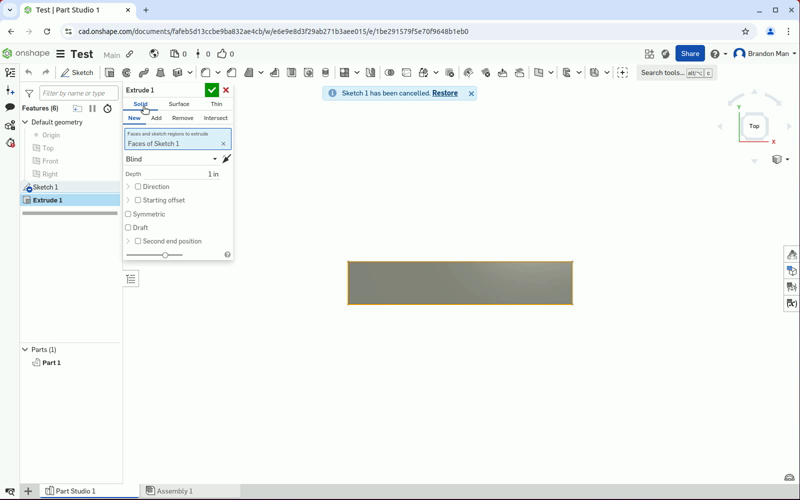
click(143, 106)
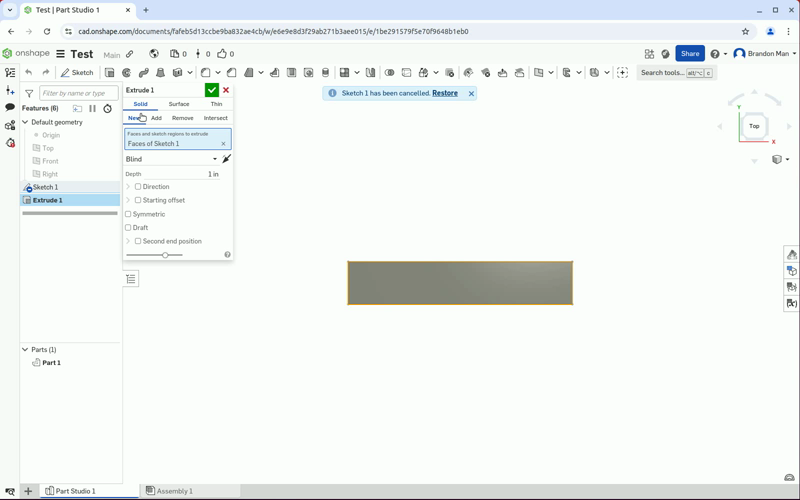
mouse_move(137, 120)
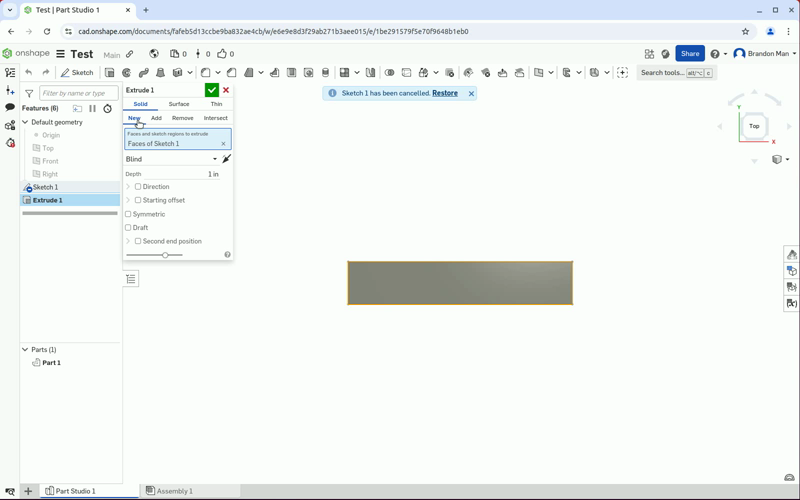
click(137, 120)
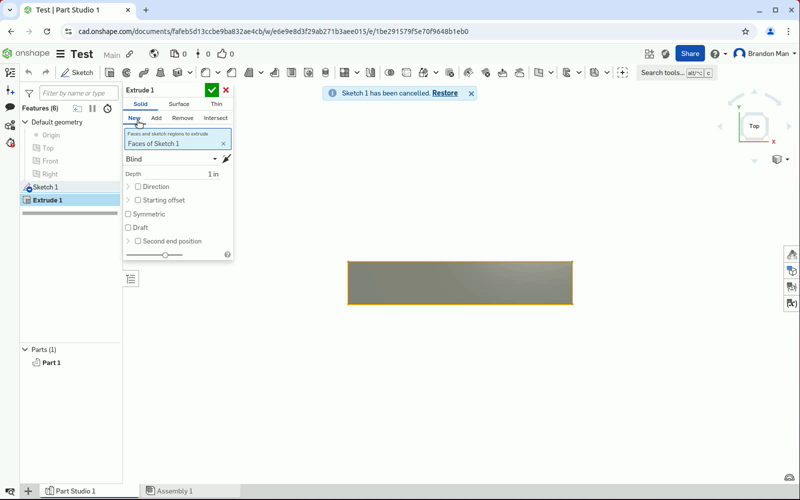
key(tab, 4)
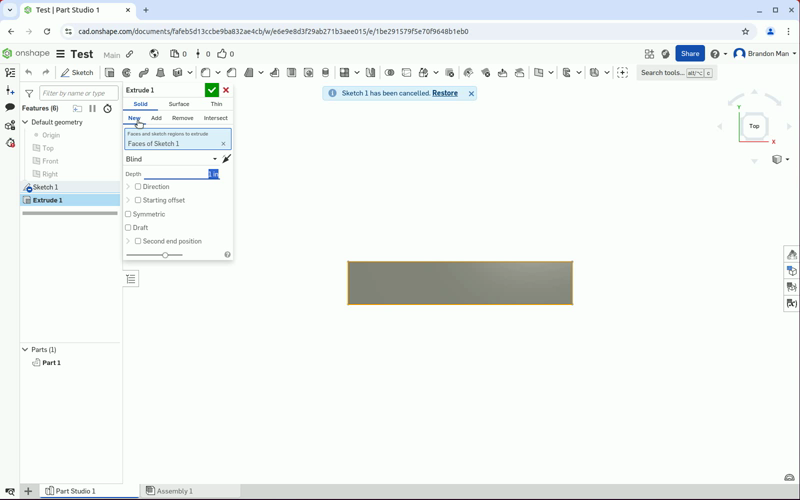
text(1.444)
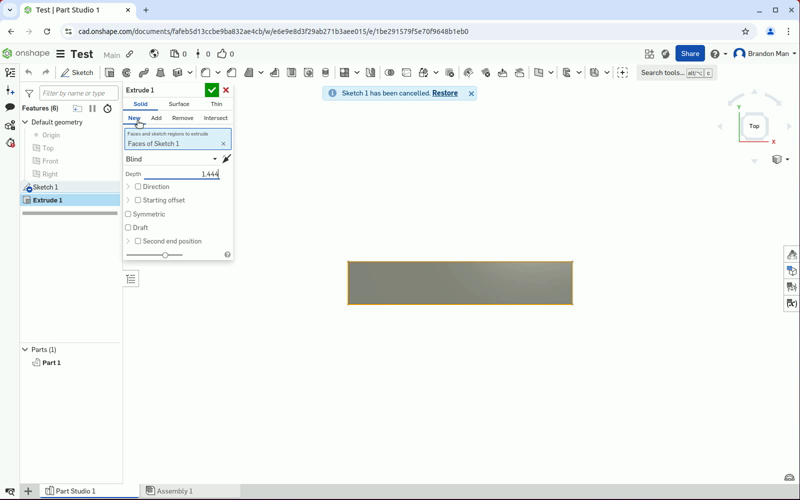
key(enter)
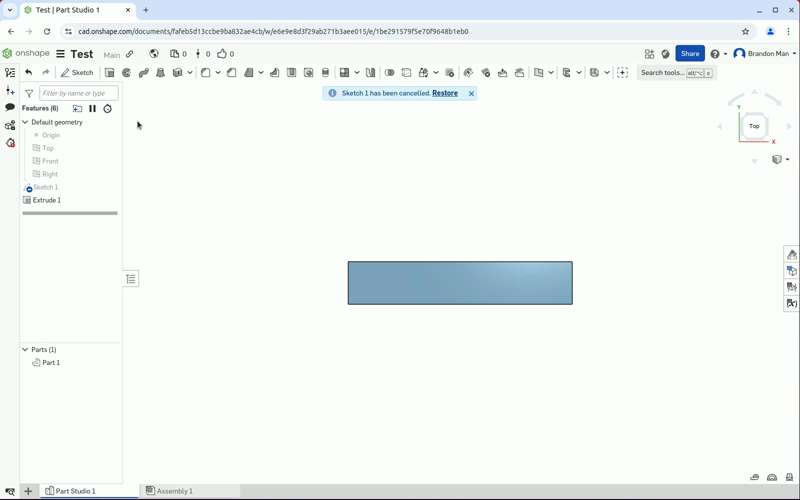
key(shift+h)
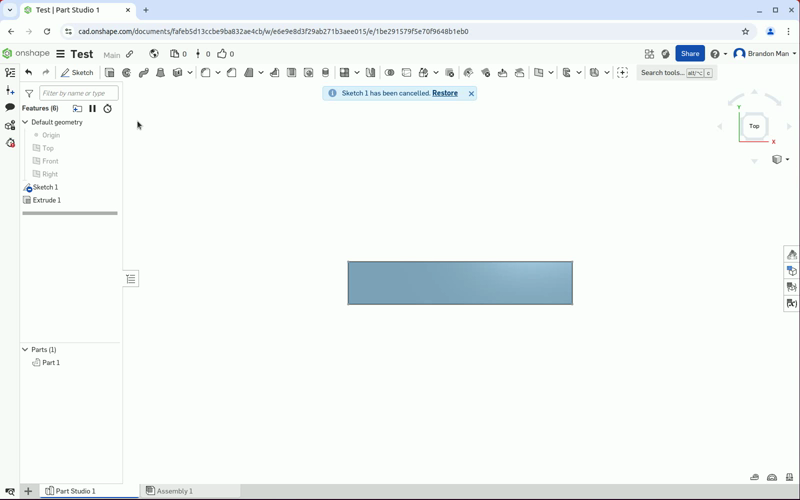
key(shift+h)
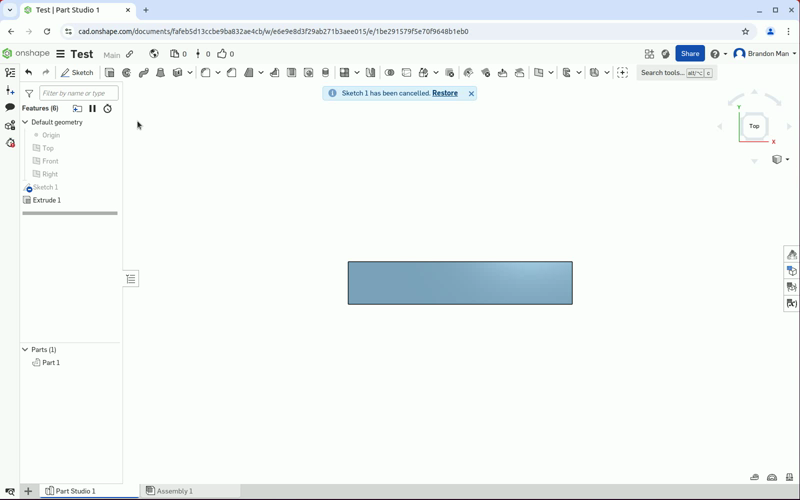
mouse_move(73, 189)
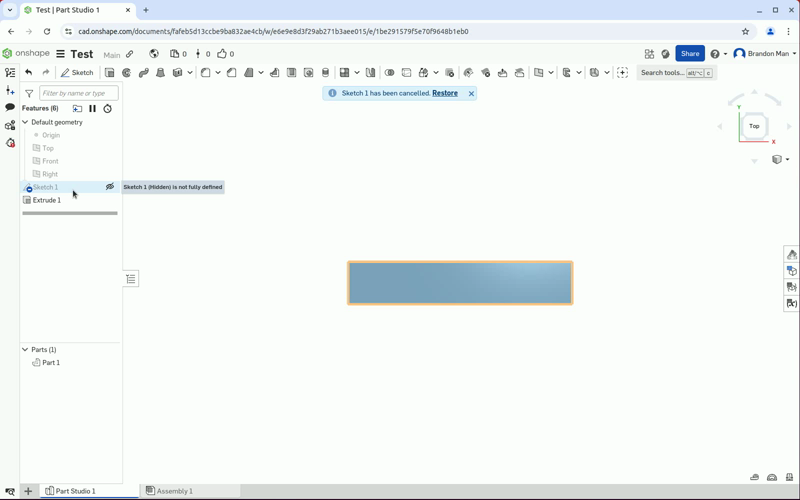
click(73, 189)
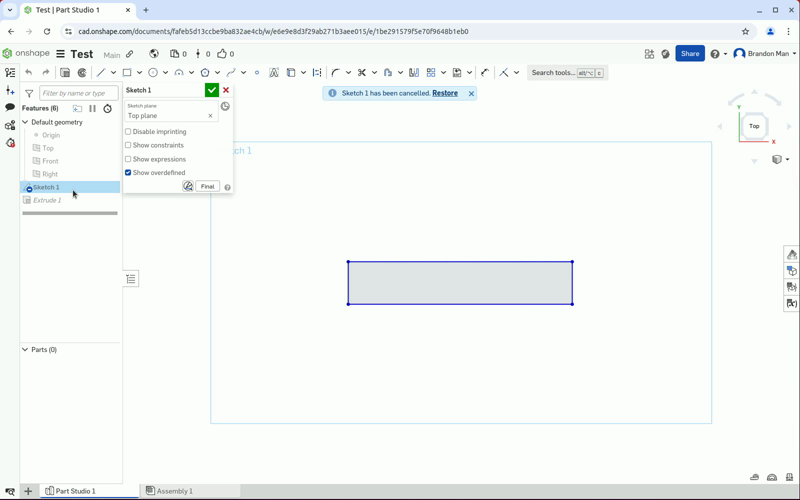
mouse_move(229, 92)
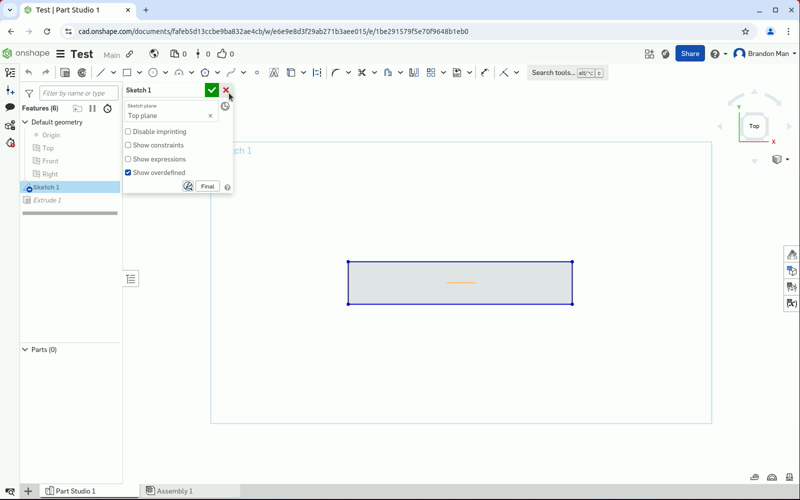
click(229, 92)
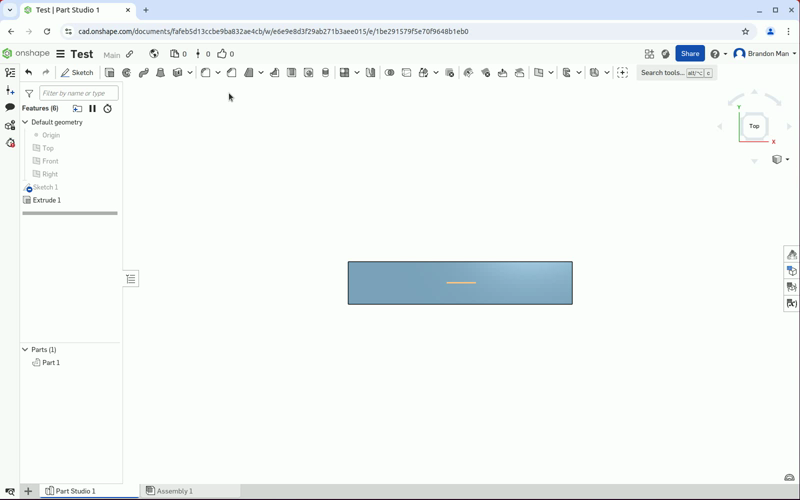
mouse_move(541, 75)
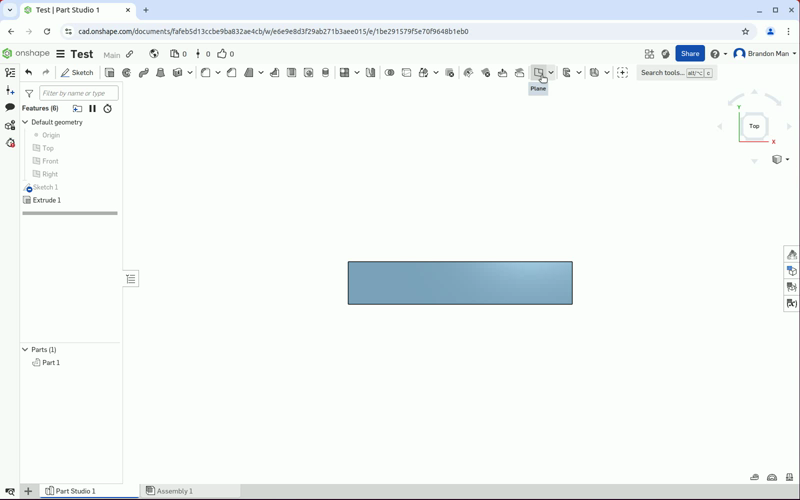
click(541, 75)
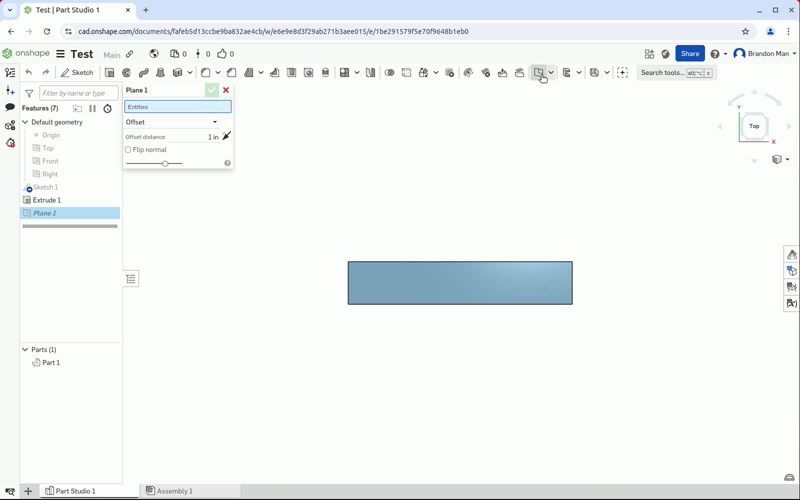
mouse_move(73, 150)
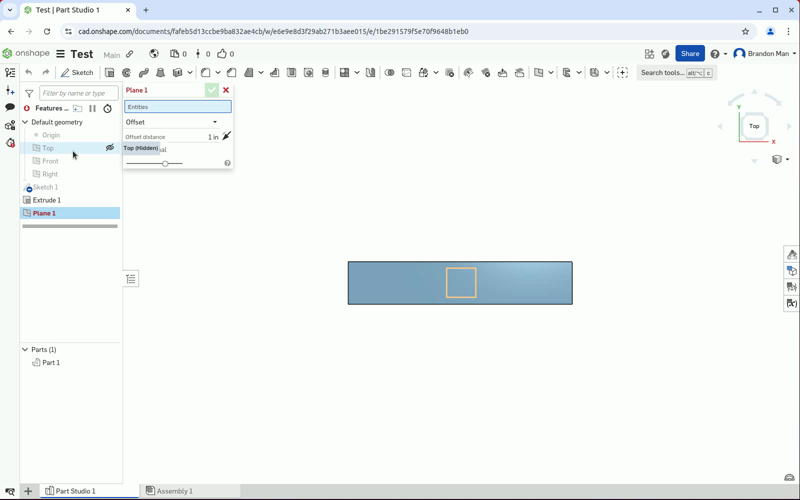
click(73, 150)
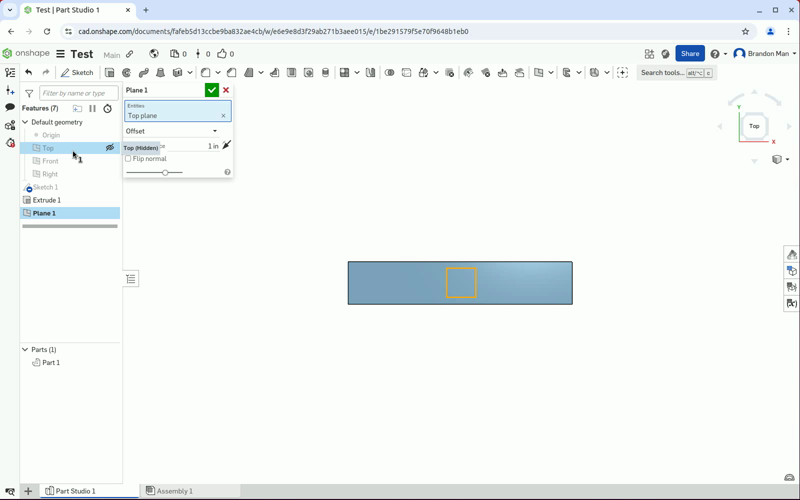
key(tab, 2)
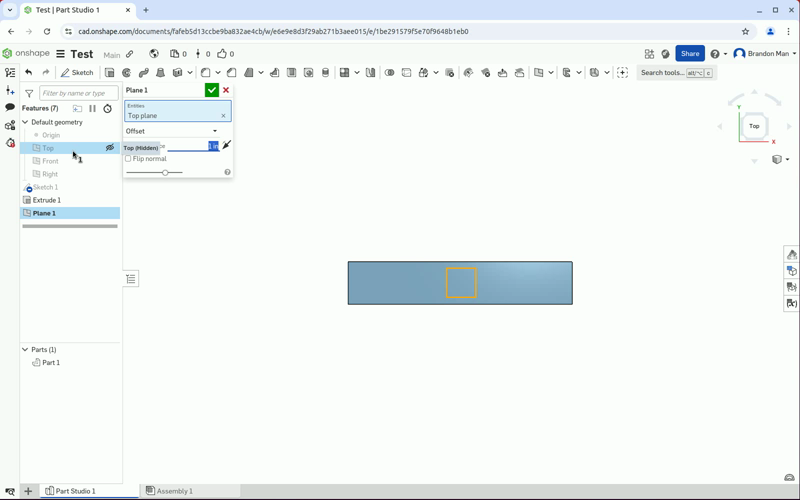
text(1.448)
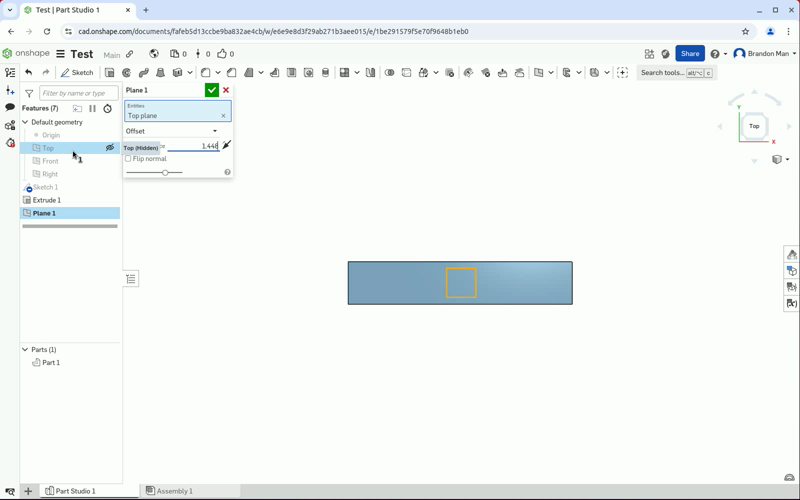
key(enter, 2)
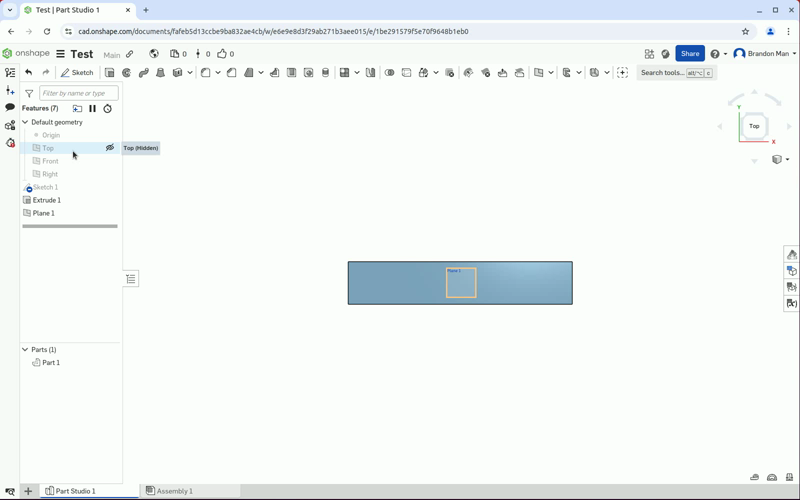
key(shift+s)
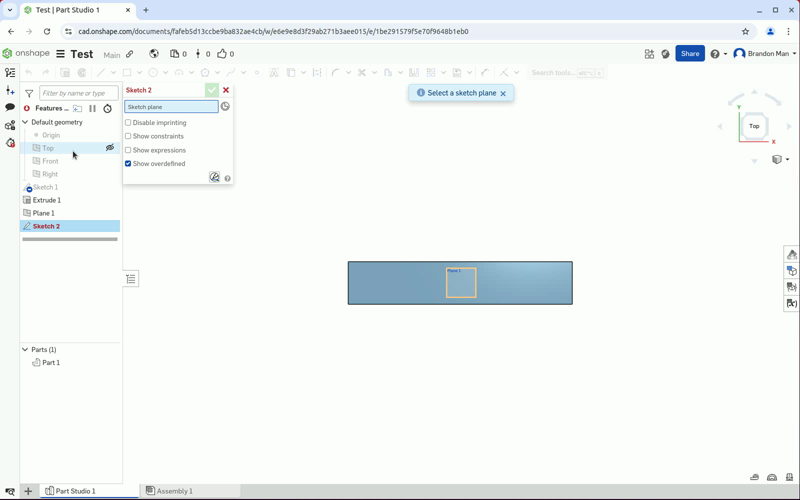
mouse_move(73, 215)
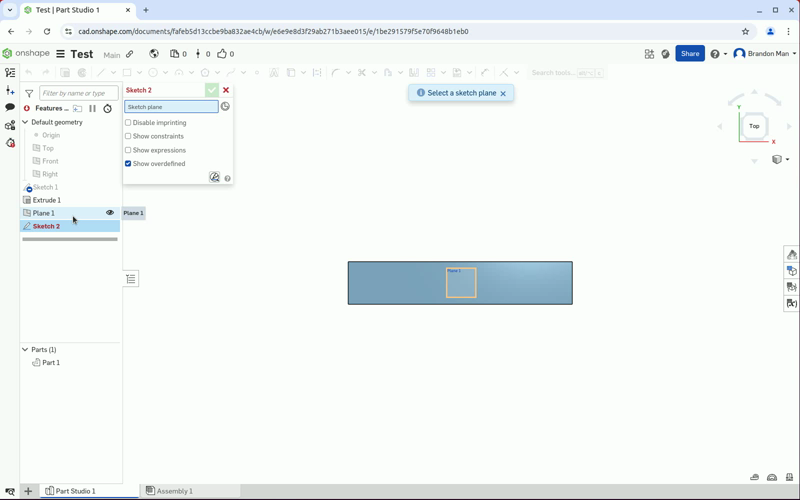
click(73, 215)
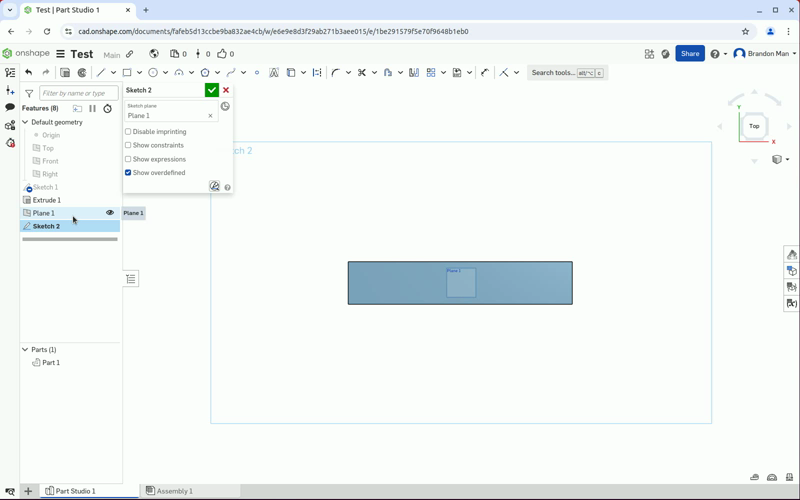
mouse_move(73, 352)
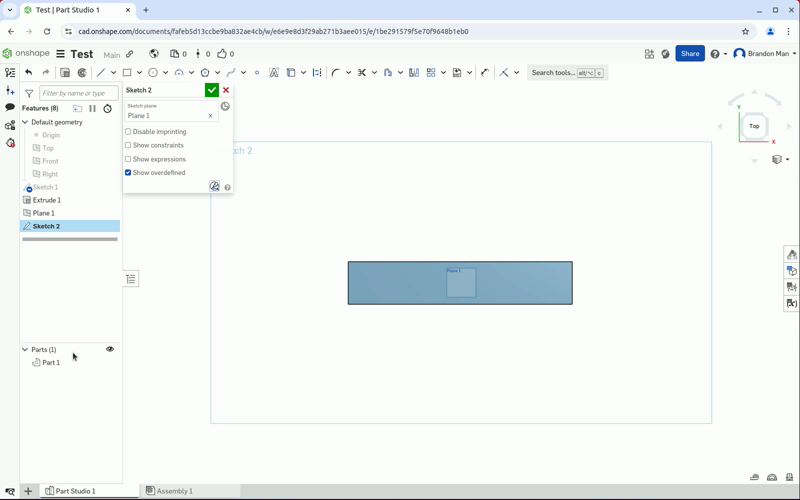
key(y)
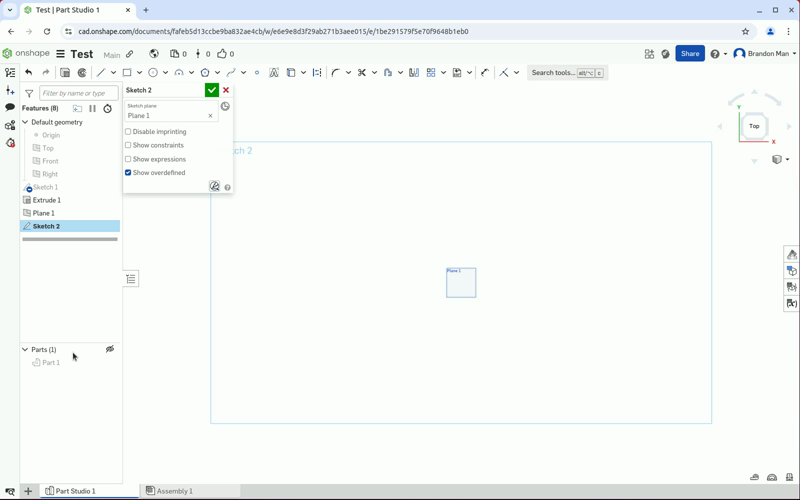
key(l)
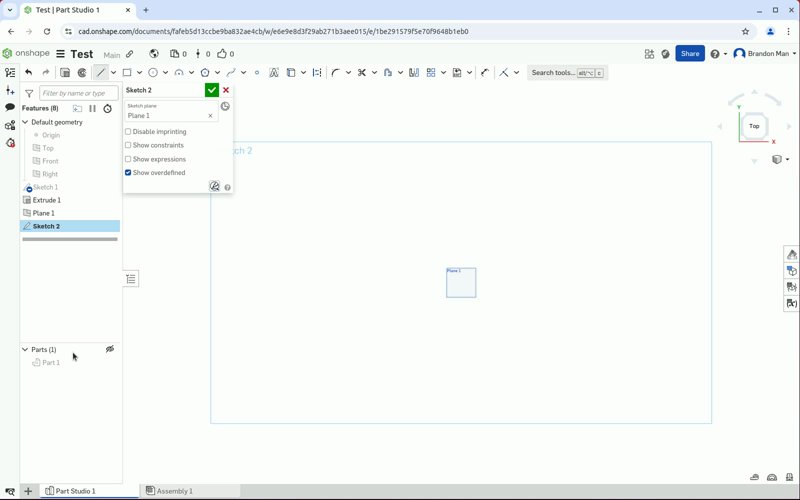
key_down(shift)
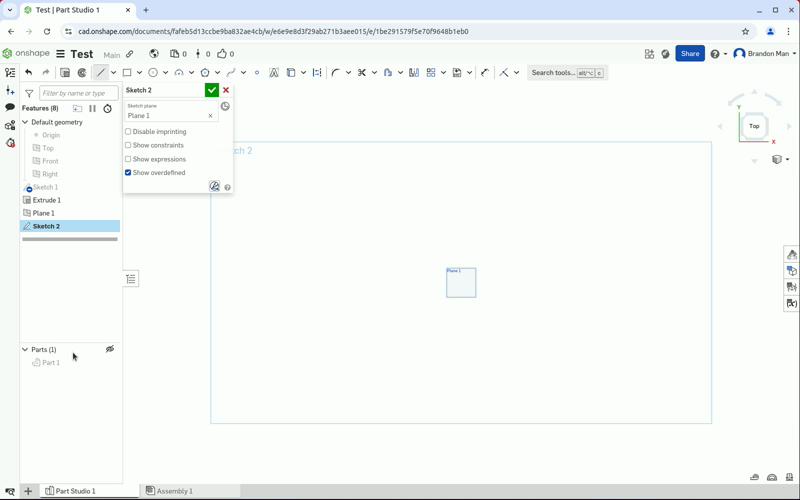
mouse_move(356, 298)
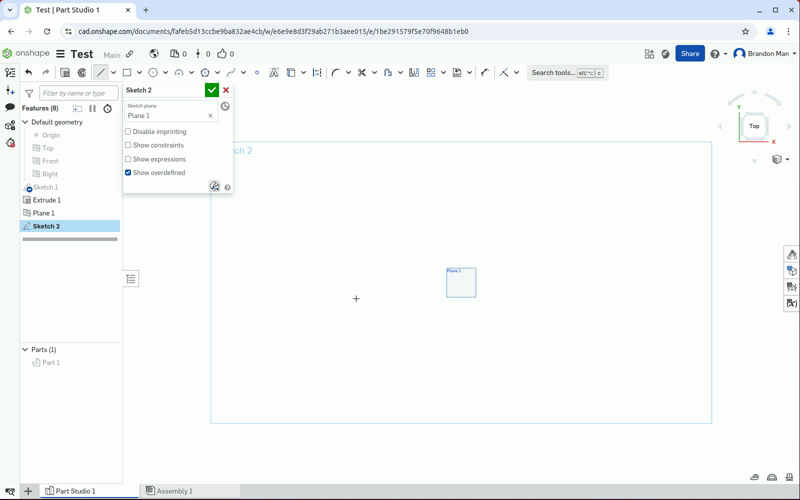
click(356, 298)
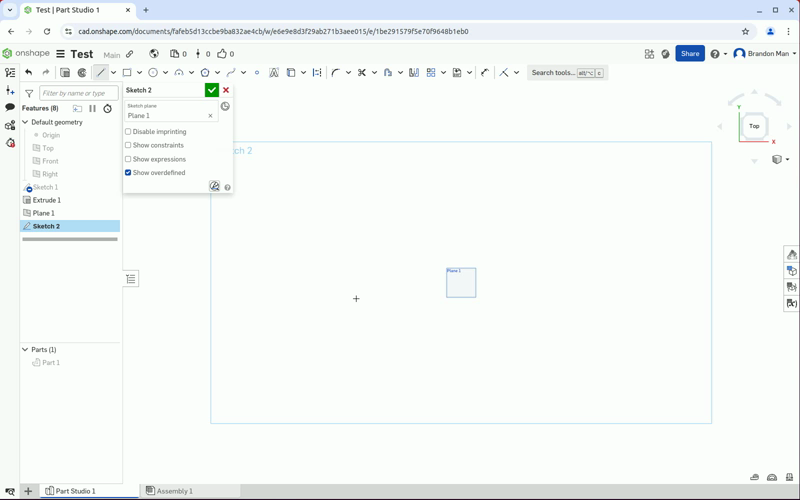
key_up(shift)
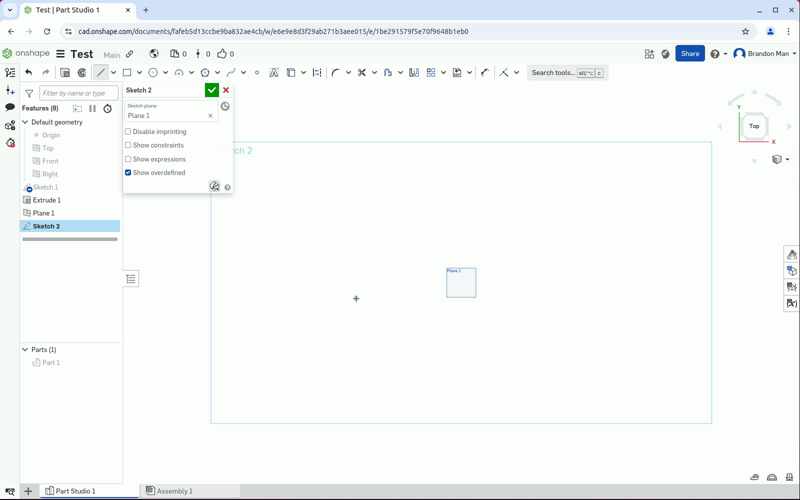
key_down(shift)
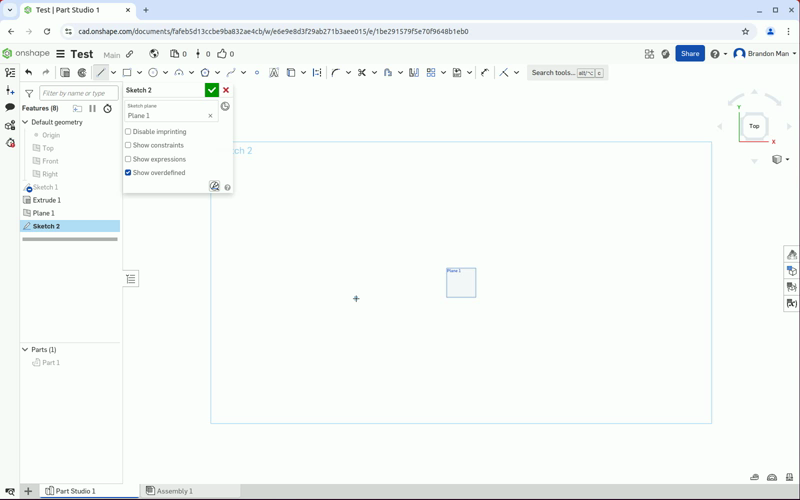
mouse_move(563, 298)
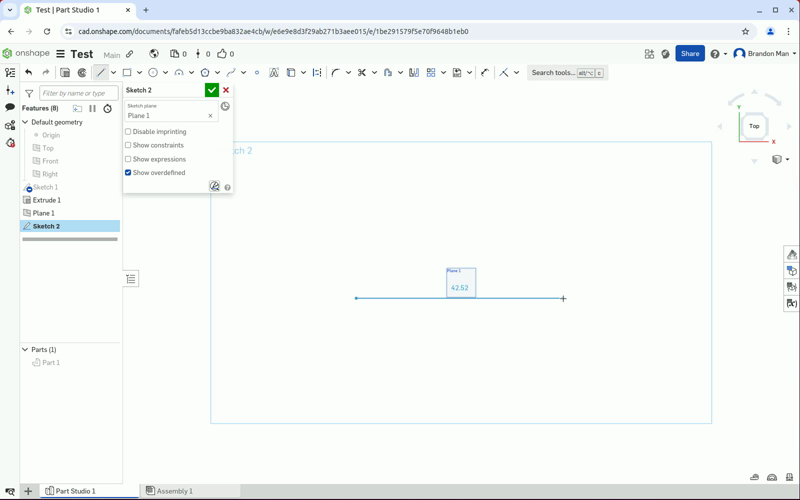
click(563, 298)
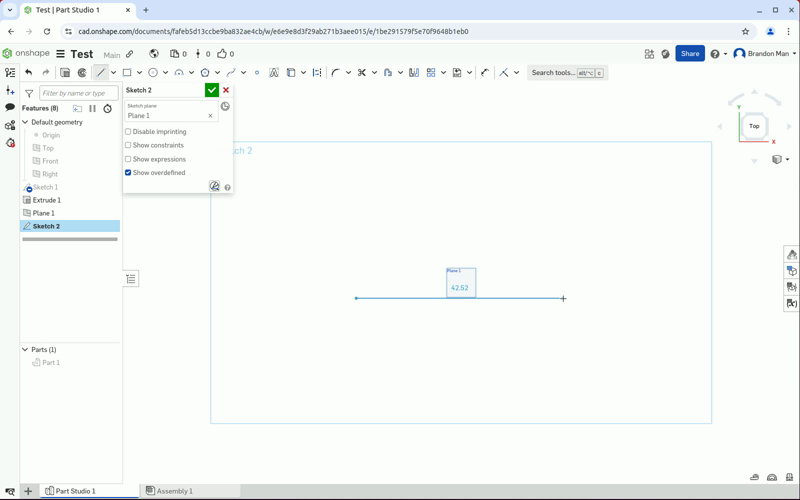
key_up(shift)
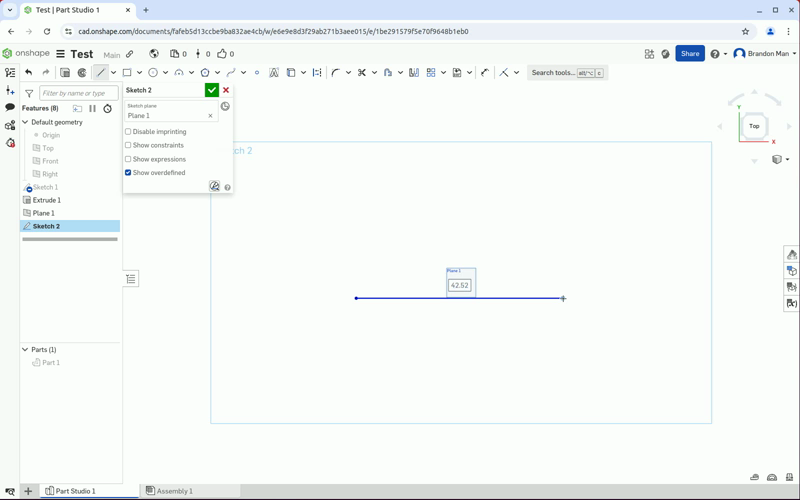
key_down(shift)
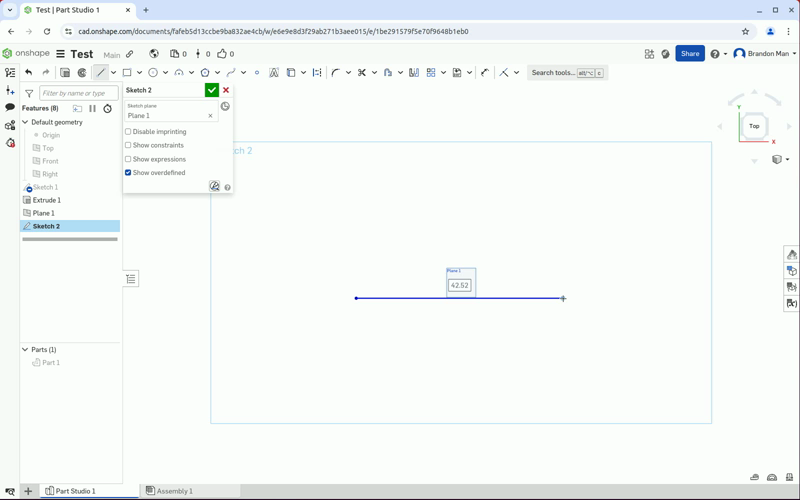
mouse_move(589, 298)
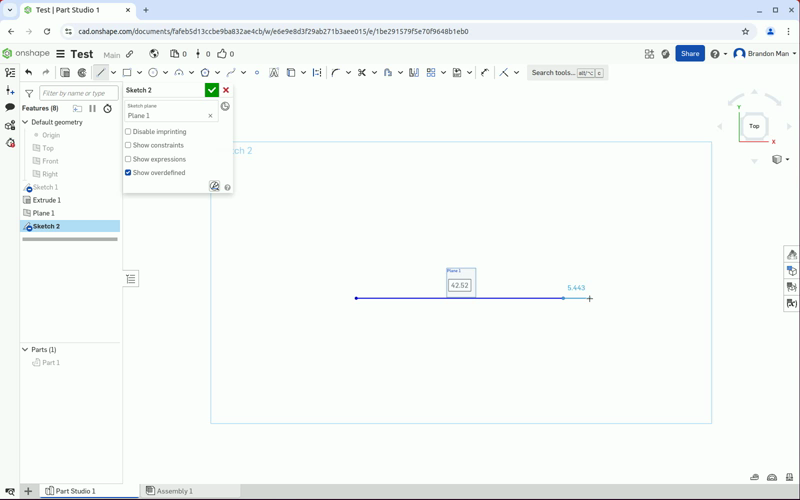
mouse_move(563, 267)
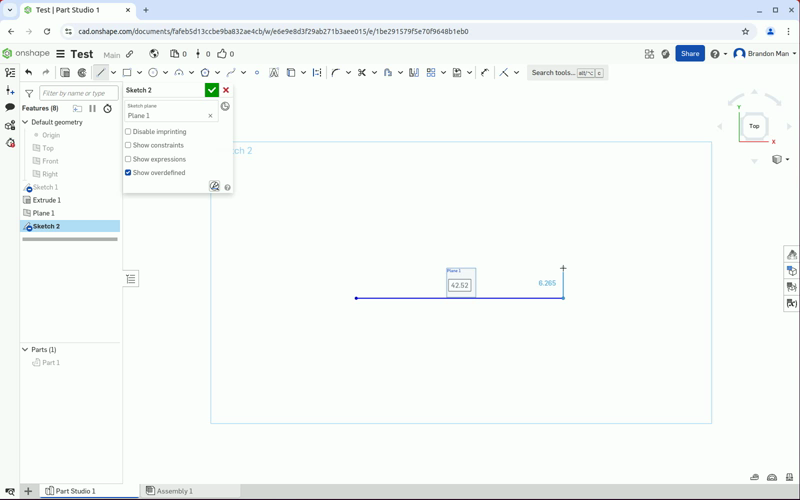
click(563, 267)
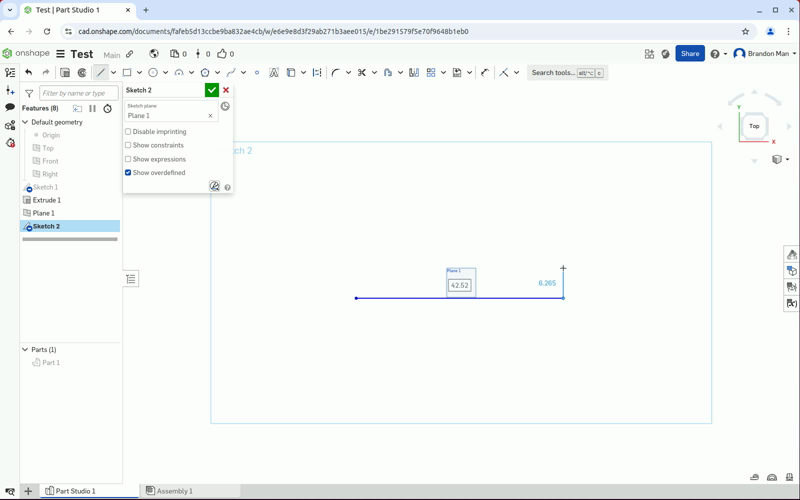
key_up(shift)
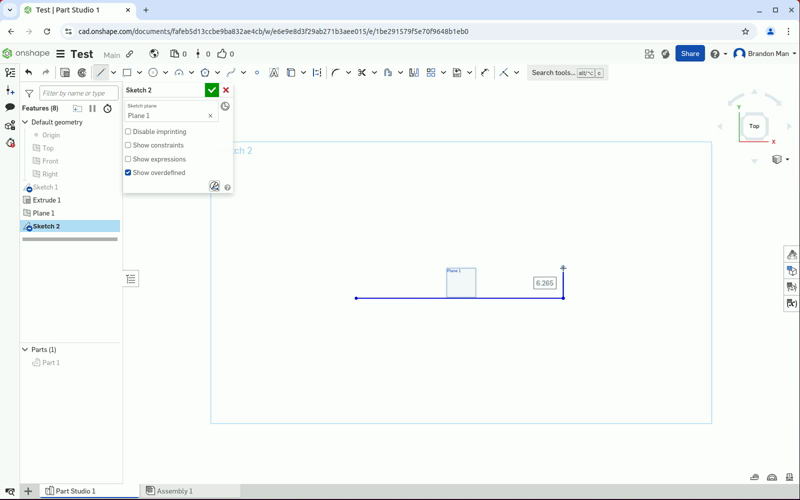
key_down(shift)
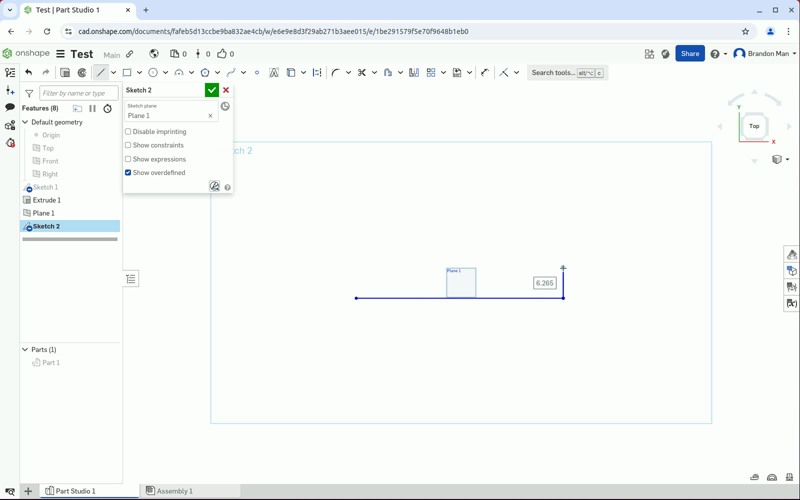
mouse_move(356, 267)
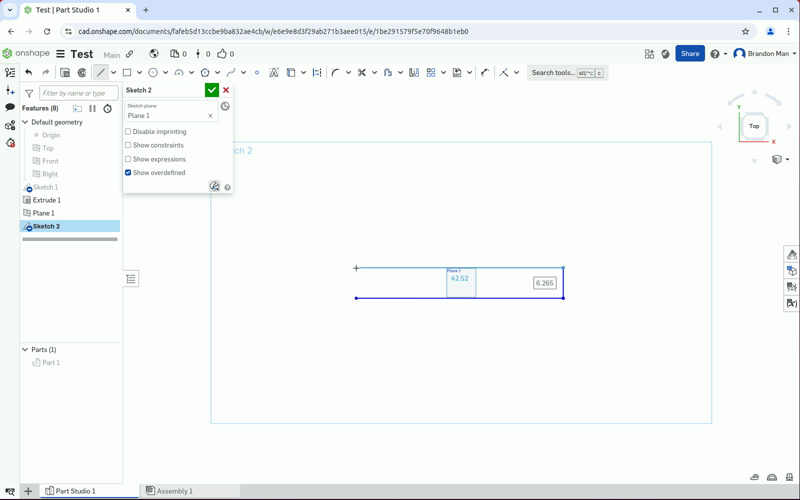
click(356, 267)
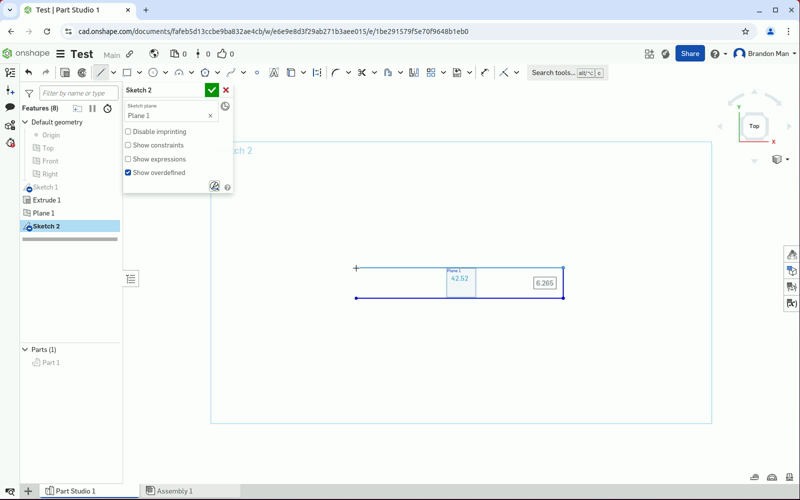
key_up(shift)
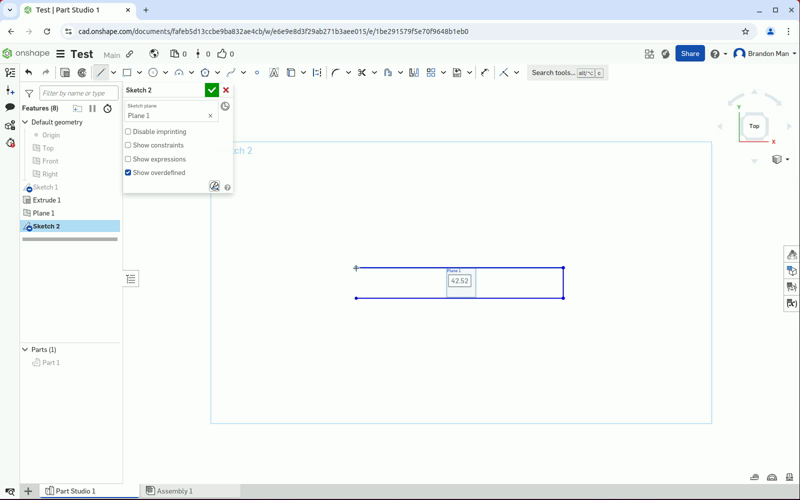
mouse_move(386, 267)
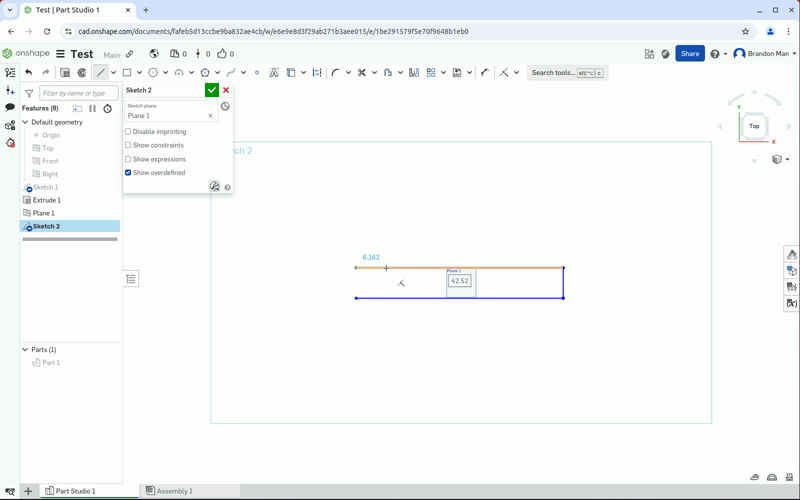
key_down(shift)
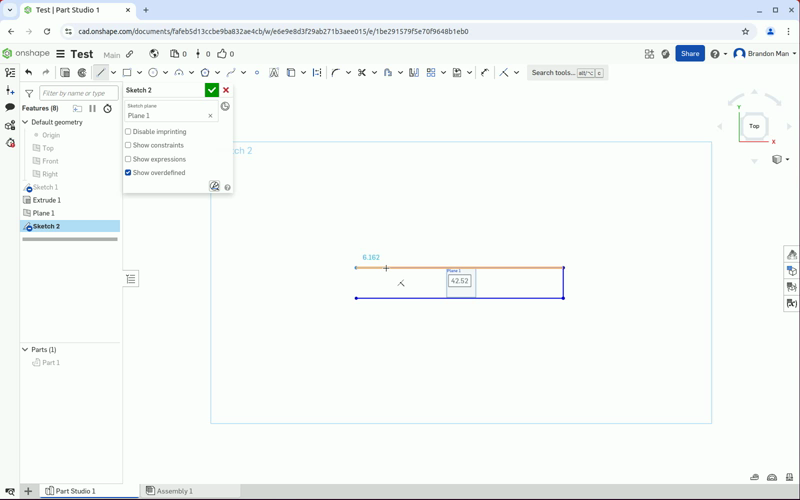
mouse_move(356, 298)
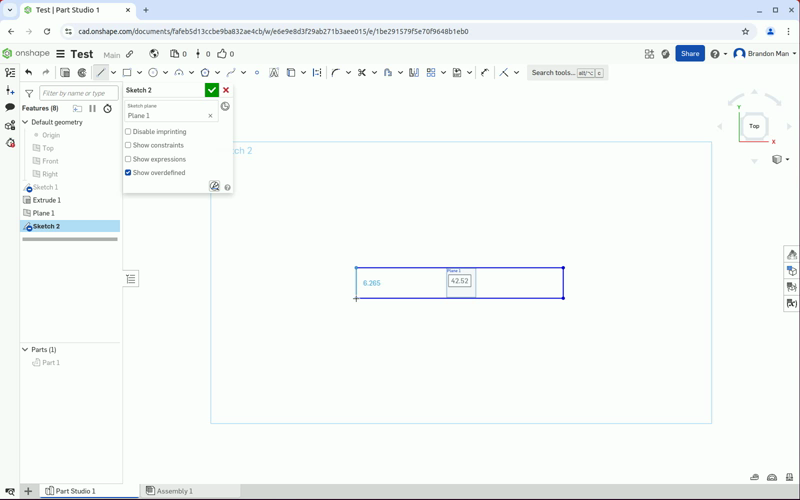
key_up(shift)
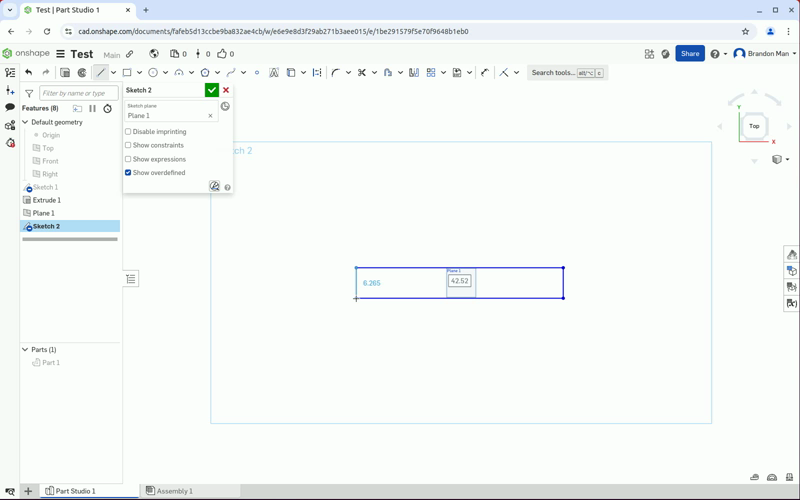
click(356, 298)
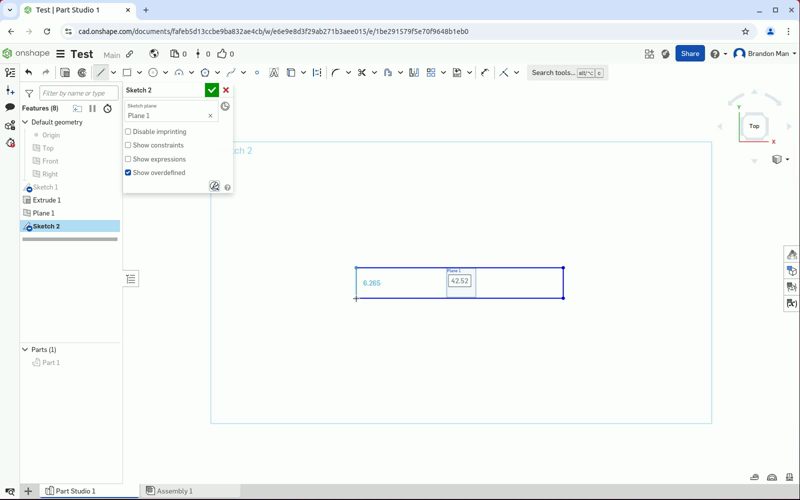
key(esc)
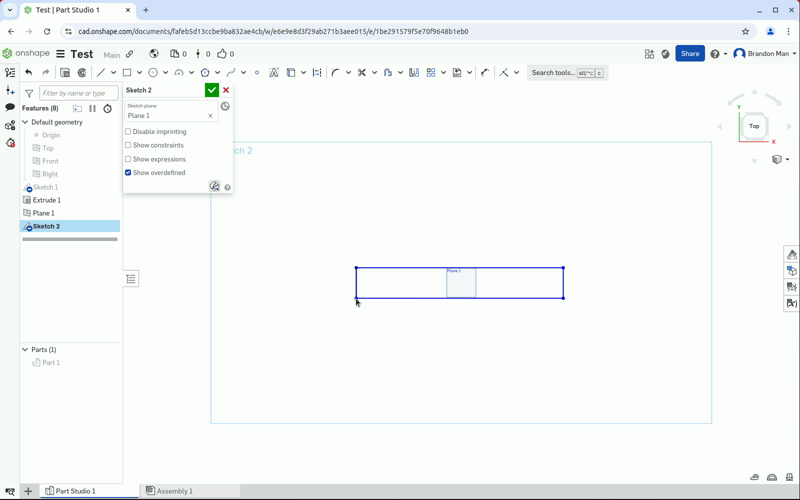
key(c)
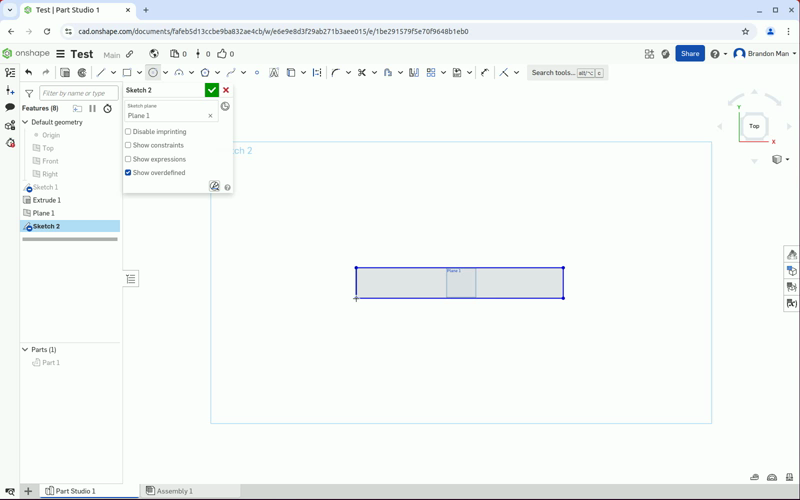
key_down(shift)
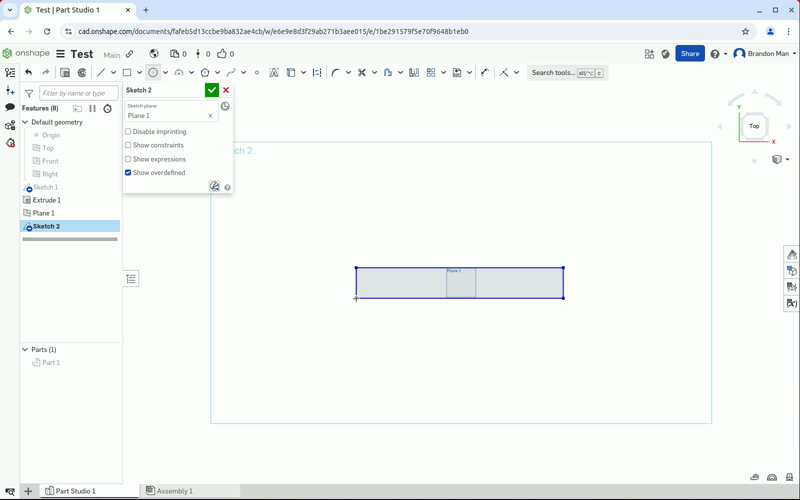
mouse_move(362, 274)
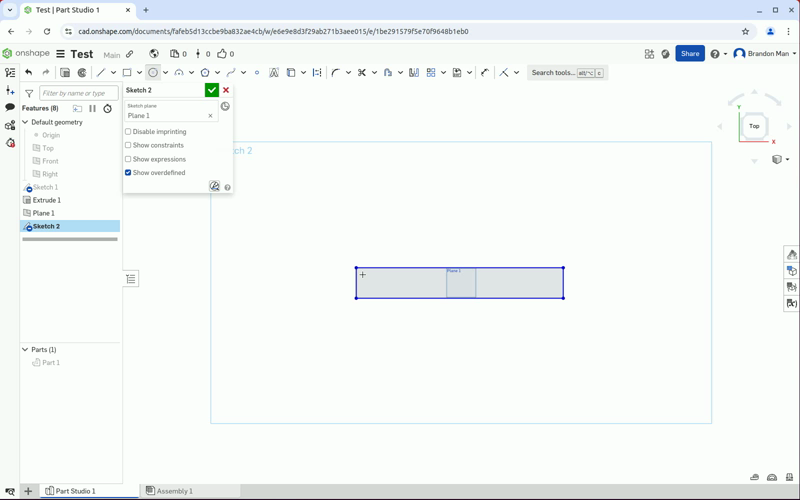
click(362, 274)
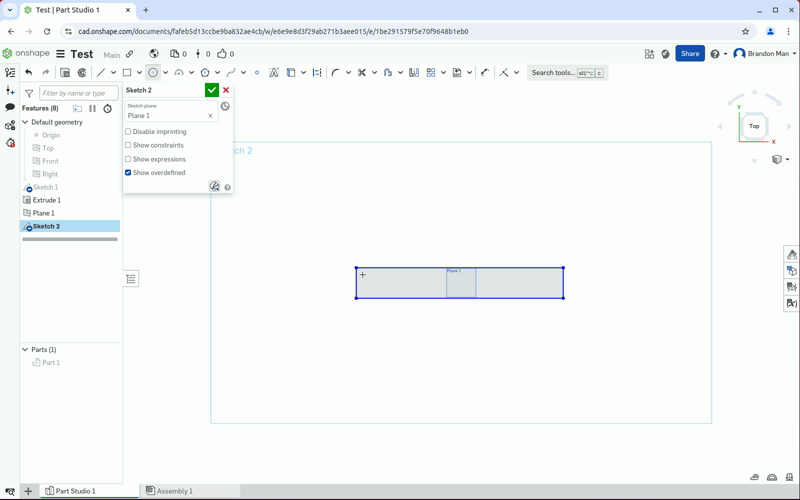
key_up(shift)
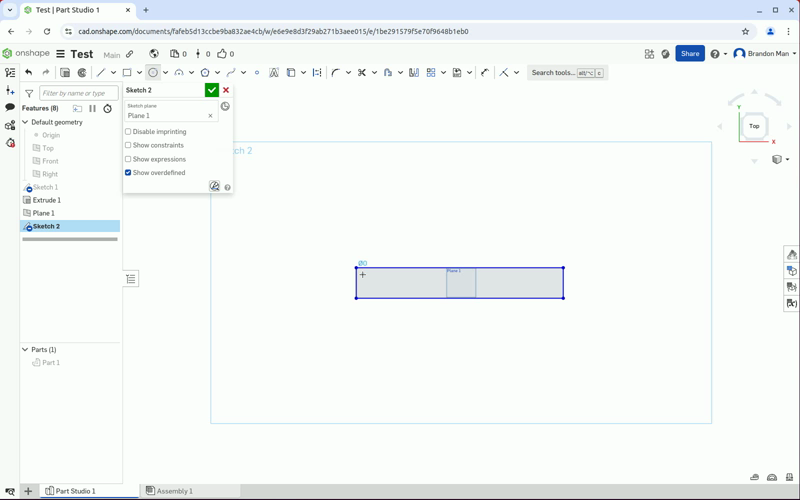
mouse_move(365, 274)
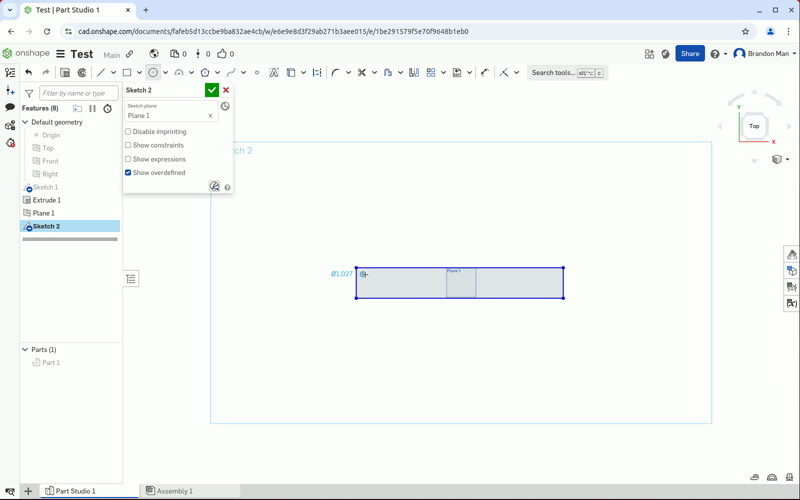
scroll(6)
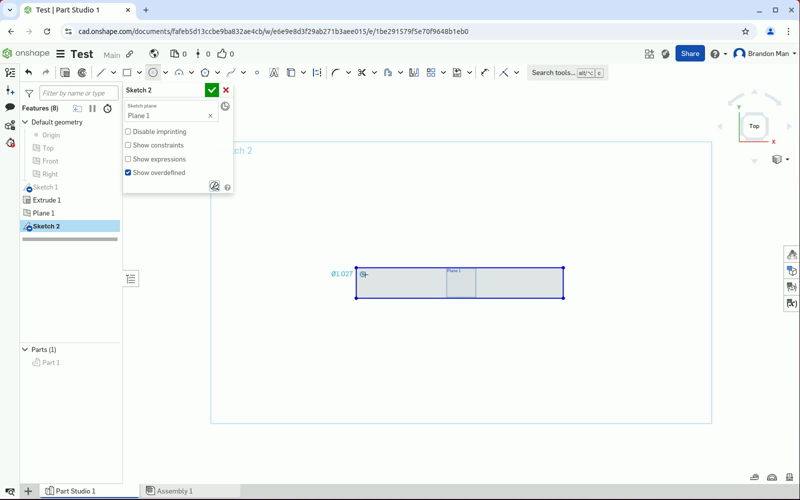
scroll(6)
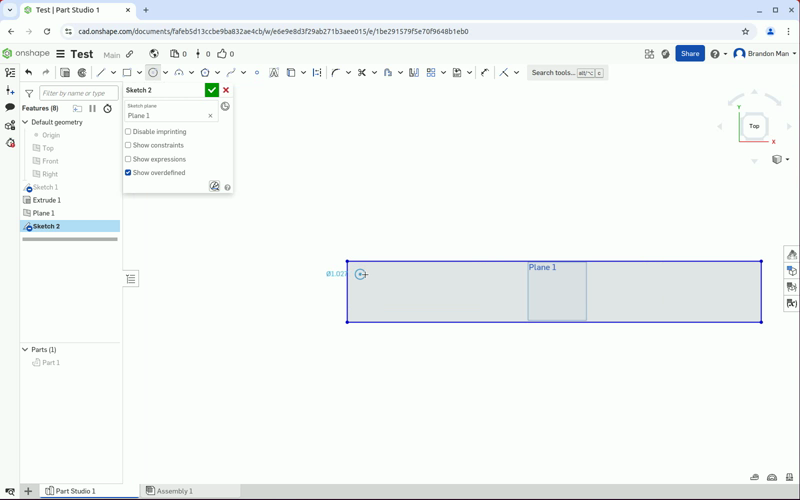
scroll(6)
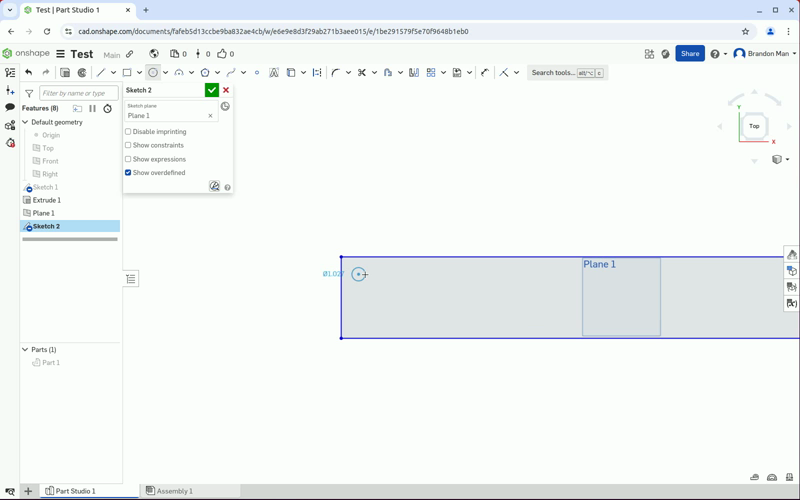
scroll(6)
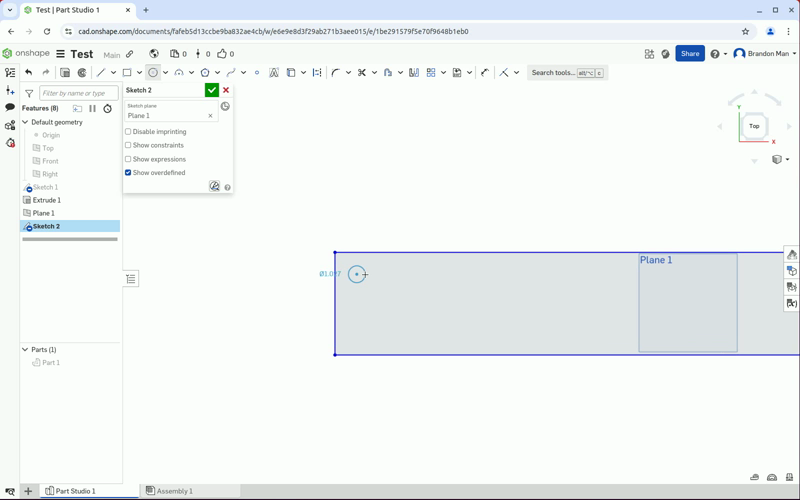
scroll(6)
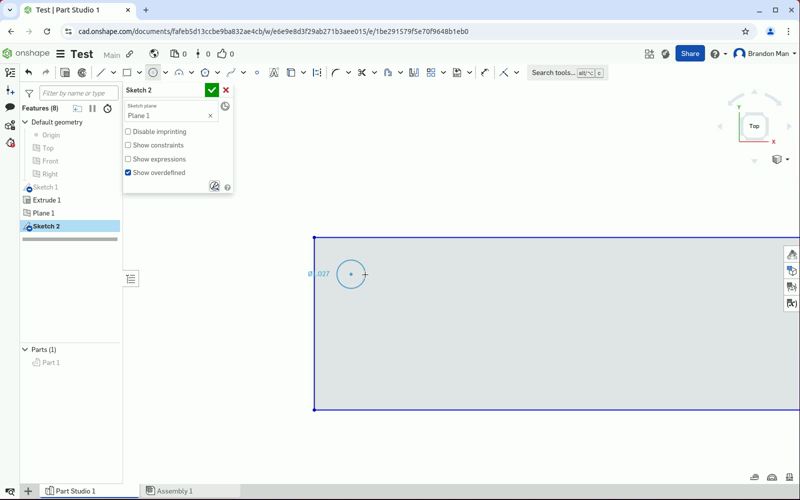
scroll(6)
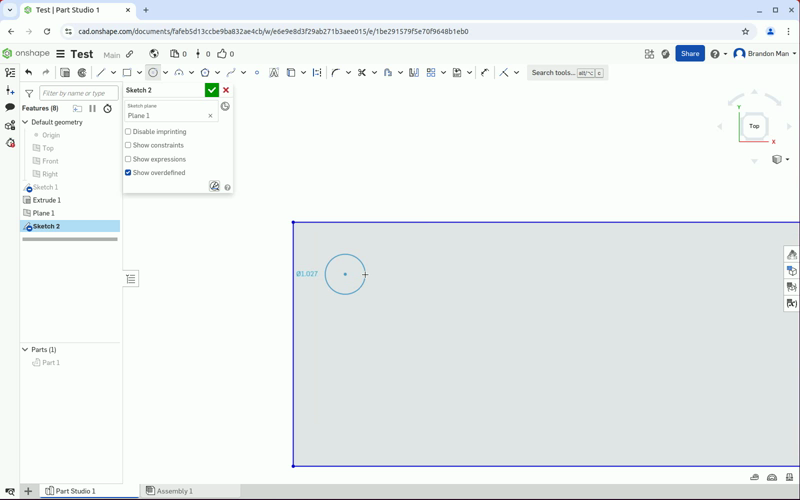
scroll(6)
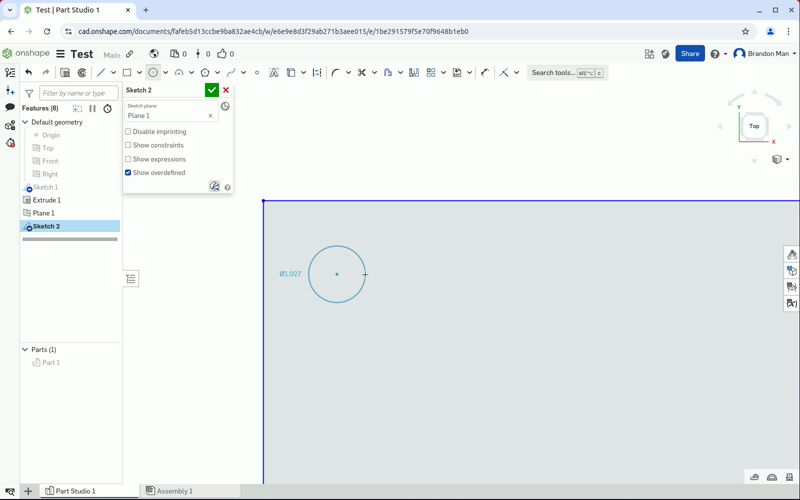
click(365, 274)
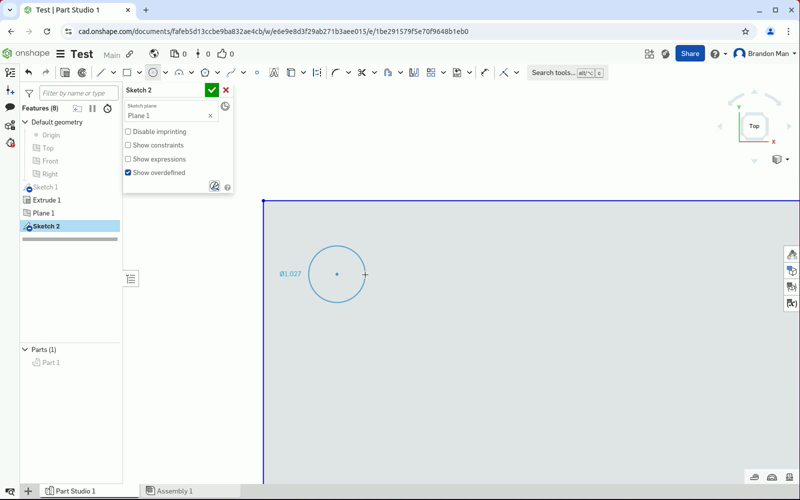
scroll(-6)
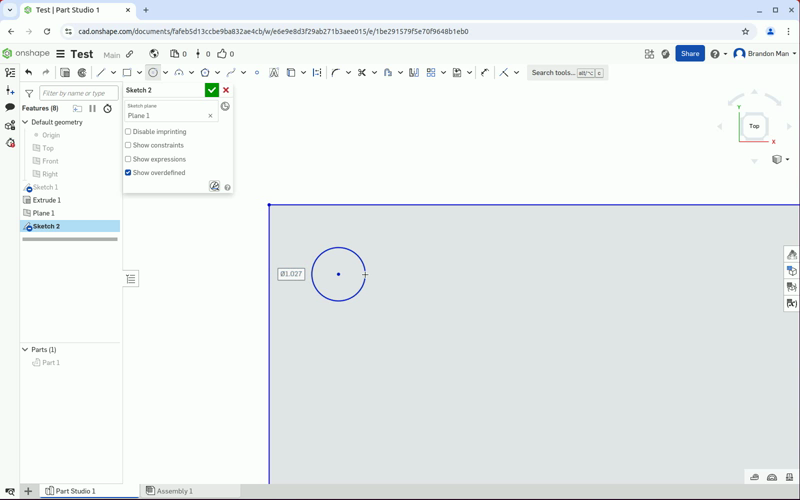
scroll(-6)
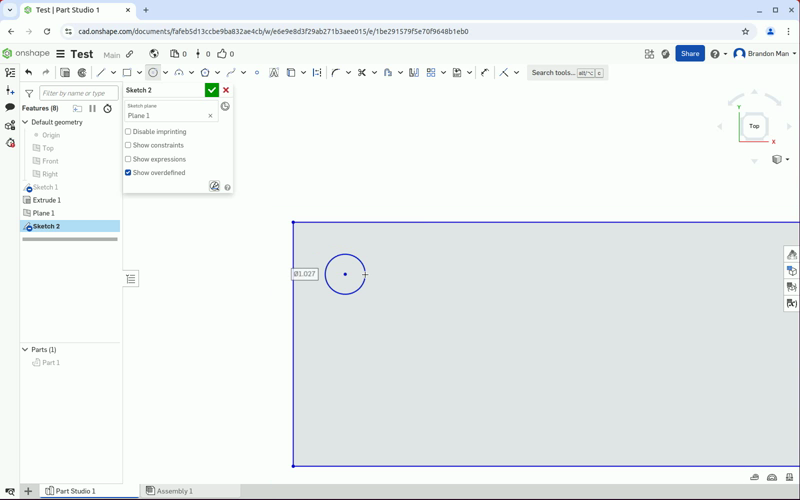
scroll(-6)
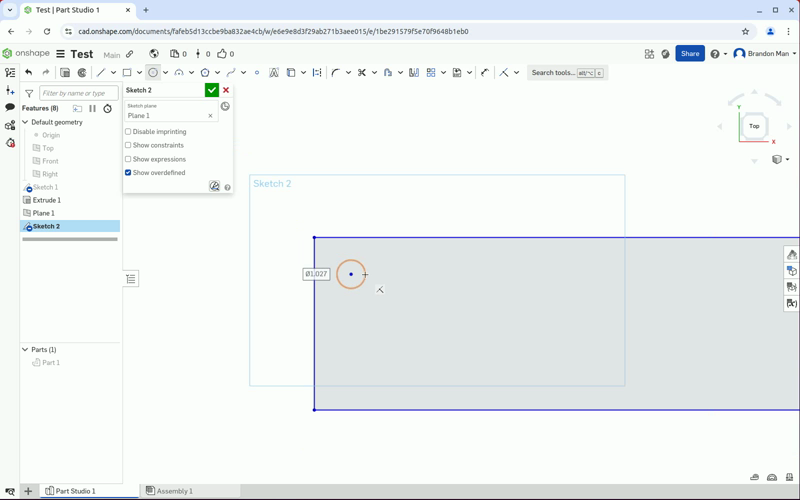
scroll(-6)
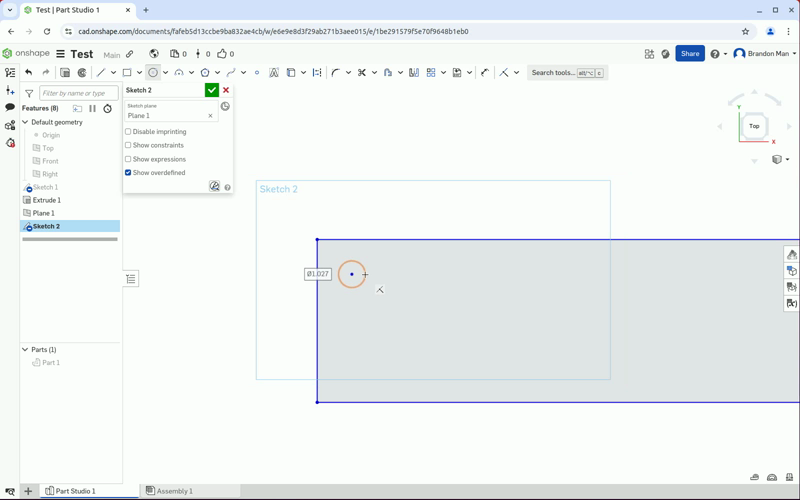
scroll(-6)
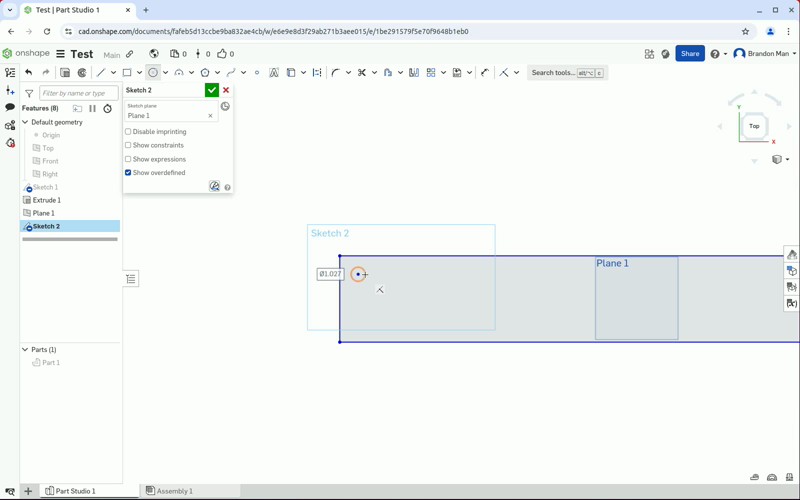
scroll(-6)
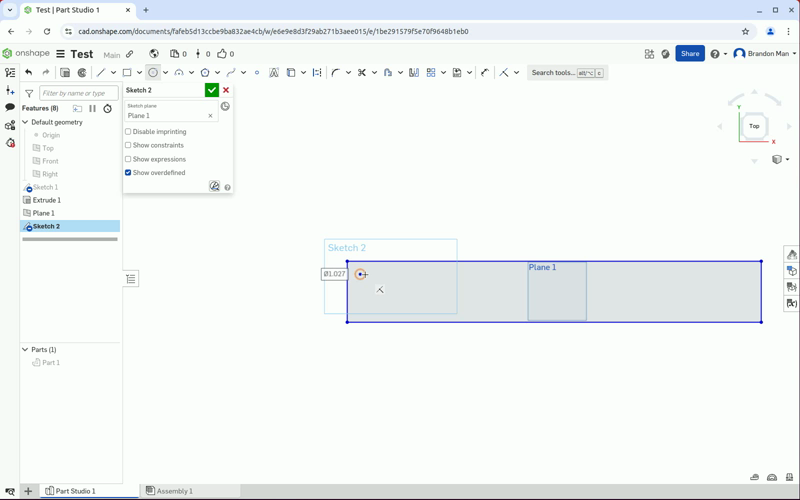
scroll(-6)
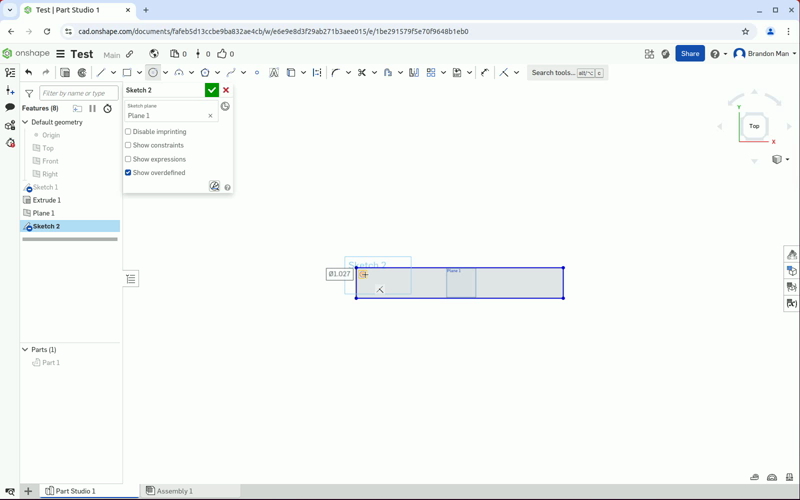
key(esc)
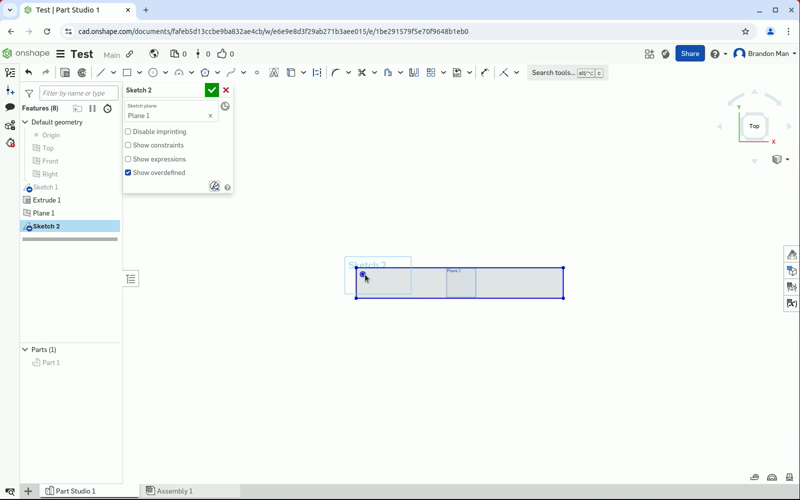
key(c)
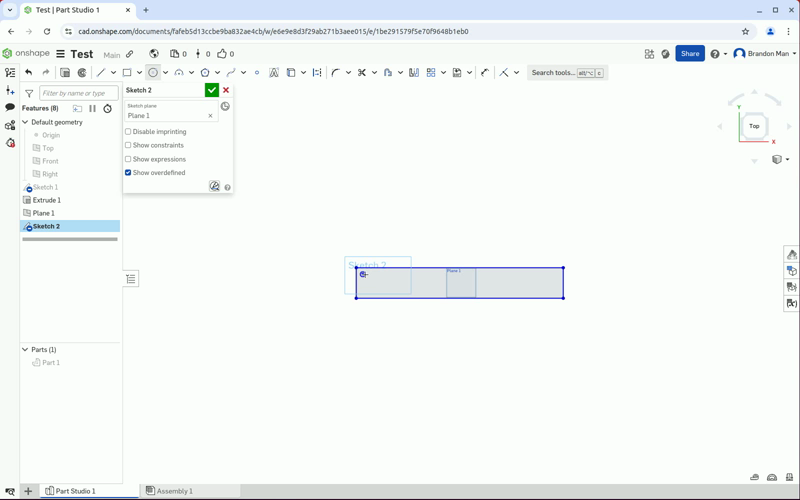
key_down(shift)
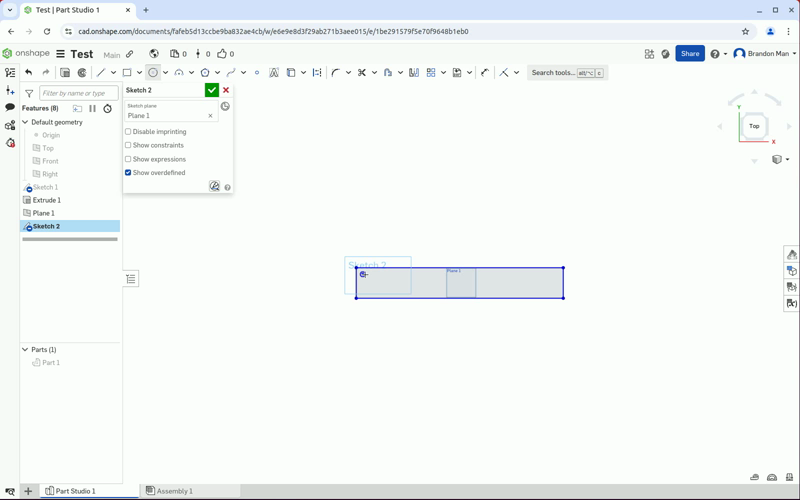
mouse_move(556, 274)
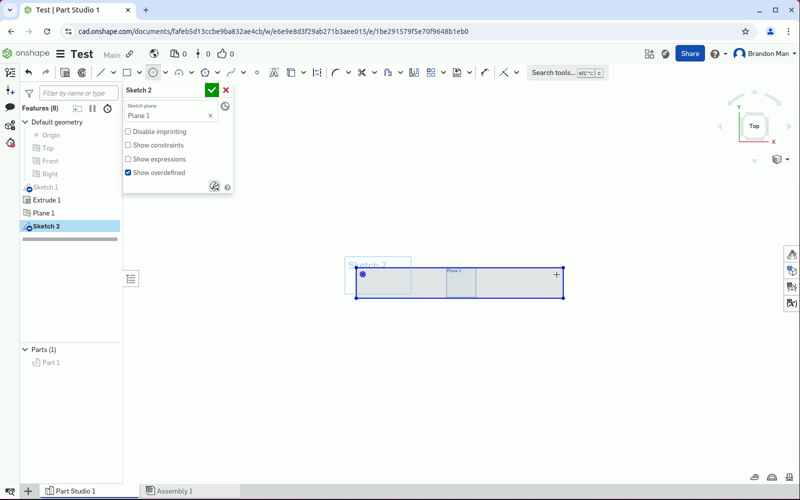
click(556, 274)
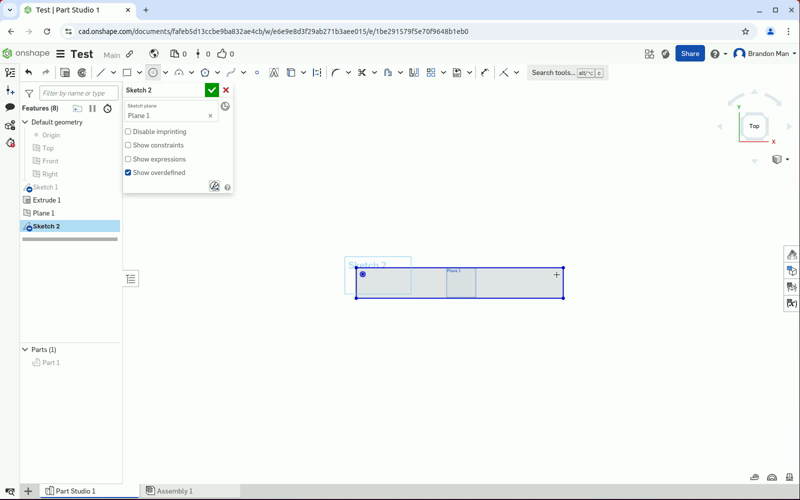
key_up(shift)
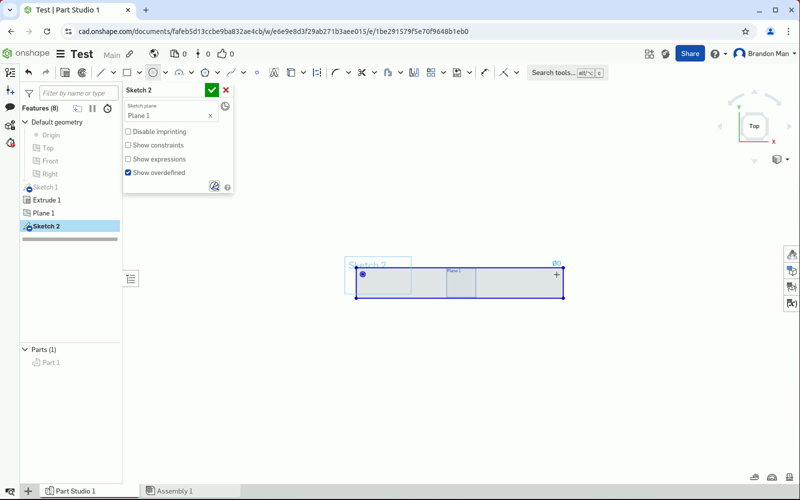
mouse_move(558, 274)
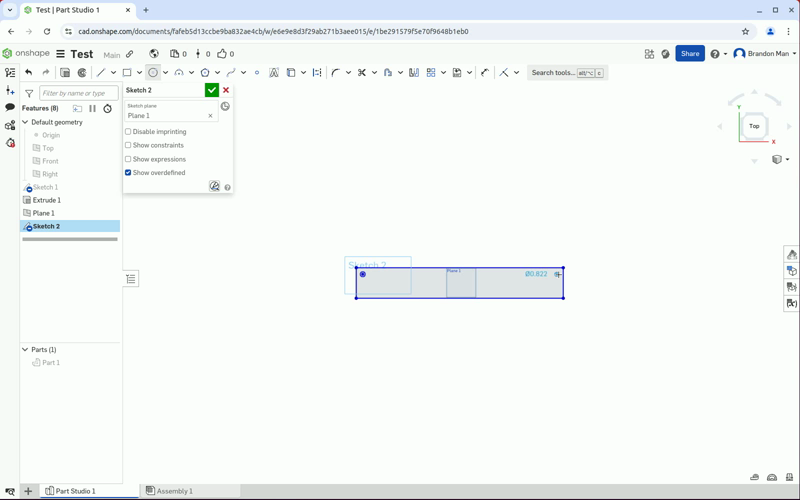
scroll(6)
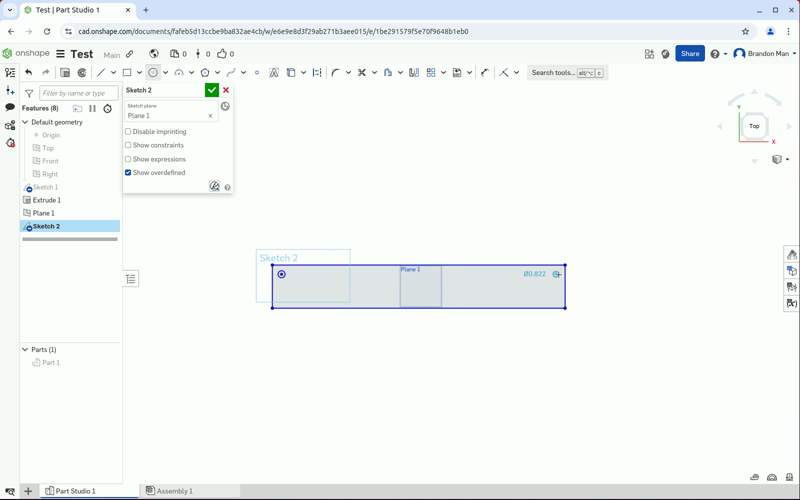
scroll(6)
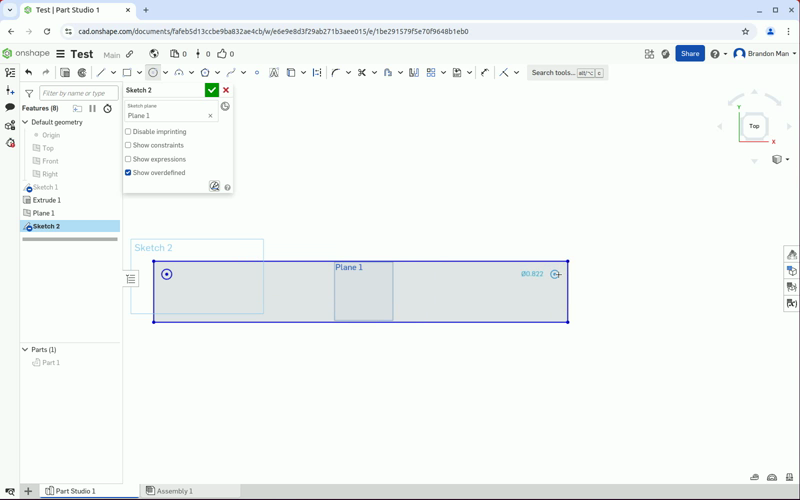
scroll(6)
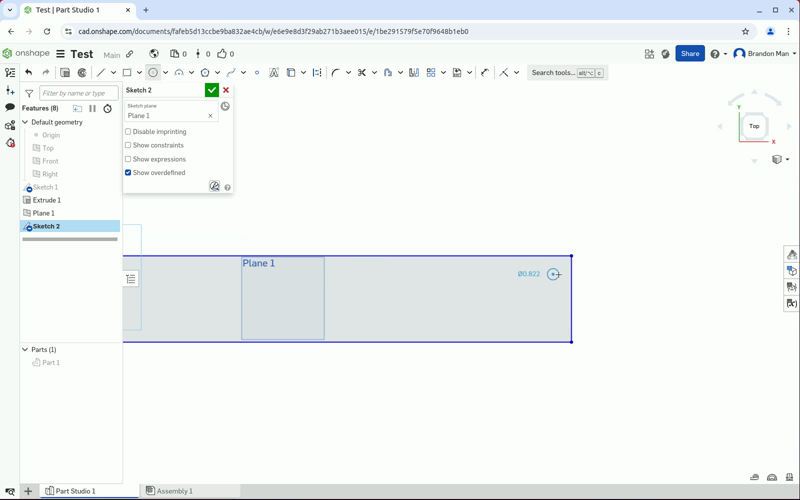
scroll(6)
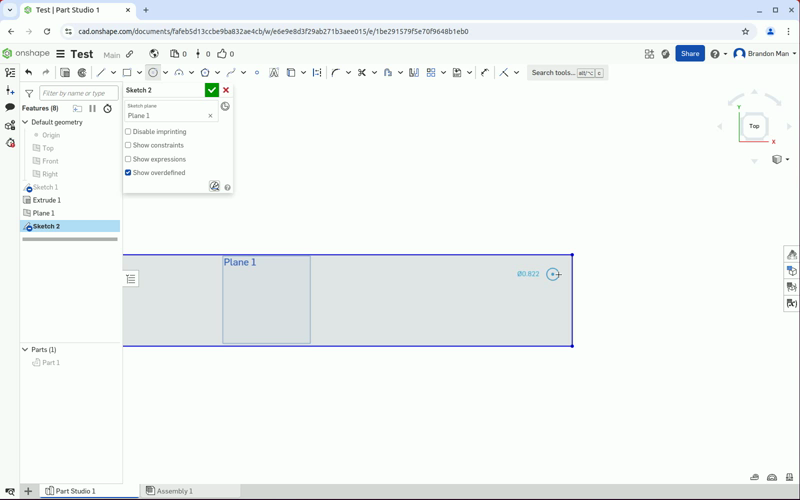
scroll(6)
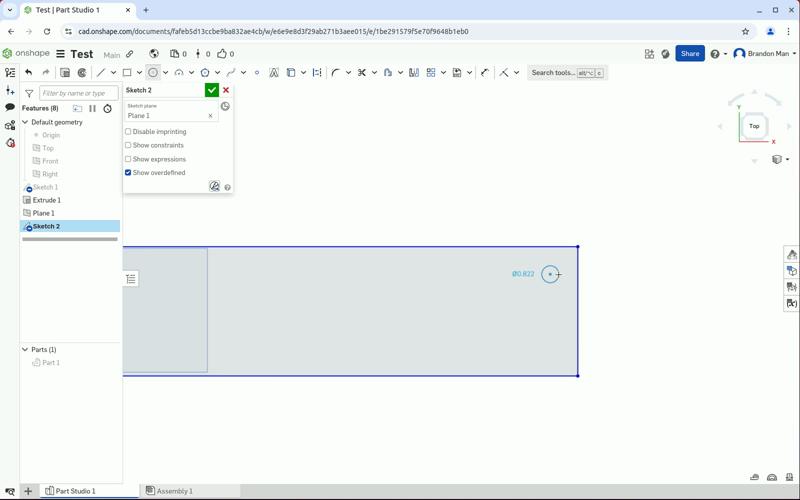
scroll(6)
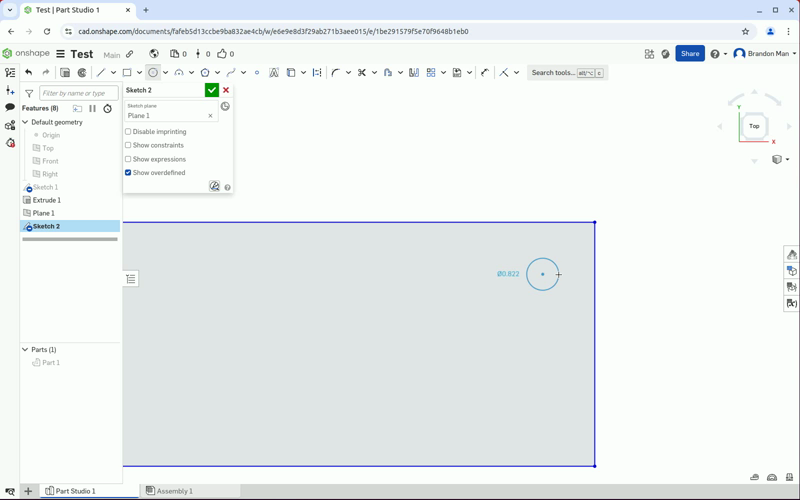
scroll(6)
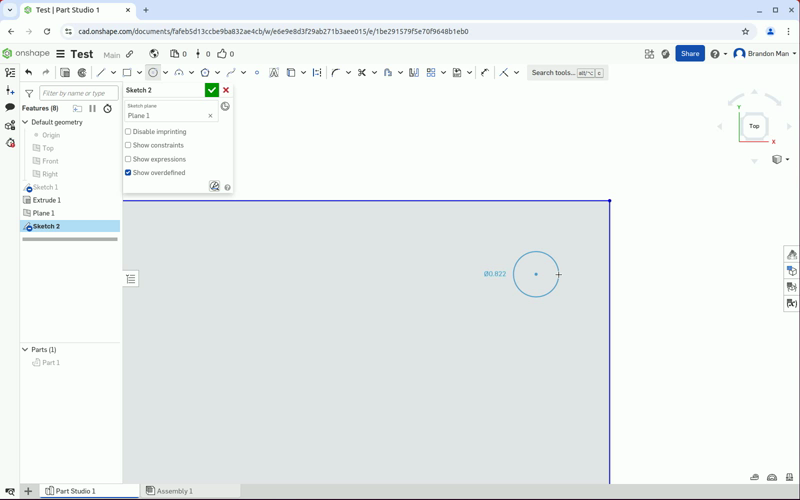
click(558, 274)
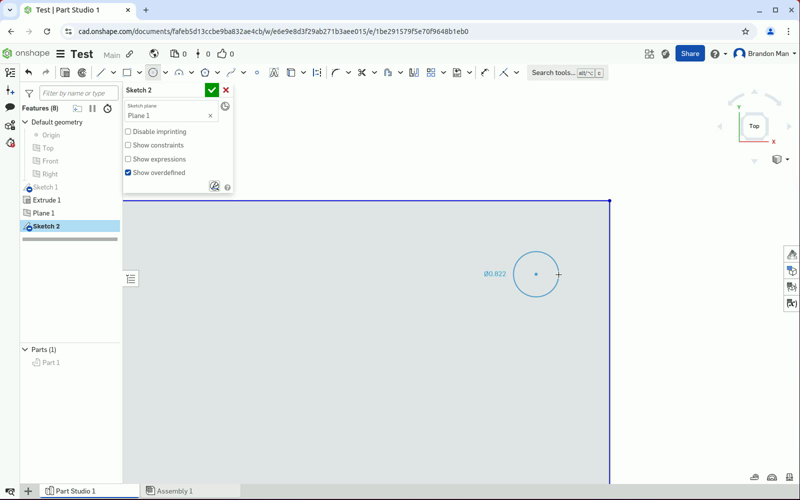
scroll(-6)
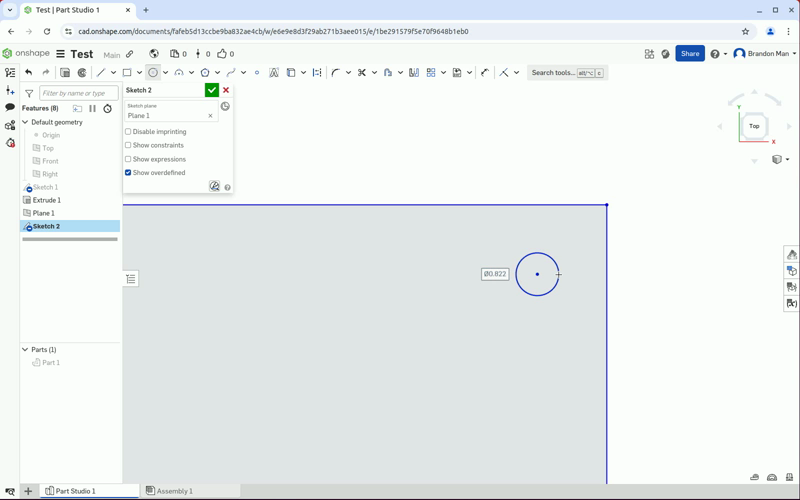
scroll(-6)
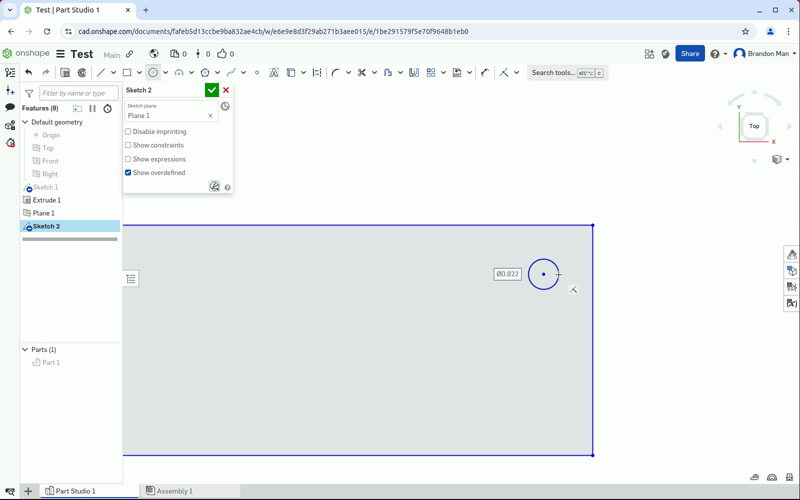
scroll(-6)
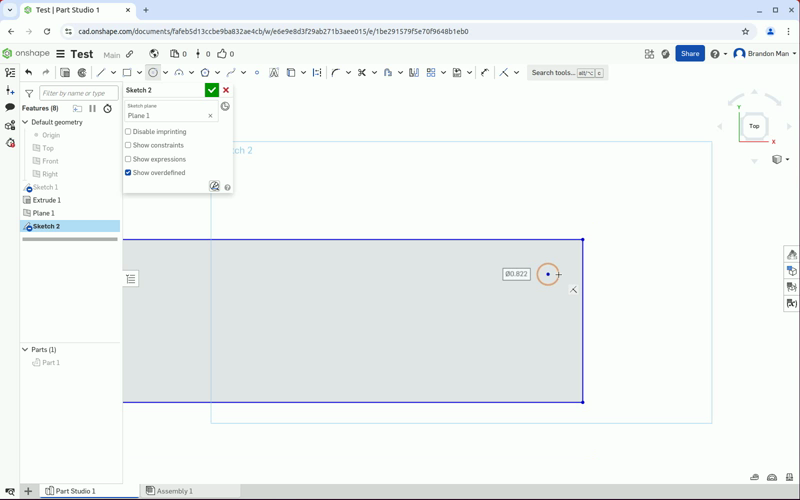
scroll(-6)
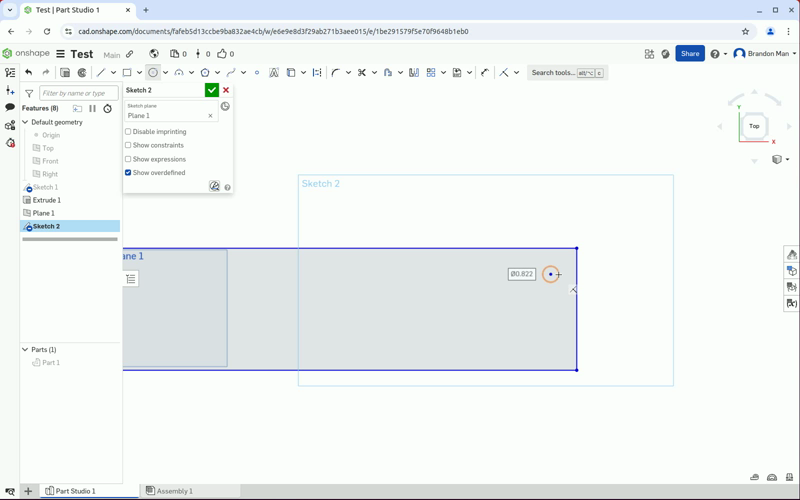
scroll(-6)
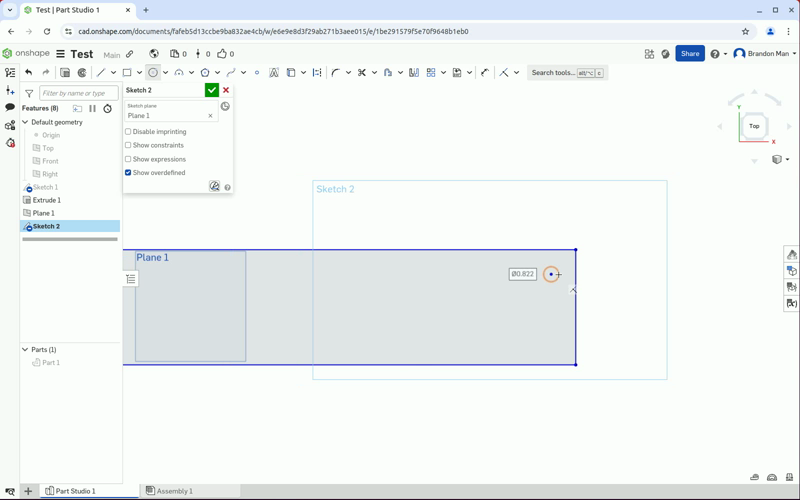
scroll(-6)
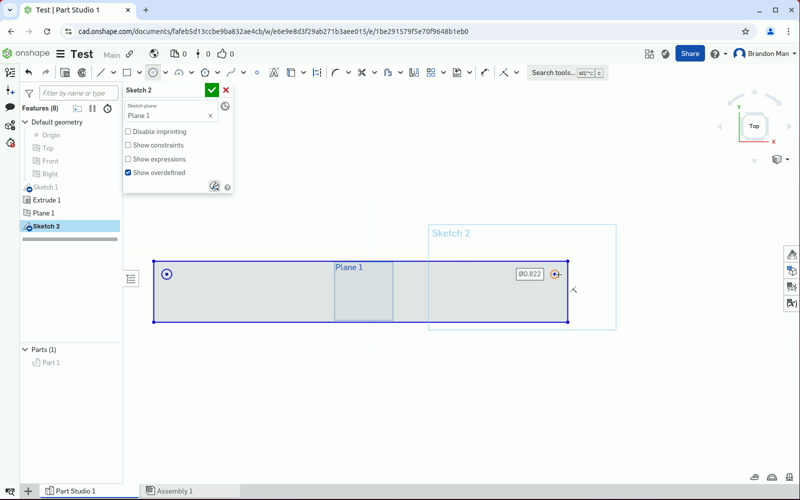
scroll(-6)
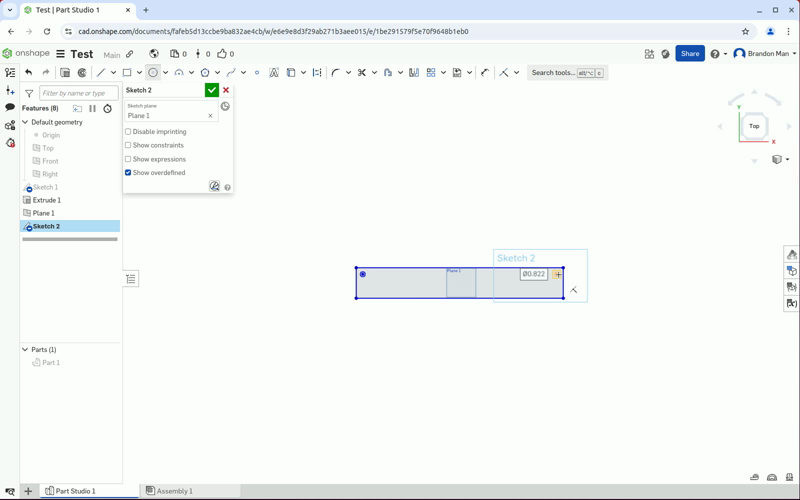
key(esc)
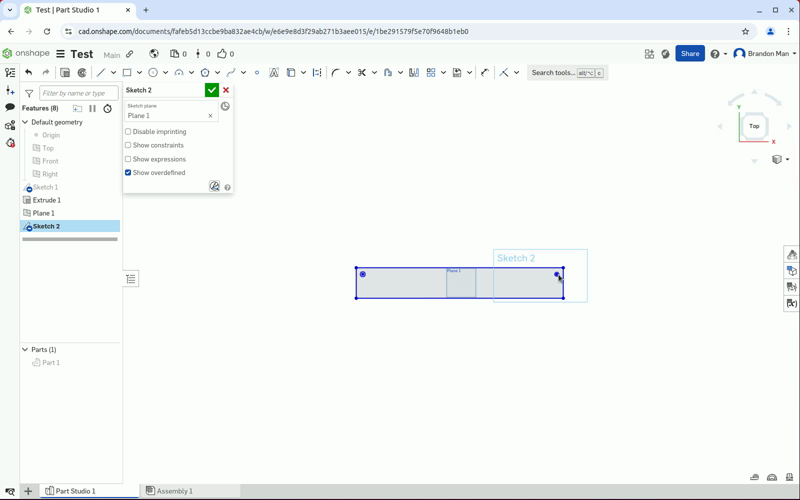
mouse_move(402, 280)
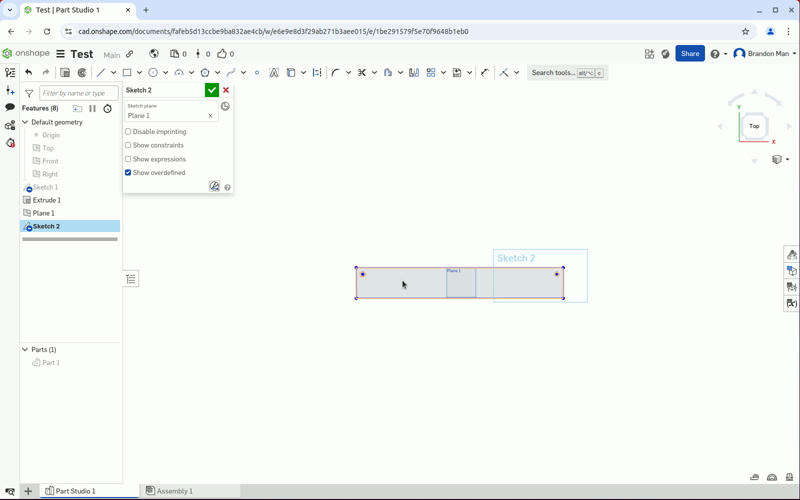
click(402, 280)
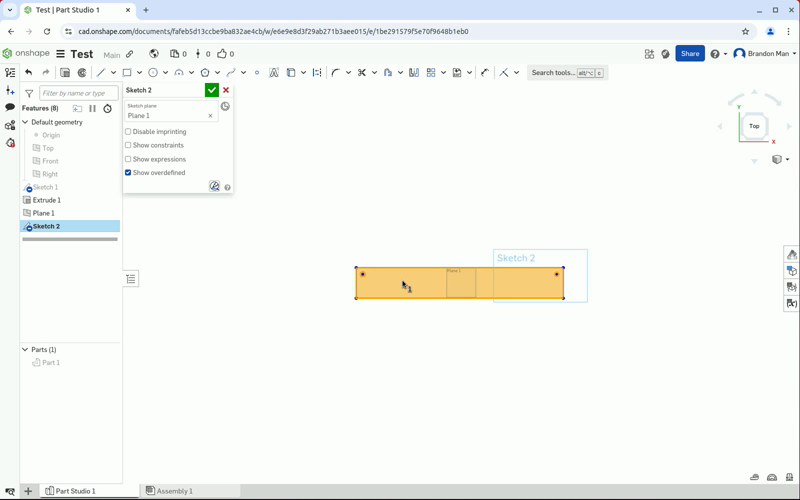
mouse_move(73, 352)
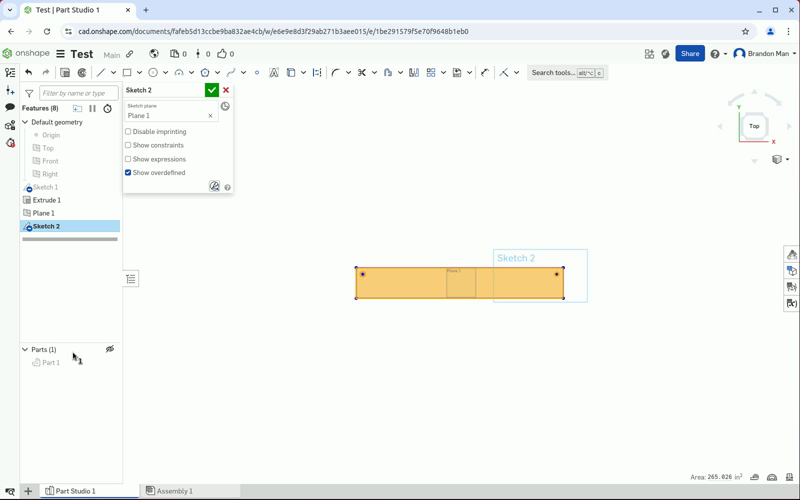
key(shift+y)
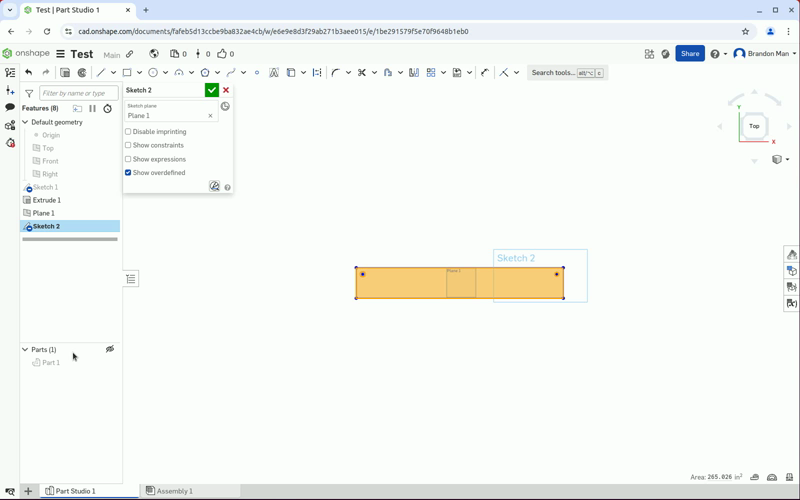
key(shift+e)
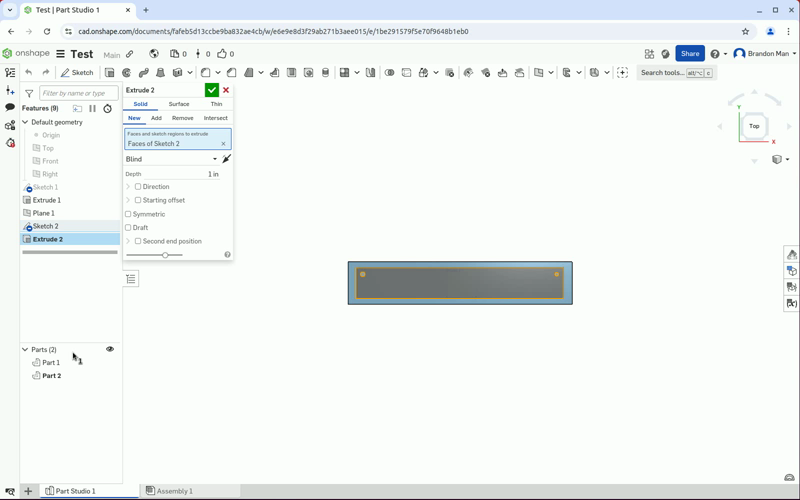
mouse_move(143, 106)
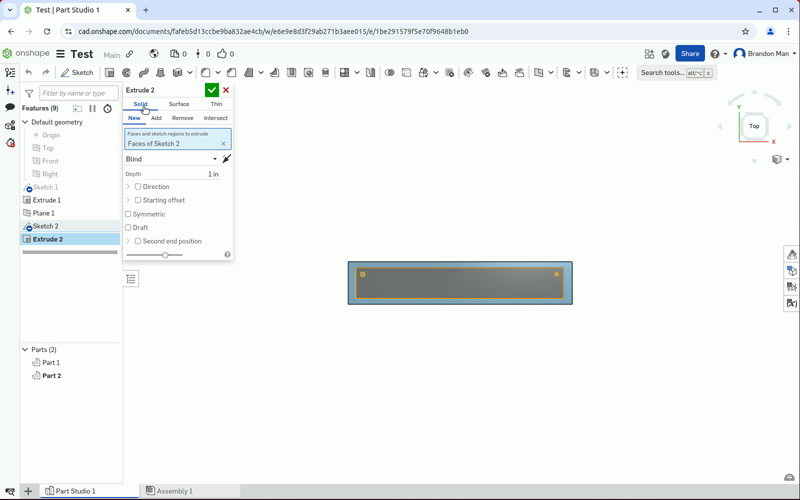
click(143, 106)
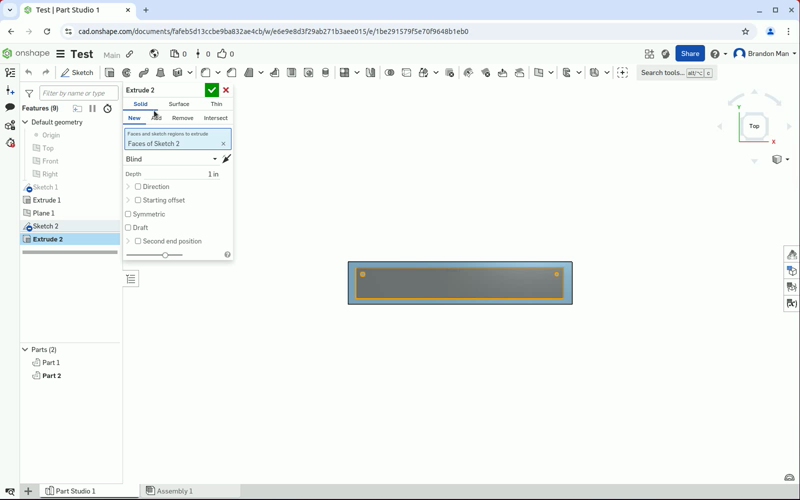
mouse_move(186, 120)
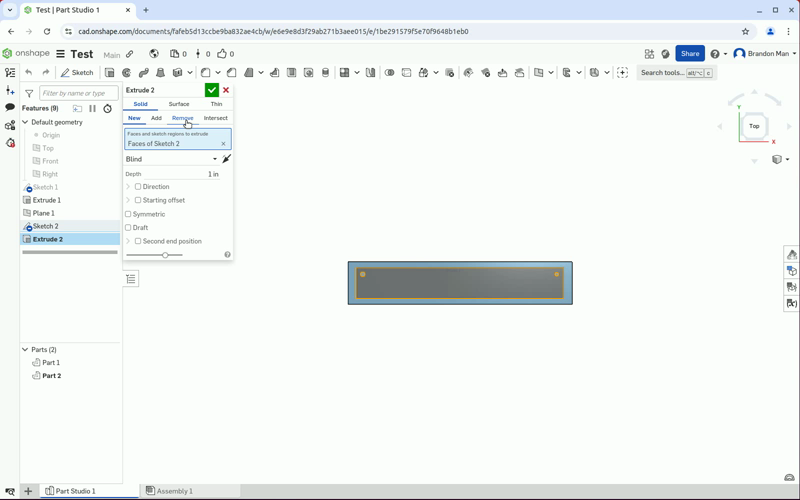
click(186, 120)
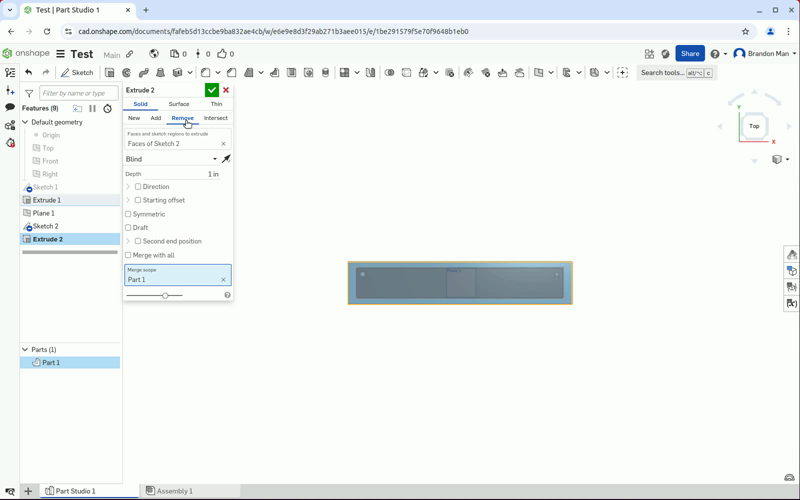
key(tab, 4)
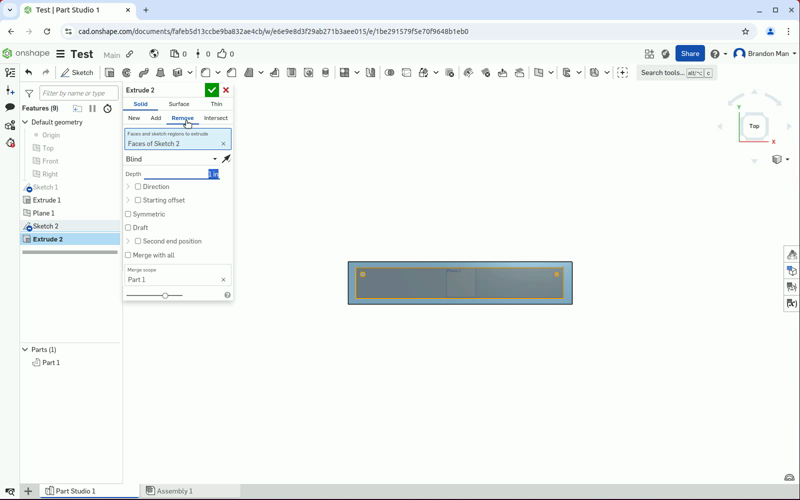
text(0.241)
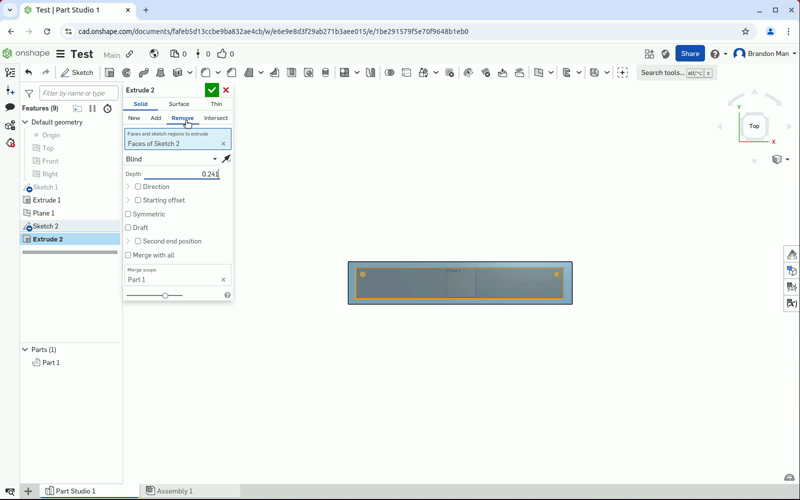
key(tab, 6)
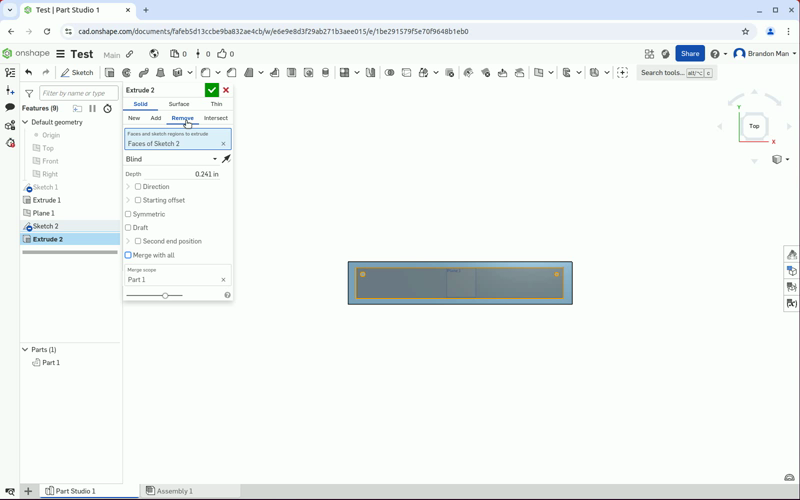
key(space)
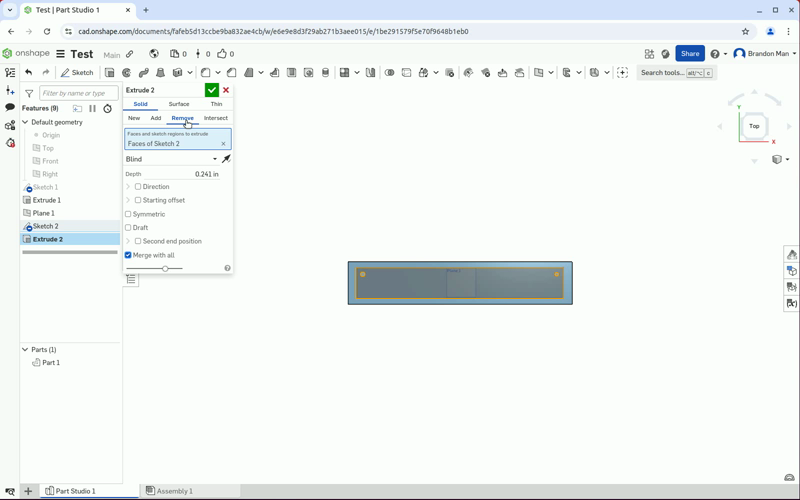
key(enter)
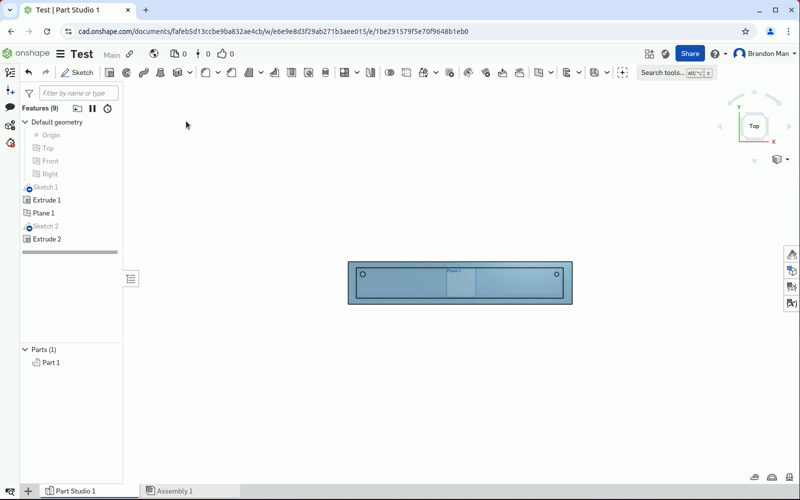
key(shift+h)
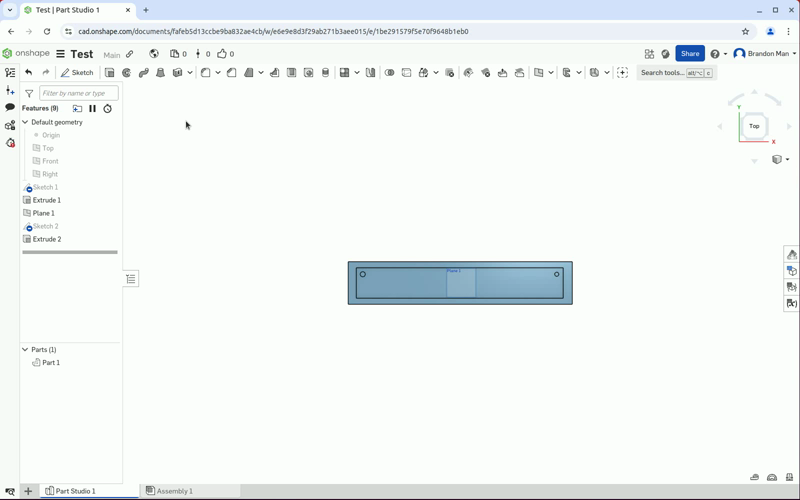
key(shift+h)
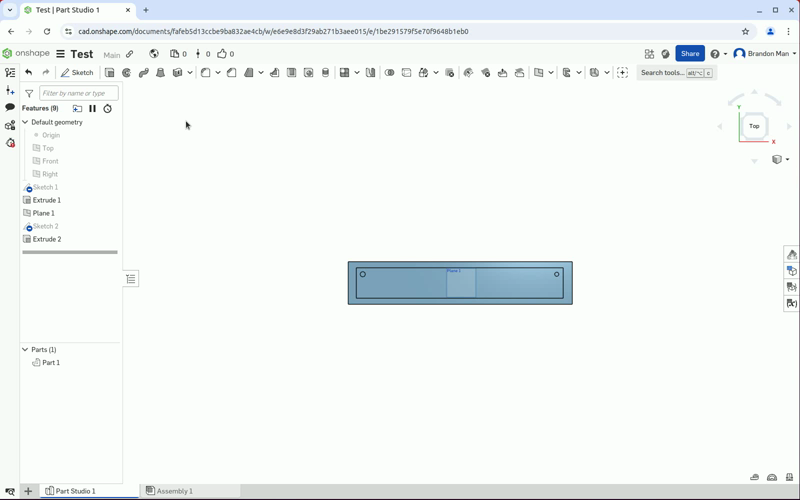
mouse_move(73, 189)
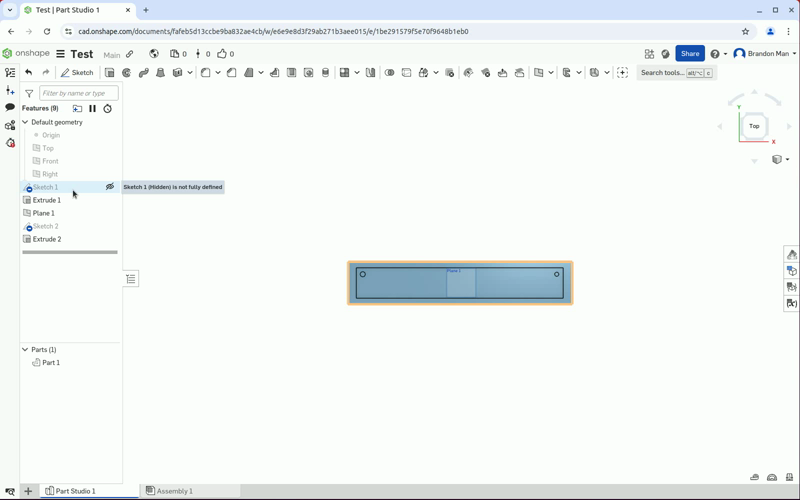
click(73, 189)
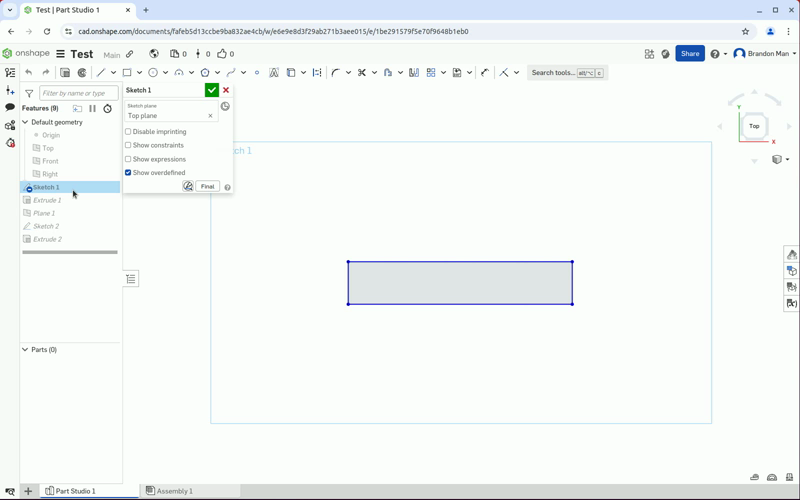
mouse_move(229, 92)
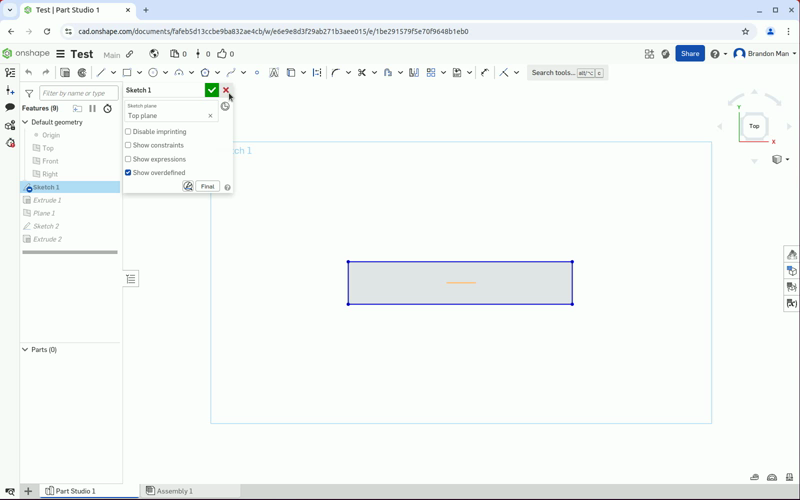
click(229, 92)
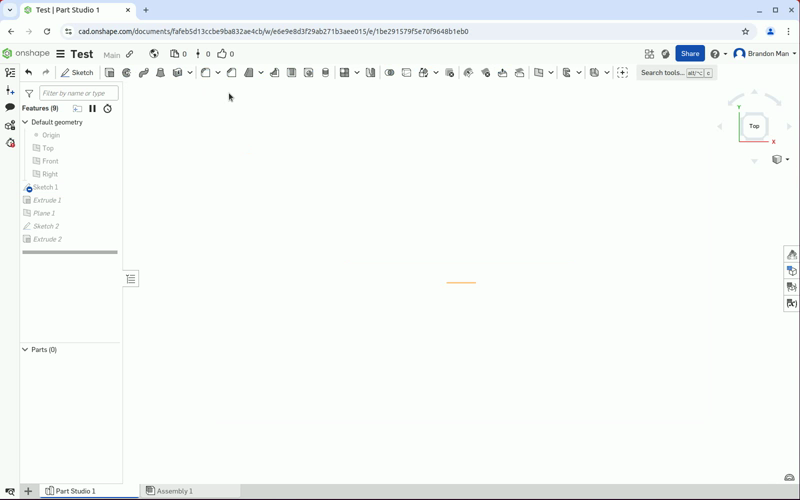
key(shift+s)
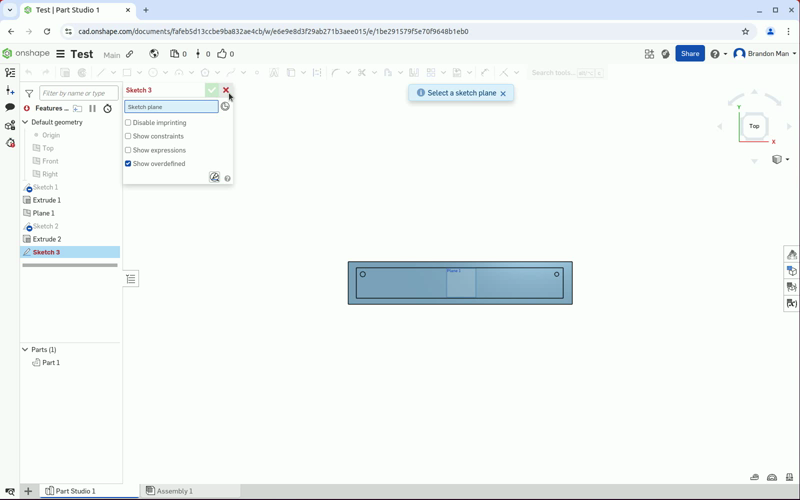
mouse_move(73, 215)
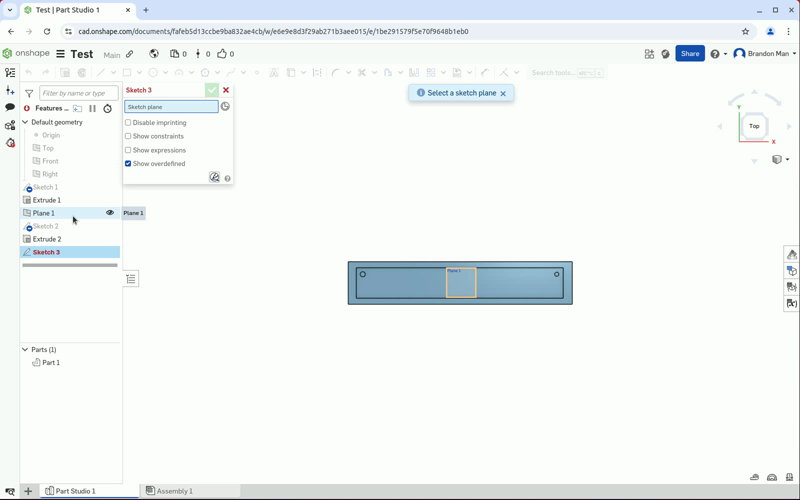
click(73, 215)
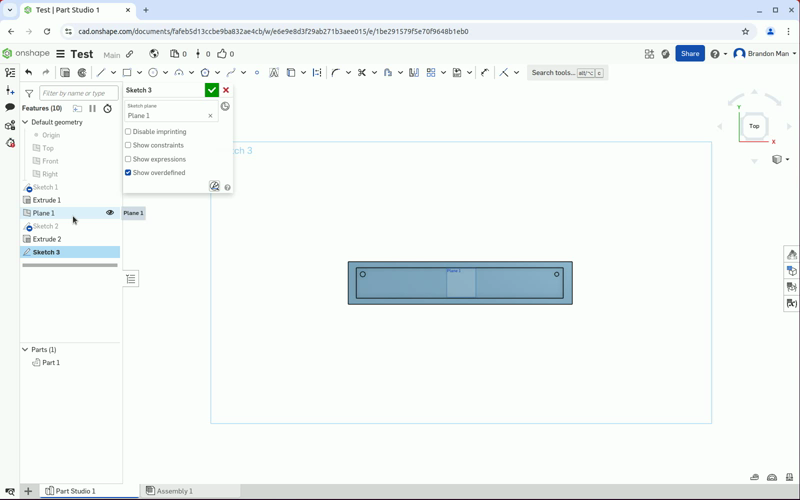
mouse_move(73, 352)
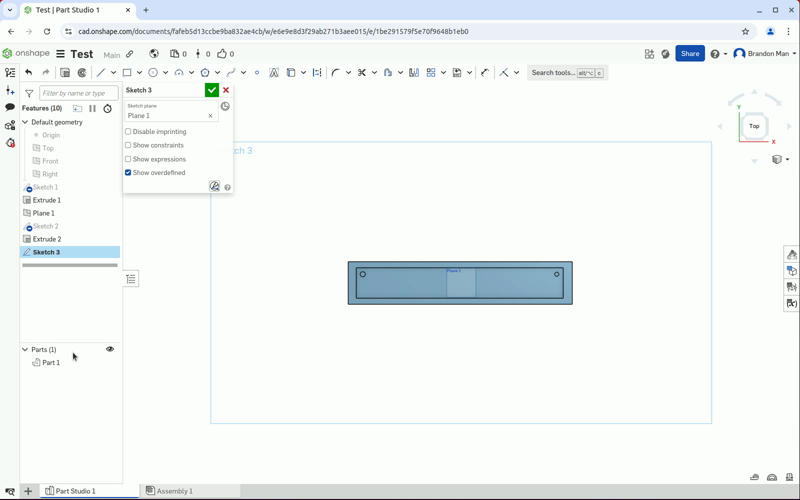
key(y)
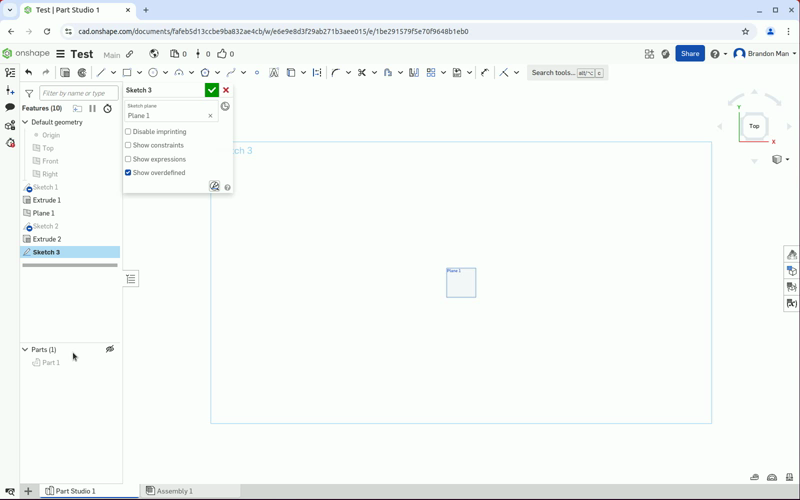
key(c)
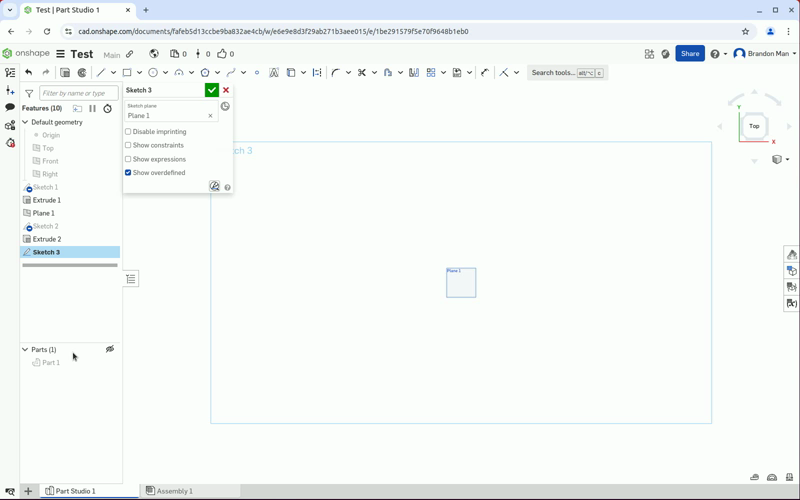
key_down(shift)
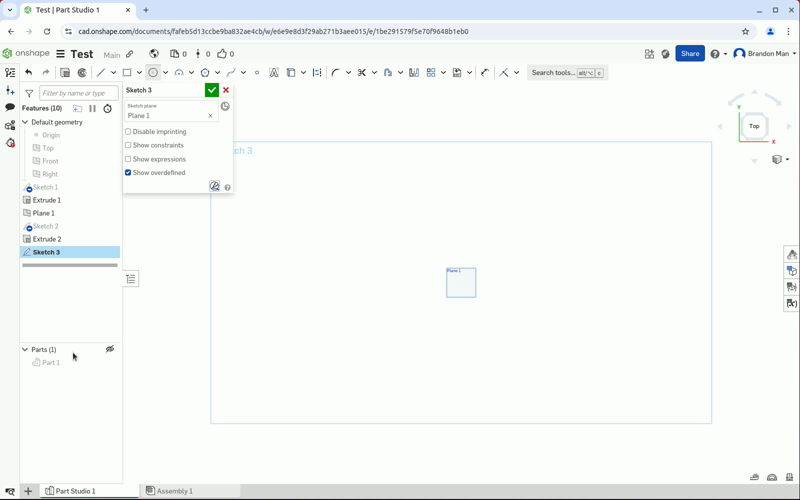
mouse_move(363, 273)
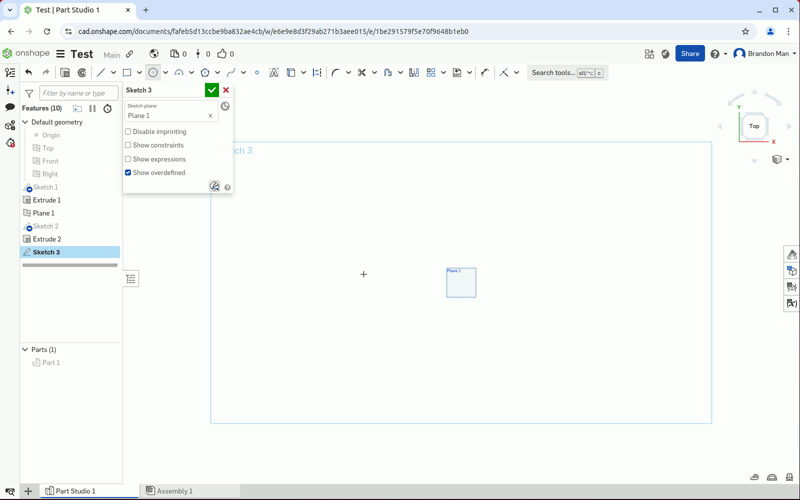
click(363, 273)
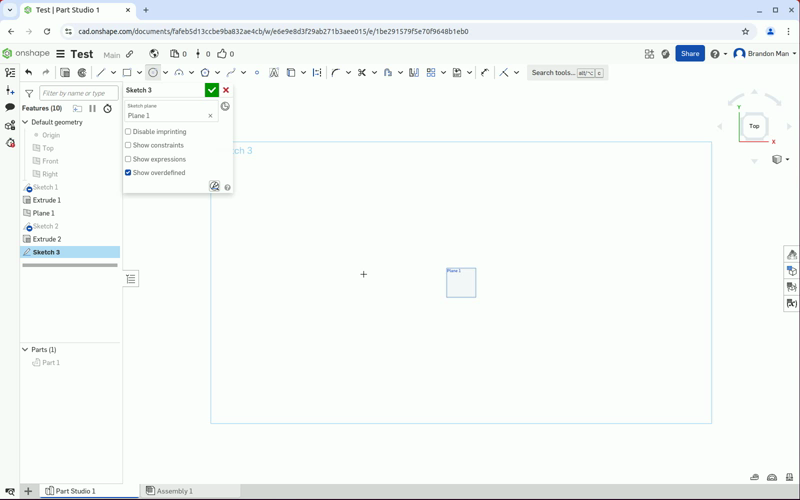
key_up(shift)
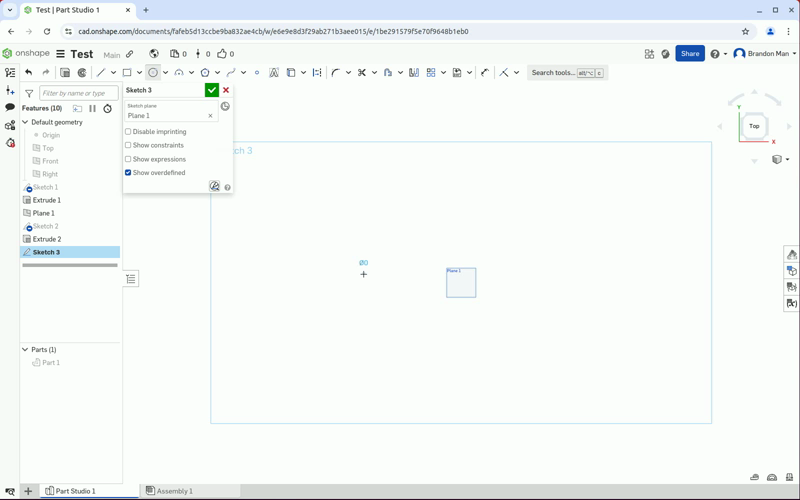
mouse_move(365, 273)
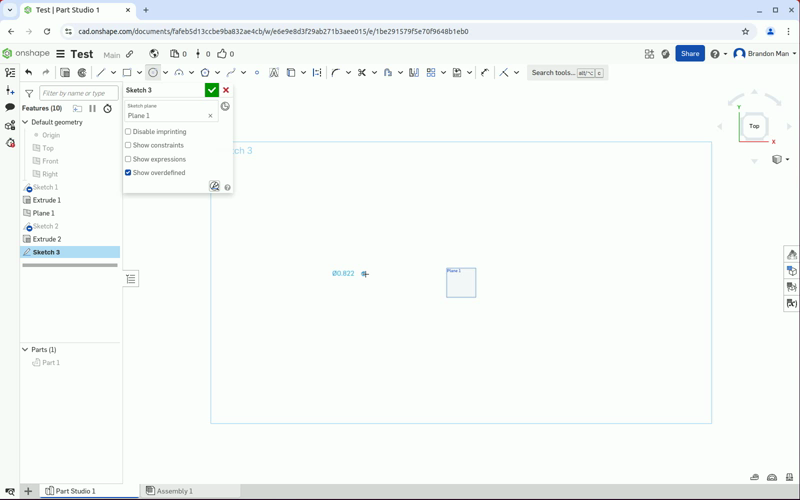
scroll(6)
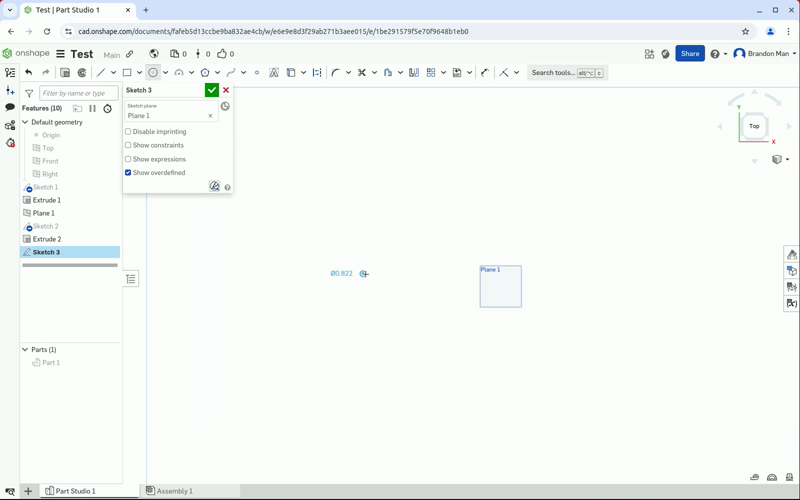
scroll(6)
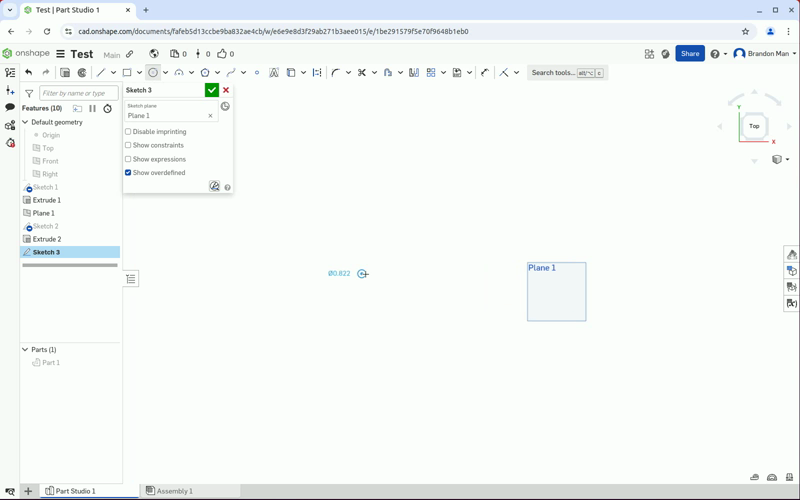
scroll(6)
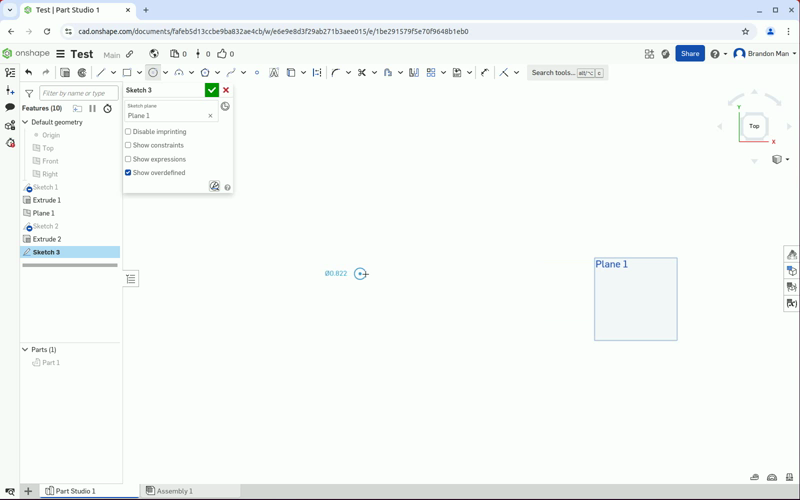
scroll(6)
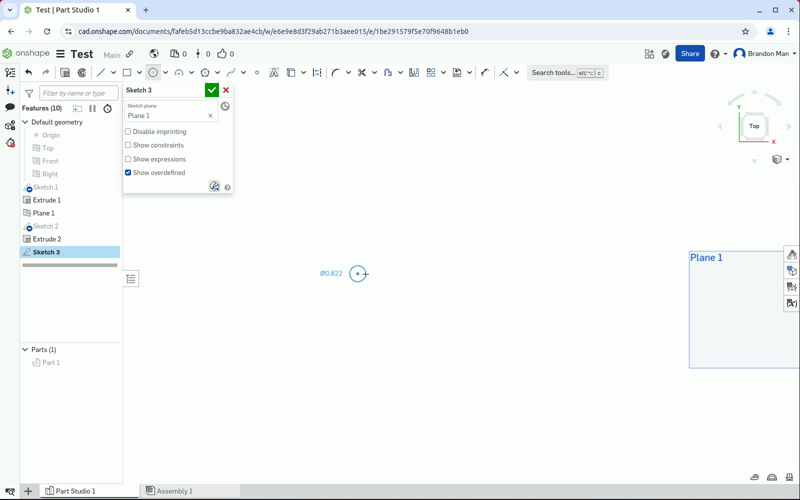
scroll(6)
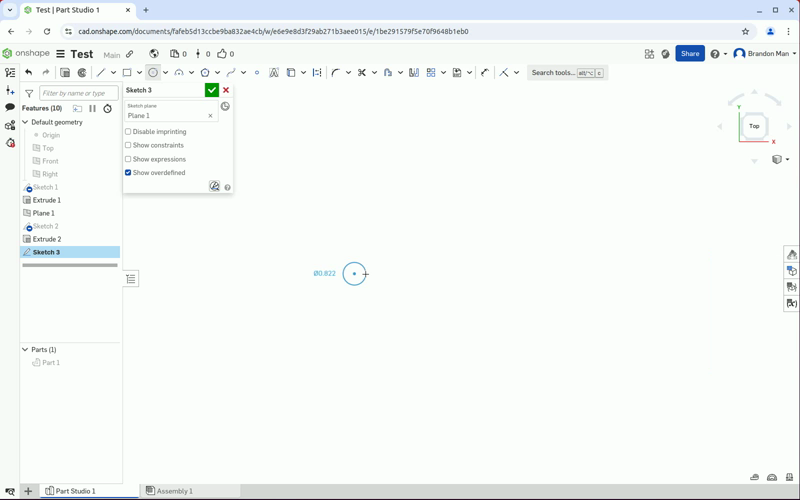
scroll(6)
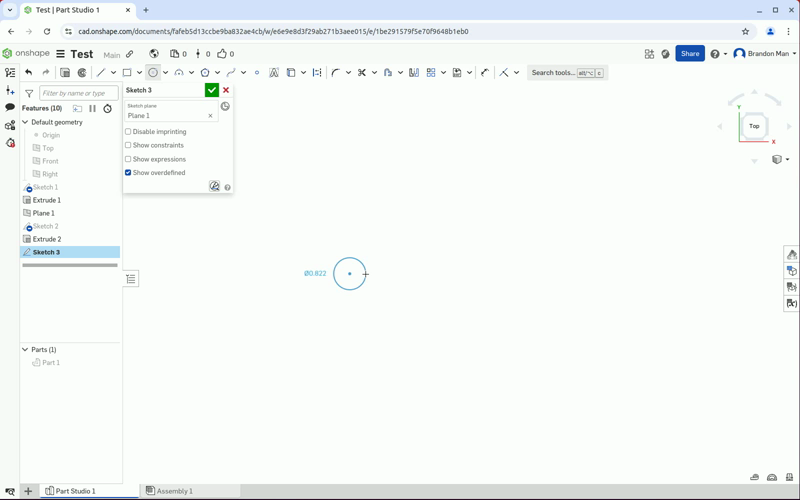
scroll(6)
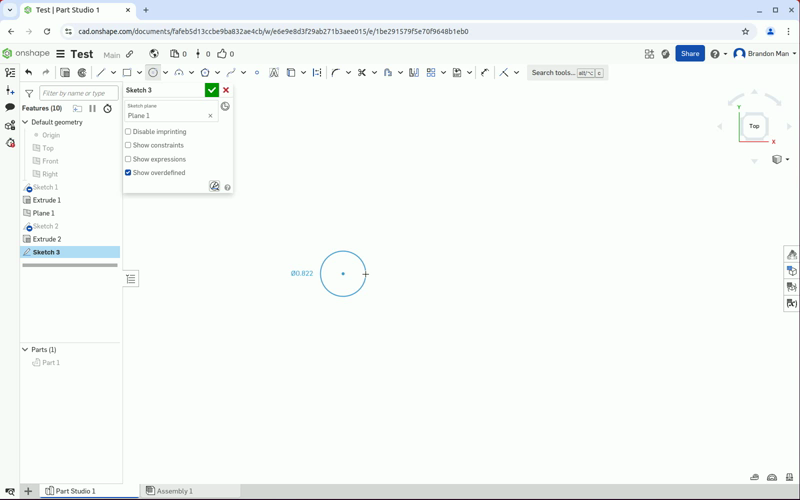
click(365, 273)
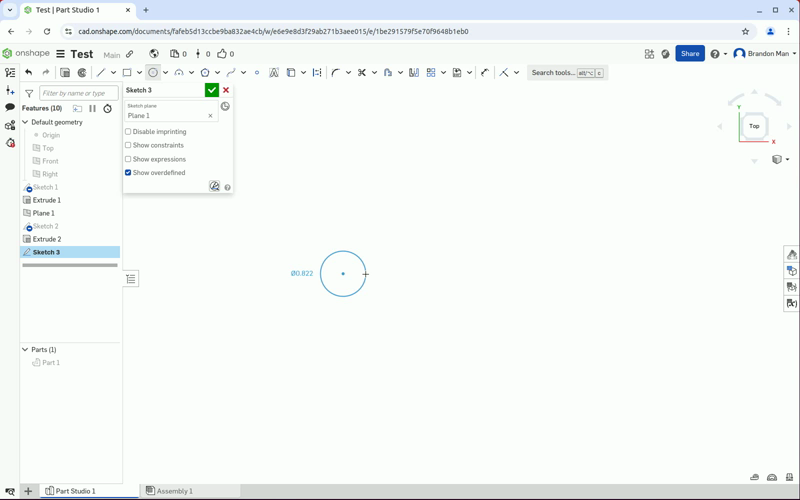
scroll(-6)
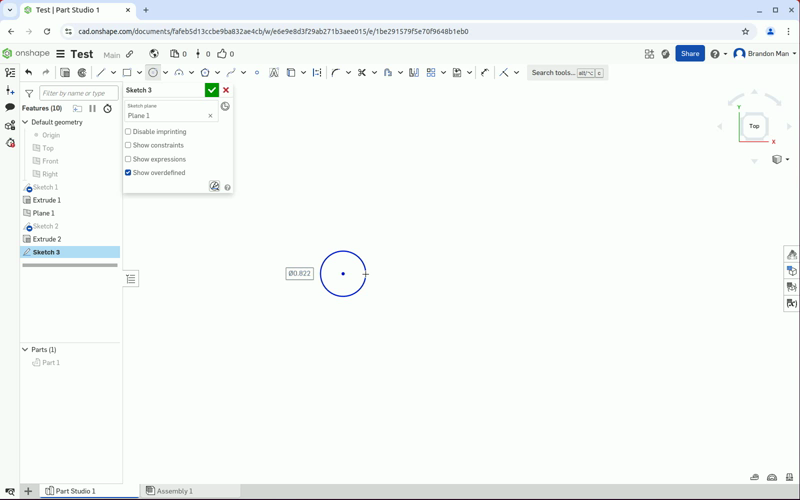
scroll(-6)
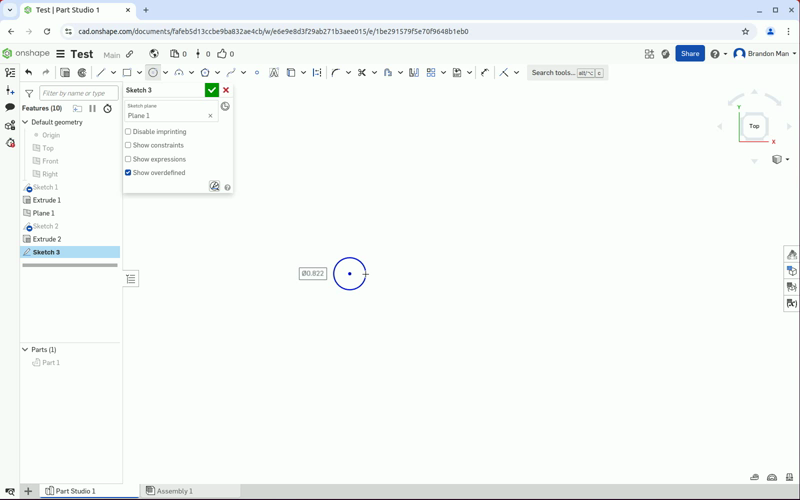
scroll(-6)
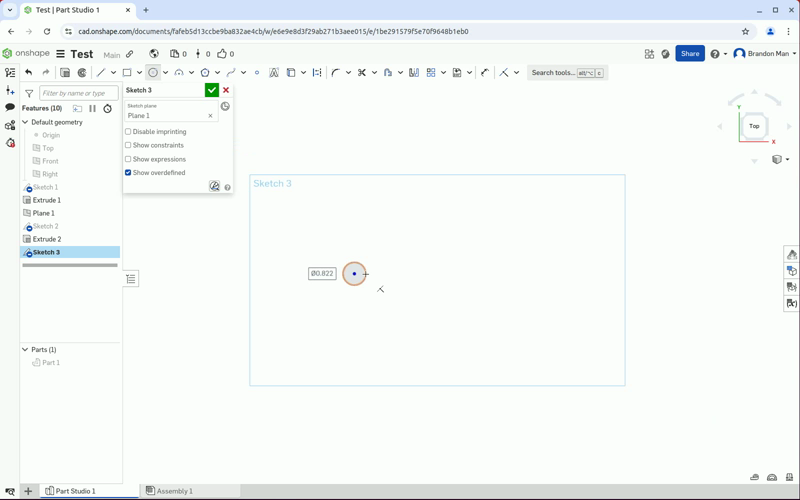
scroll(-6)
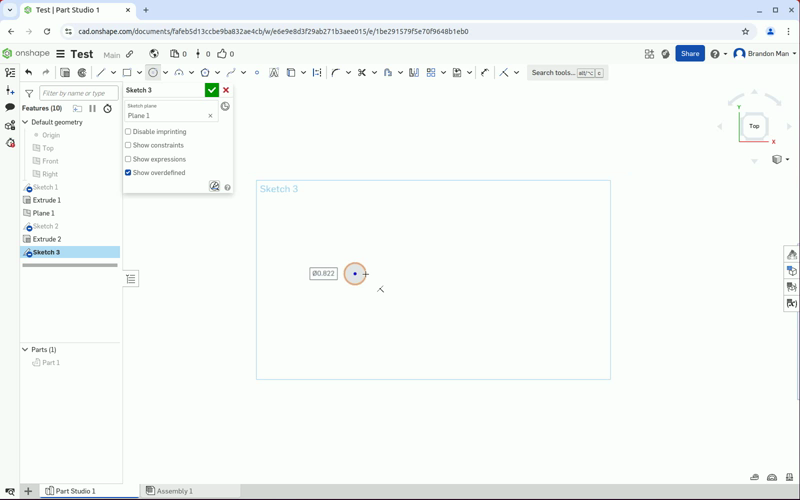
scroll(-6)
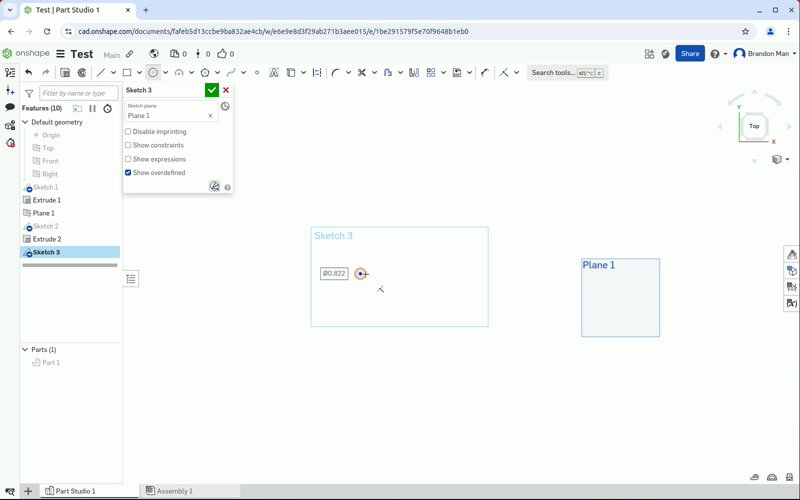
scroll(-6)
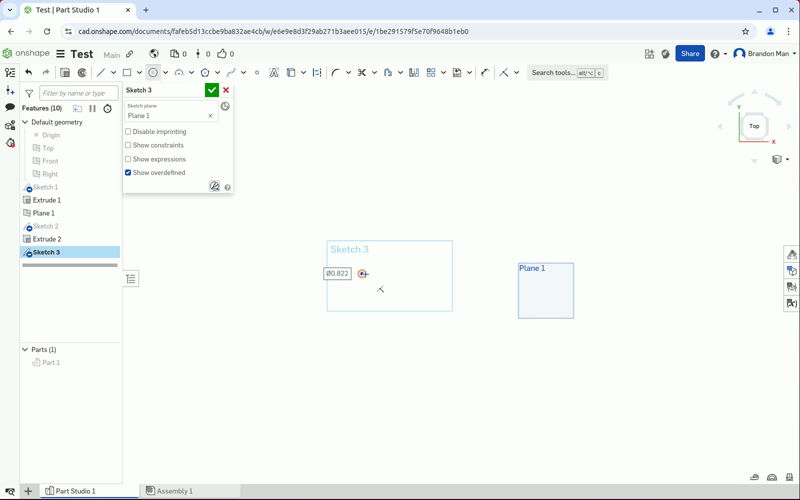
scroll(-6)
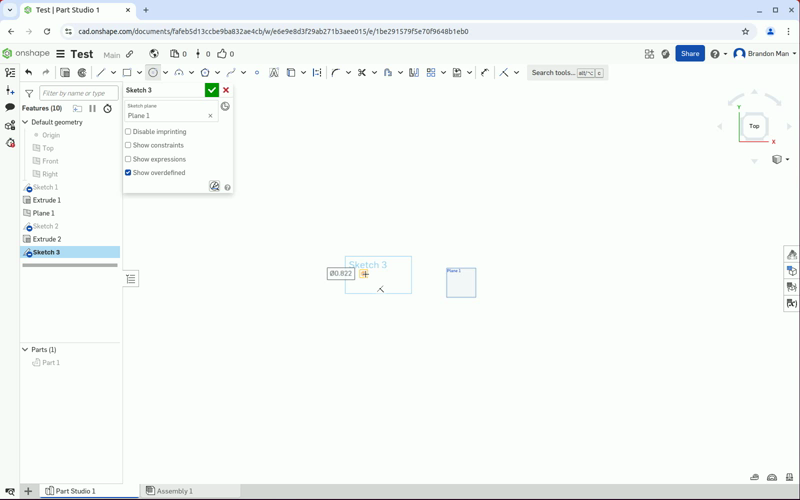
key(esc)
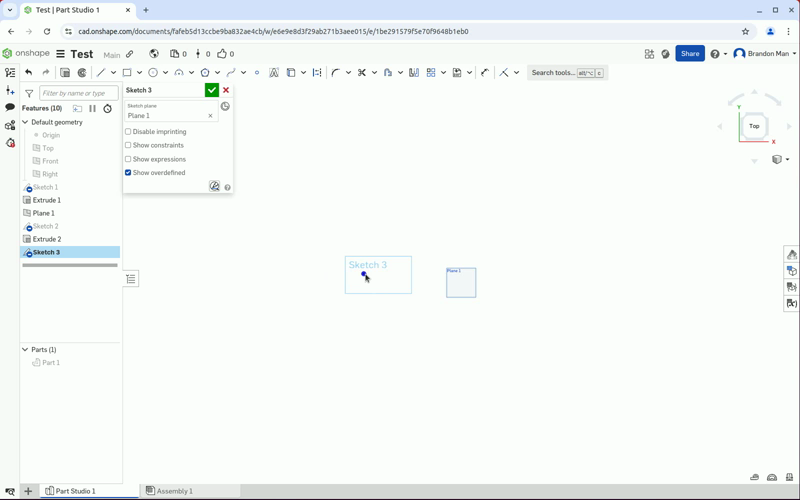
mouse_move(364, 273)
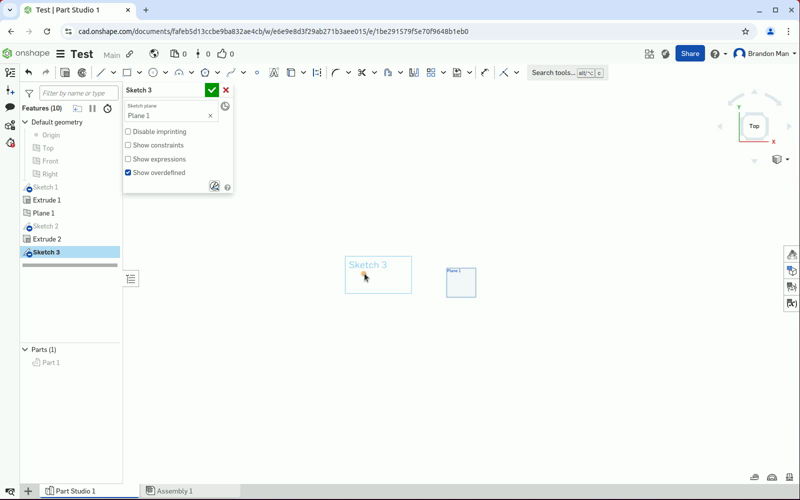
scroll(6)
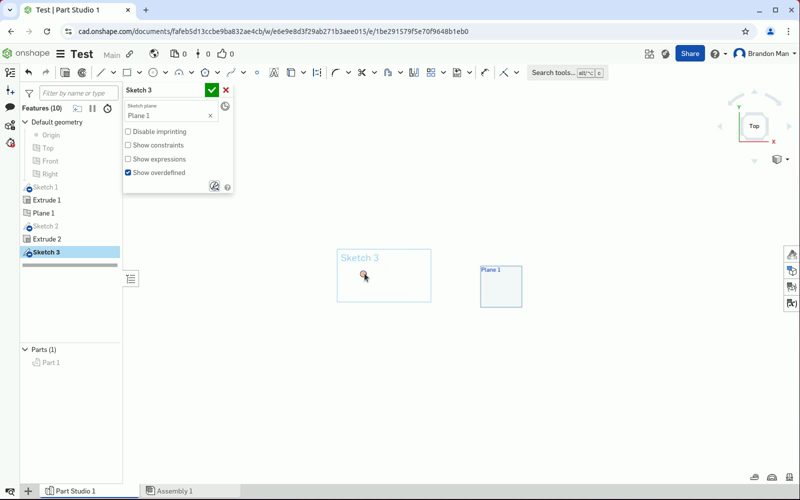
scroll(6)
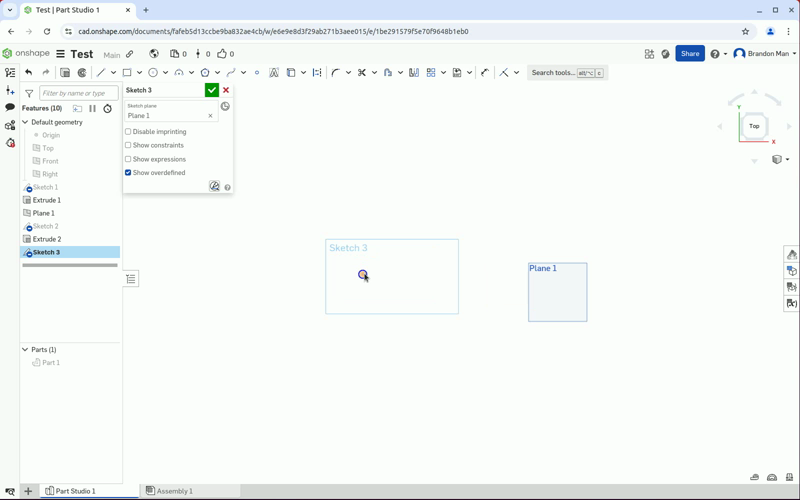
scroll(6)
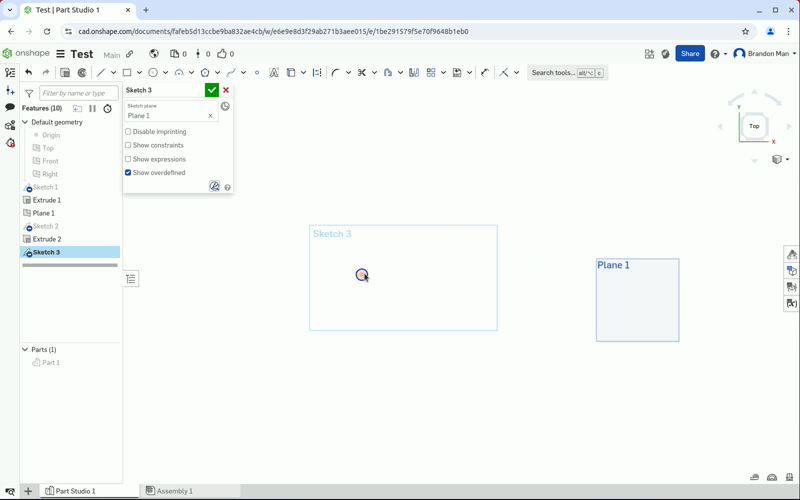
scroll(6)
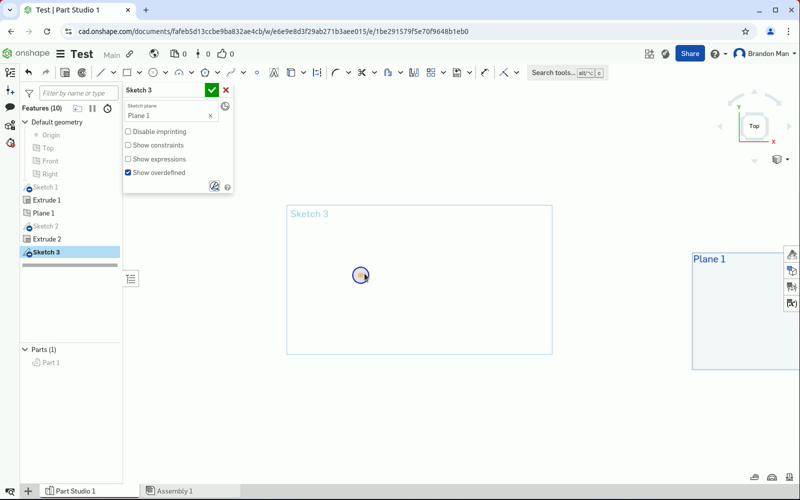
scroll(6)
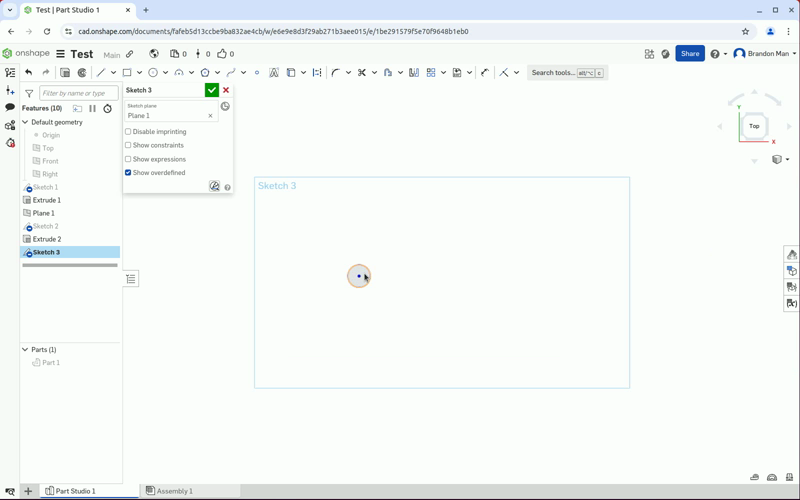
scroll(6)
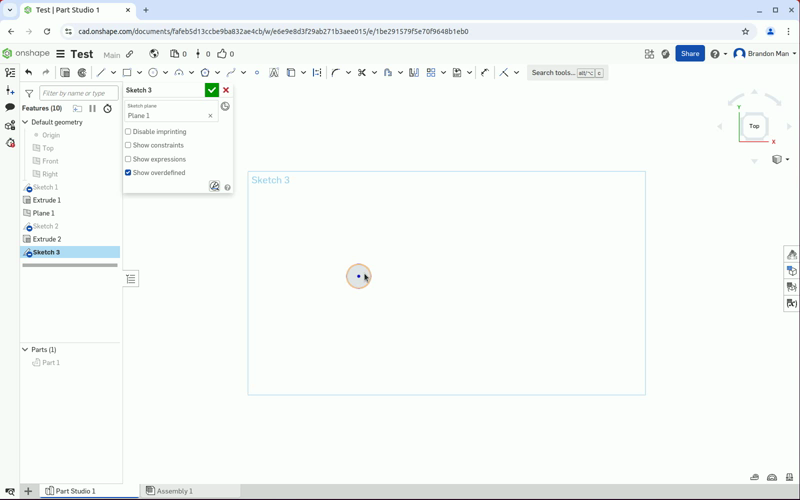
scroll(6)
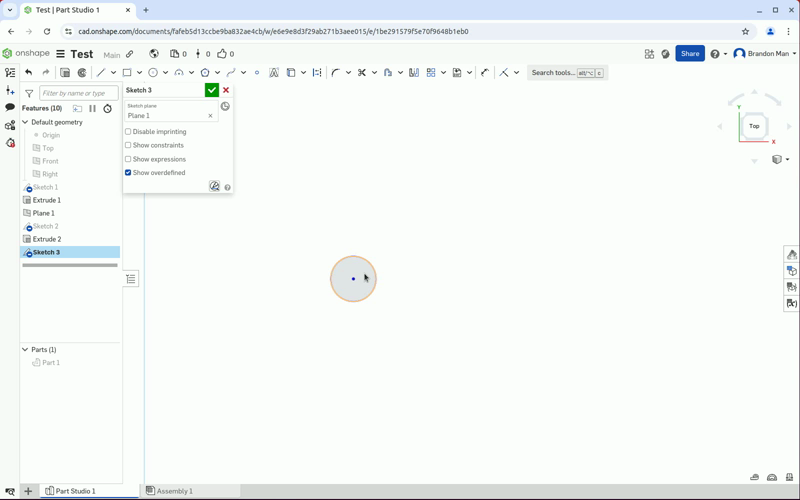
click(364, 273)
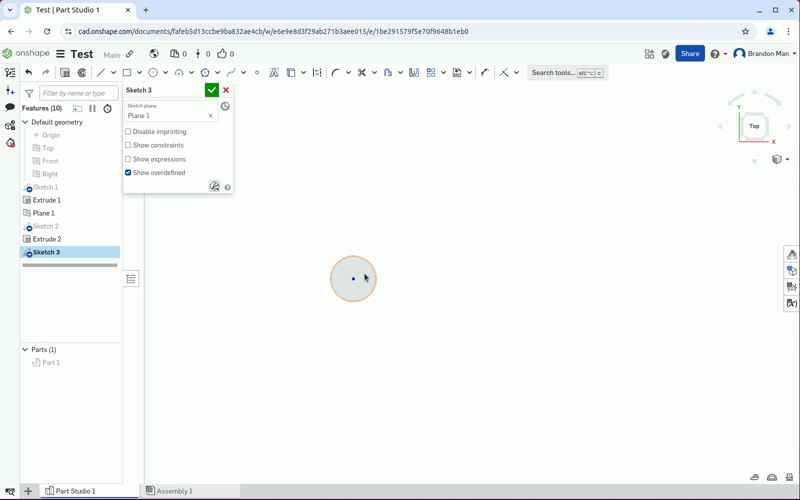
scroll(-6)
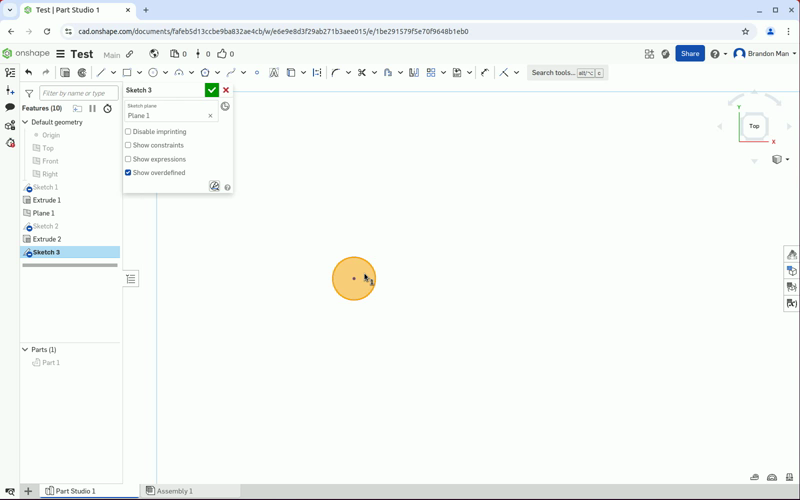
scroll(-6)
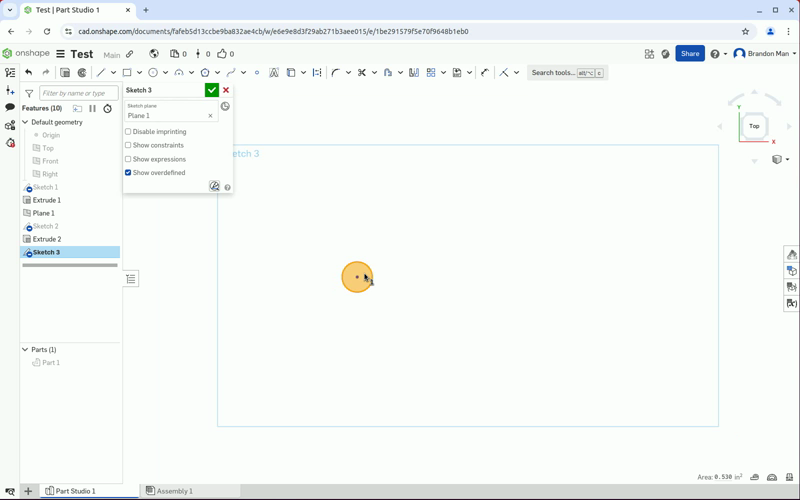
scroll(-6)
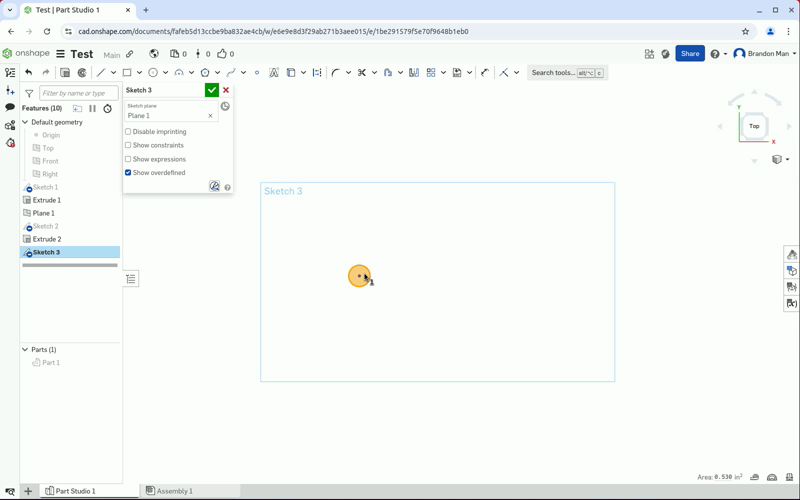
scroll(-6)
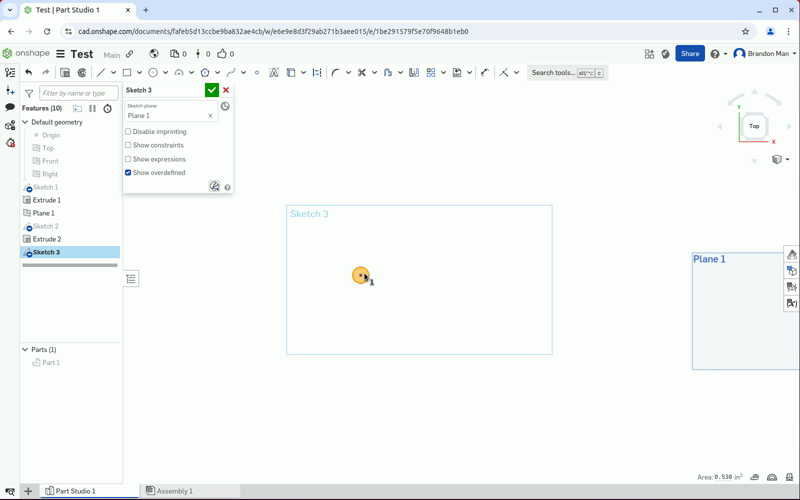
scroll(-6)
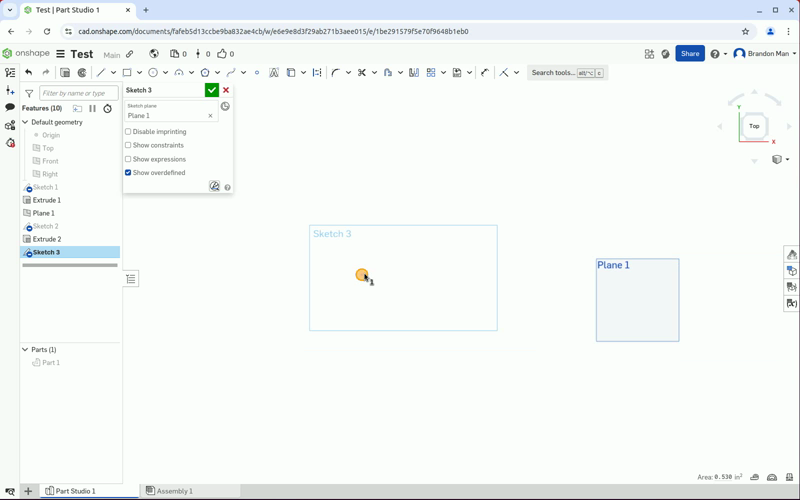
scroll(-6)
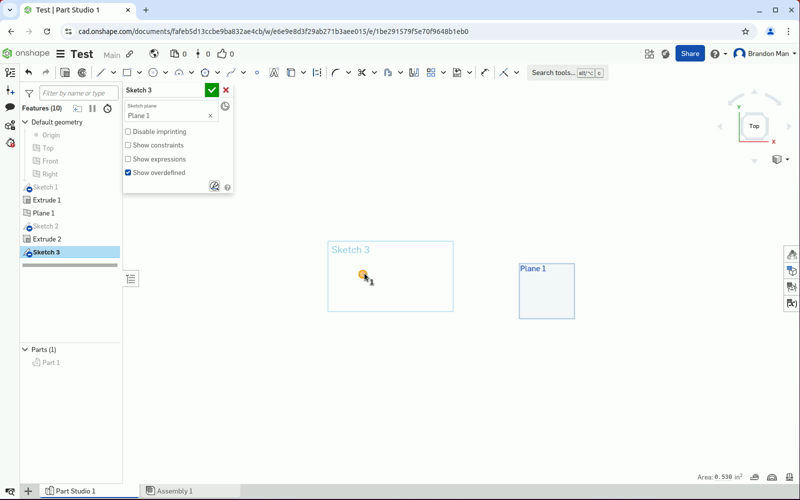
scroll(-6)
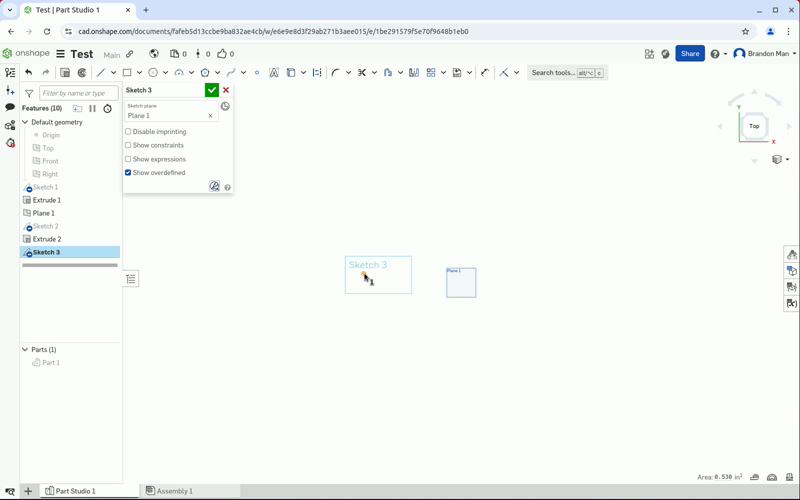
mouse_move(73, 352)
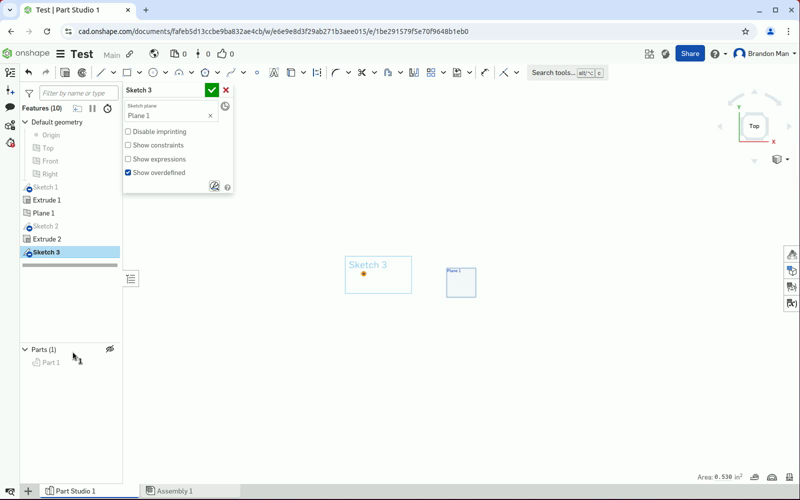
key(shift+y)
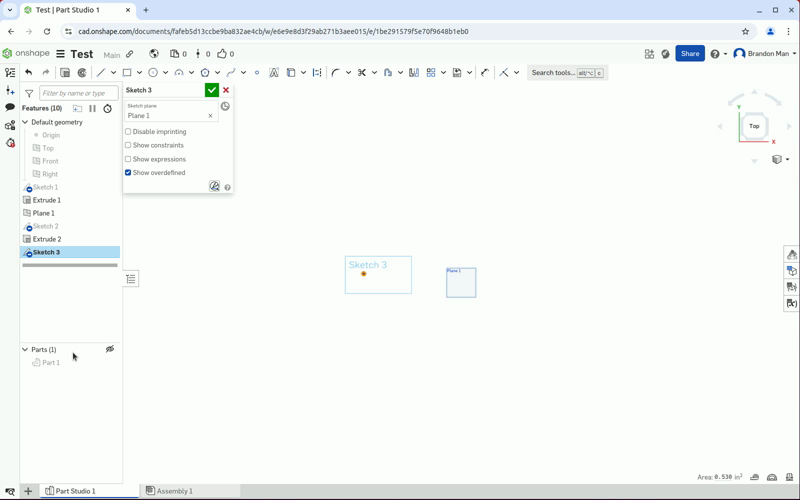
key(shift+e)
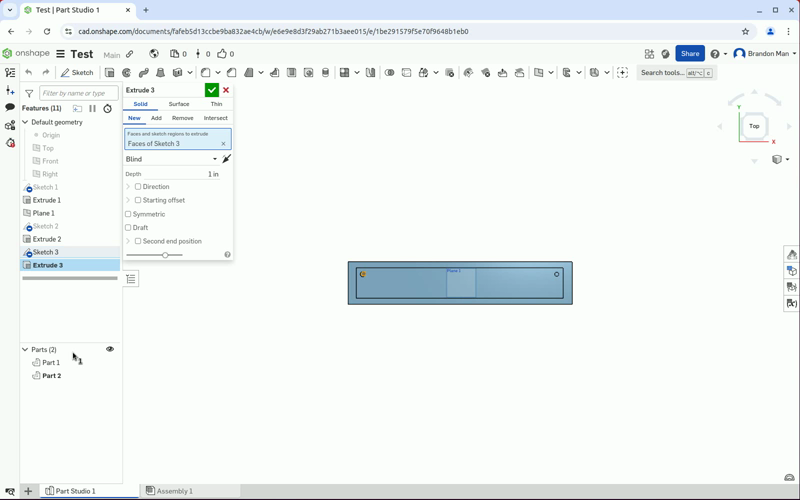
mouse_move(143, 106)
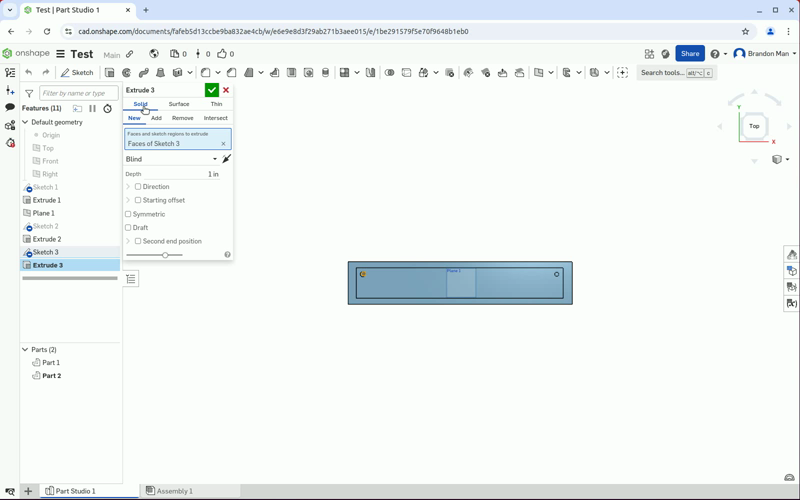
click(143, 106)
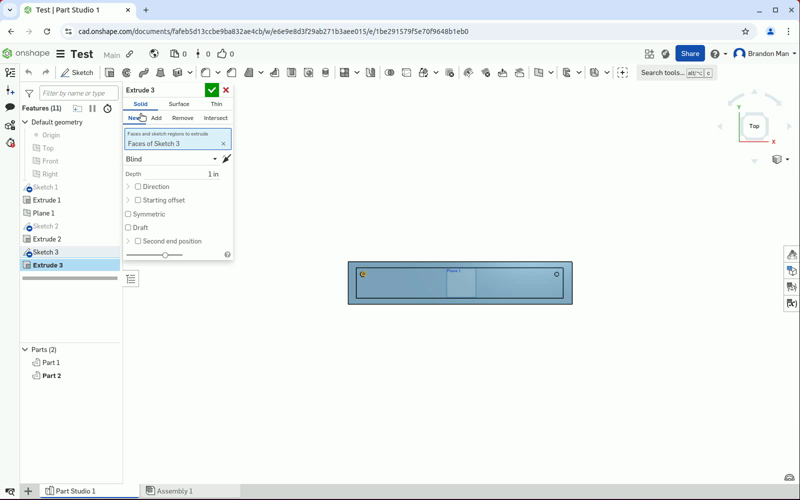
mouse_move(137, 120)
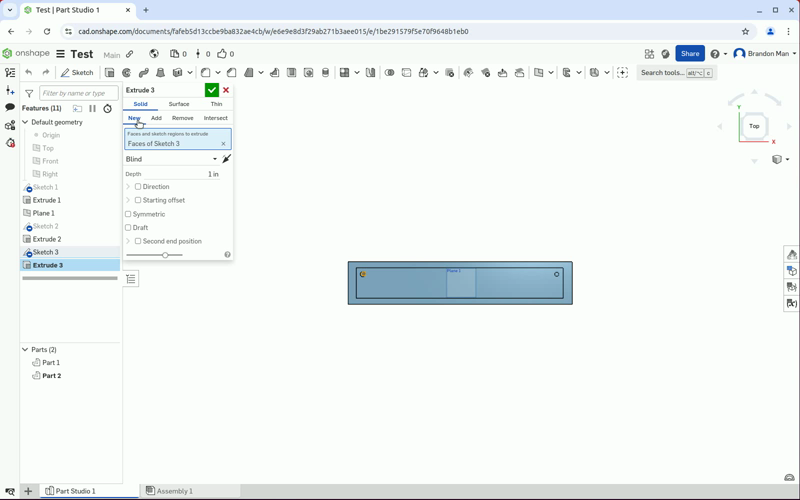
click(137, 120)
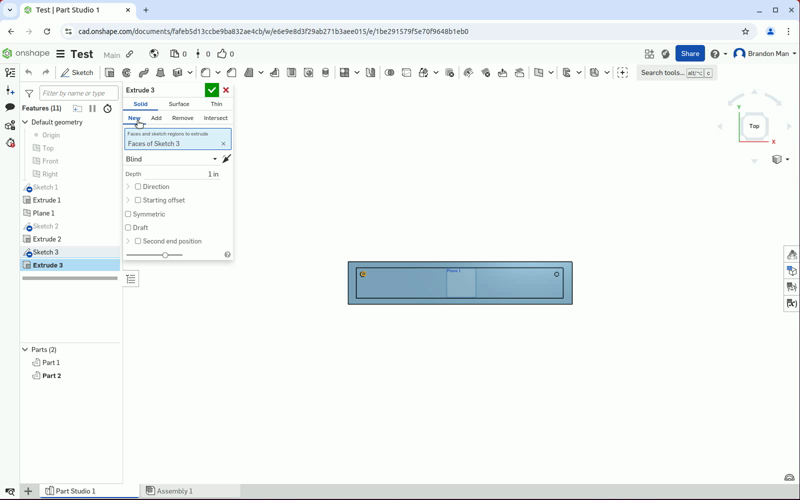
key(tab, 4)
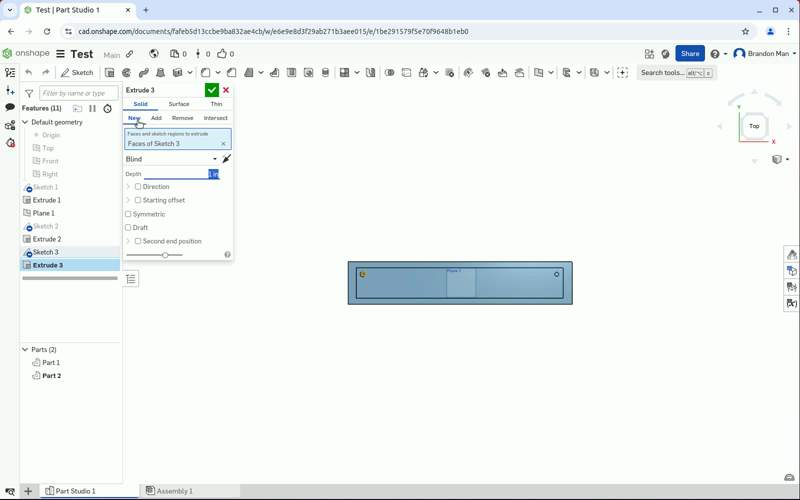
text(1.204)
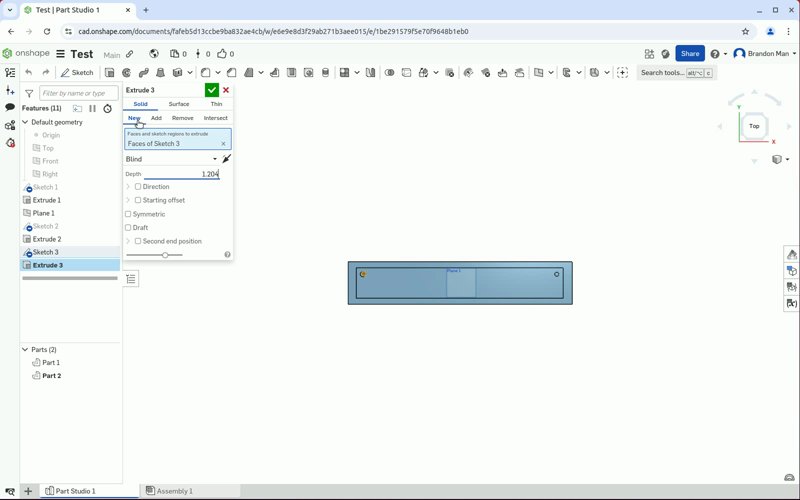
key(enter)
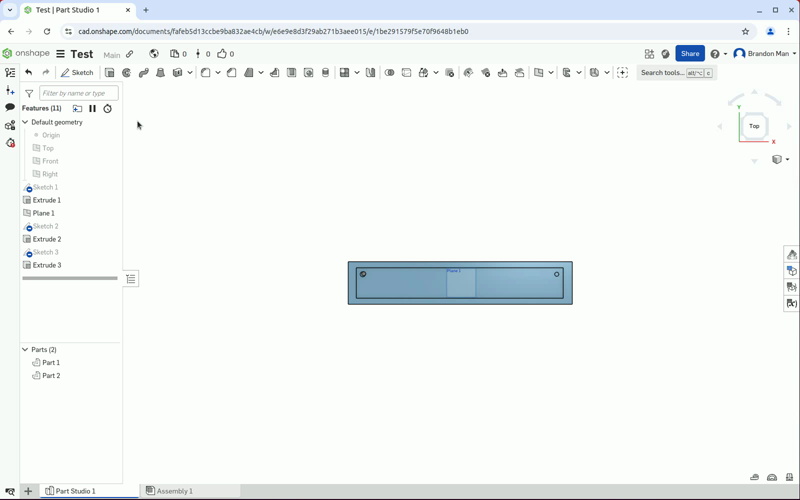
key(shift+h)
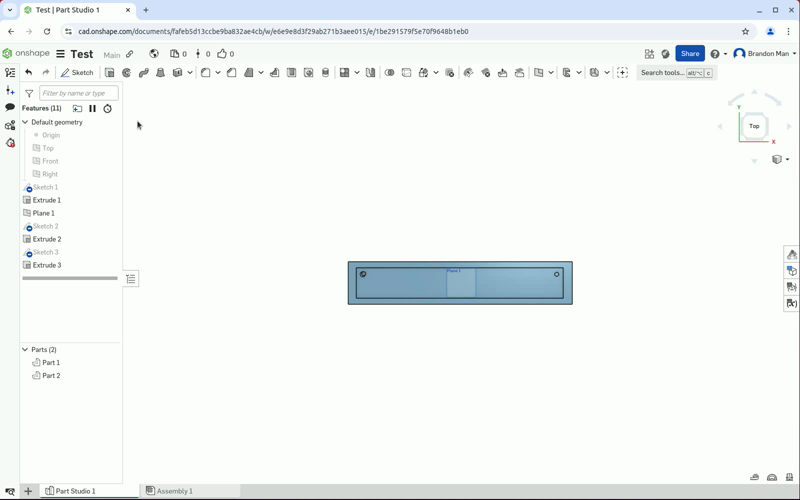
key(shift+h)
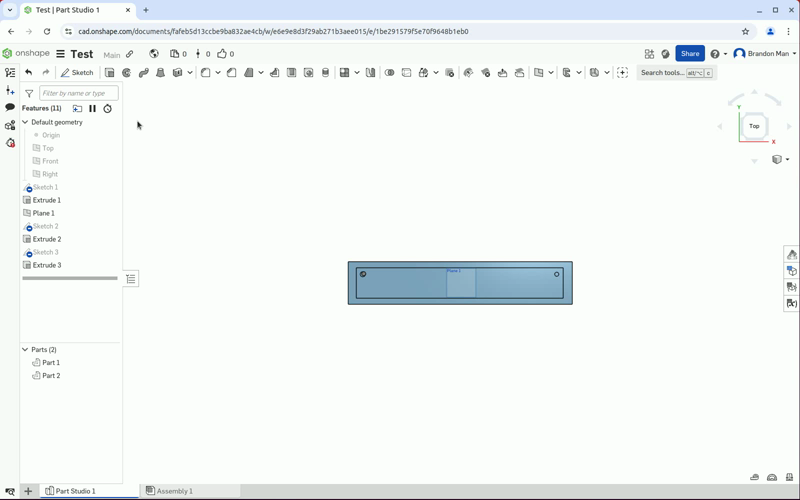
mouse_move(73, 189)
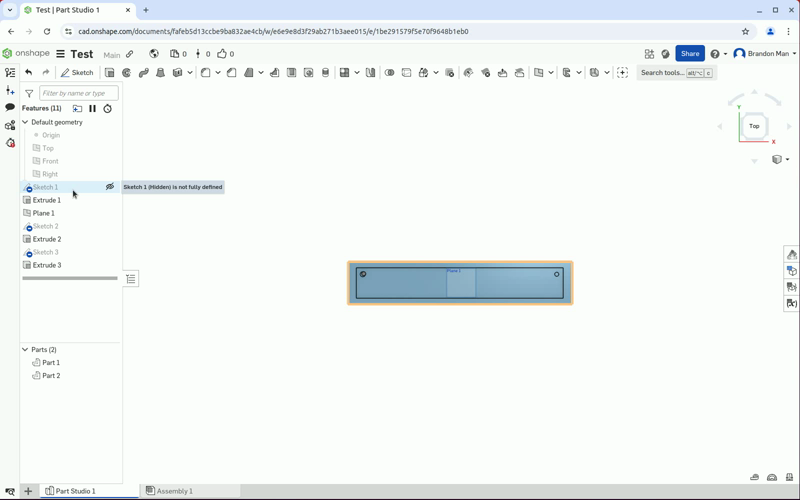
click(73, 189)
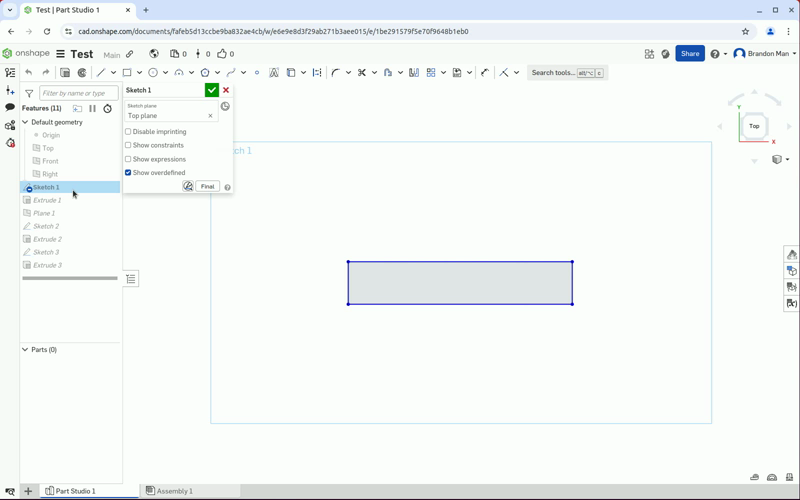
mouse_move(229, 92)
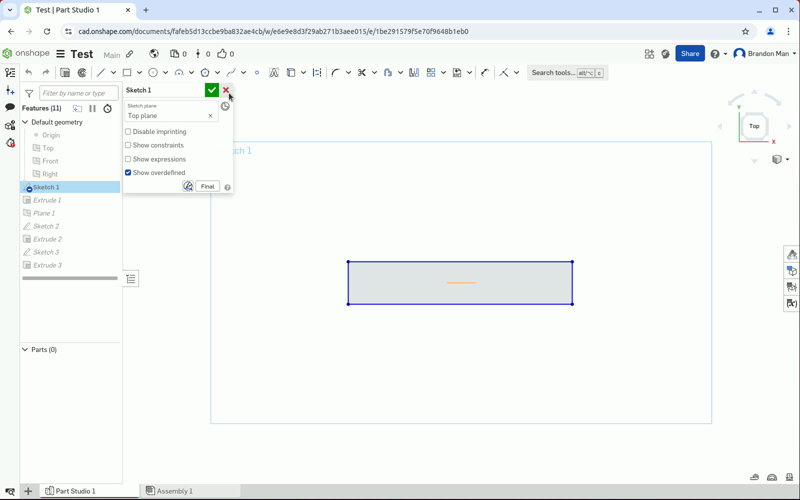
click(229, 92)
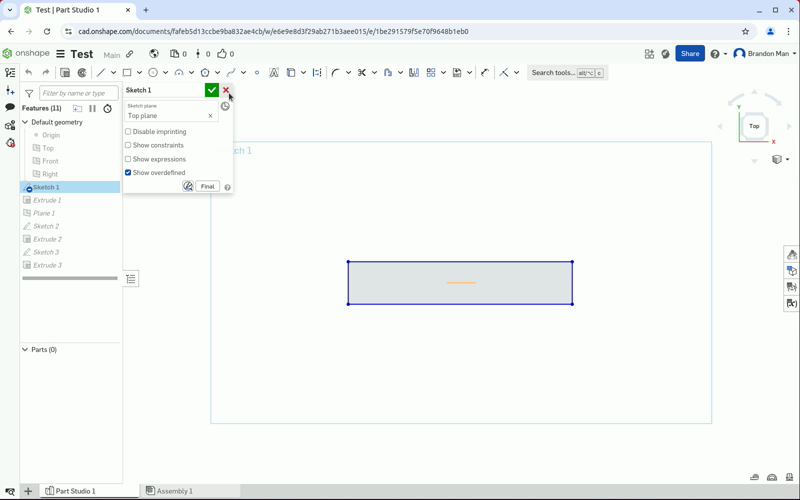
key(shift+s)
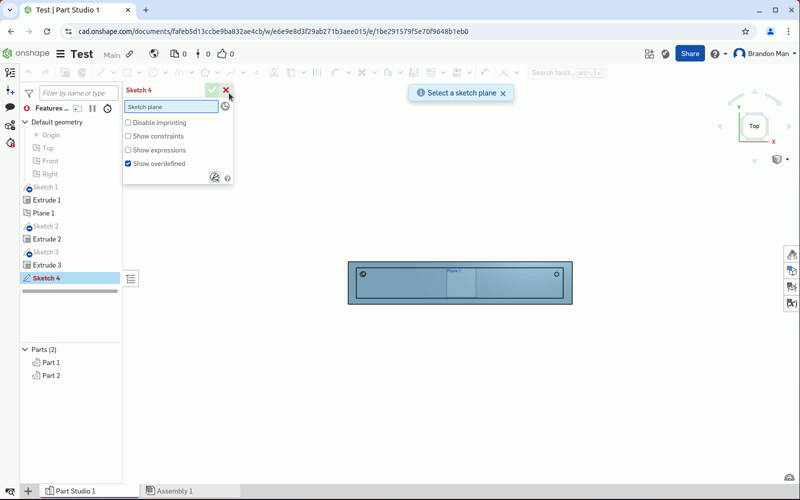
mouse_move(73, 215)
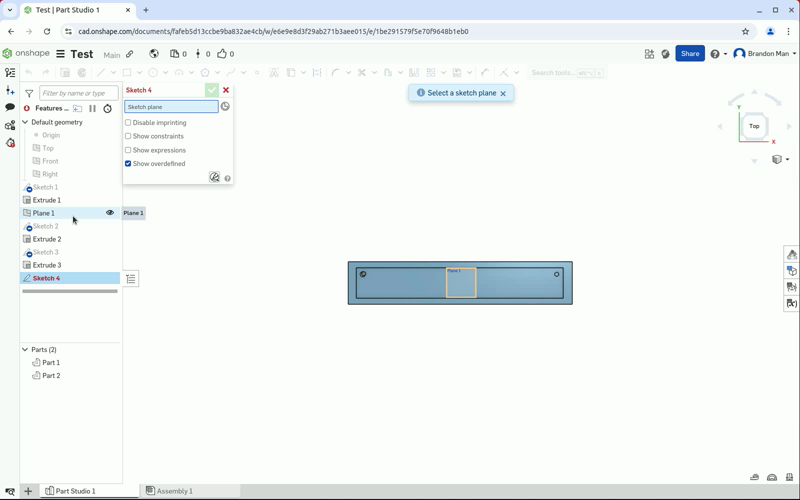
click(73, 215)
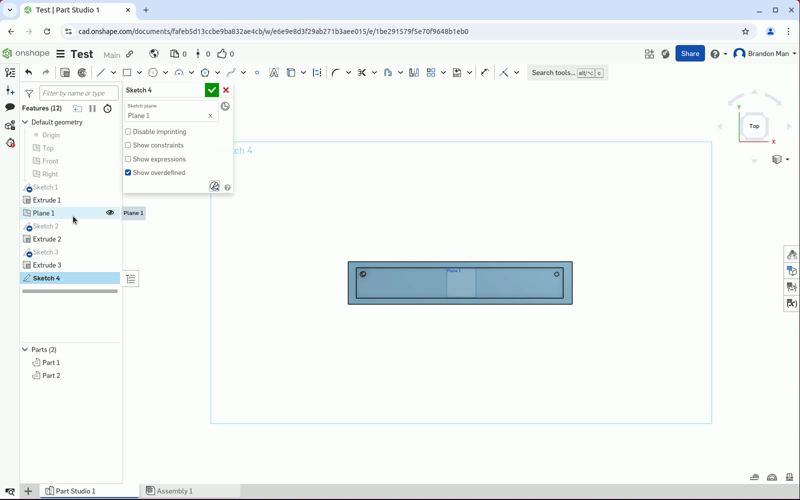
mouse_move(73, 352)
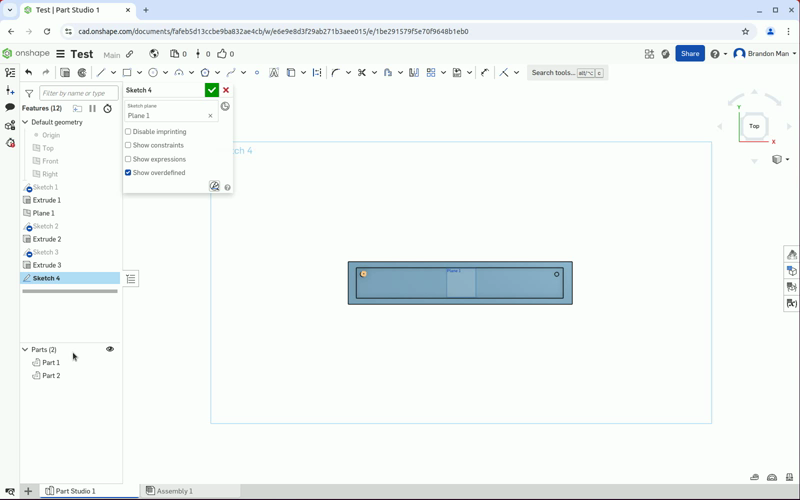
key(y)
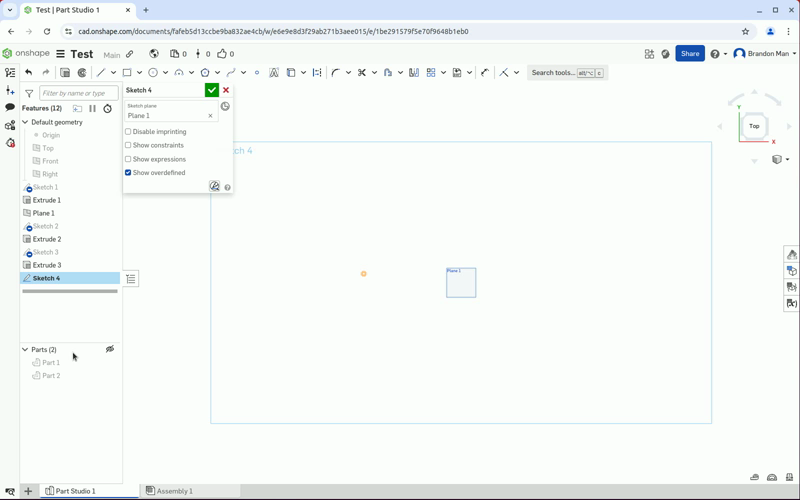
key(c)
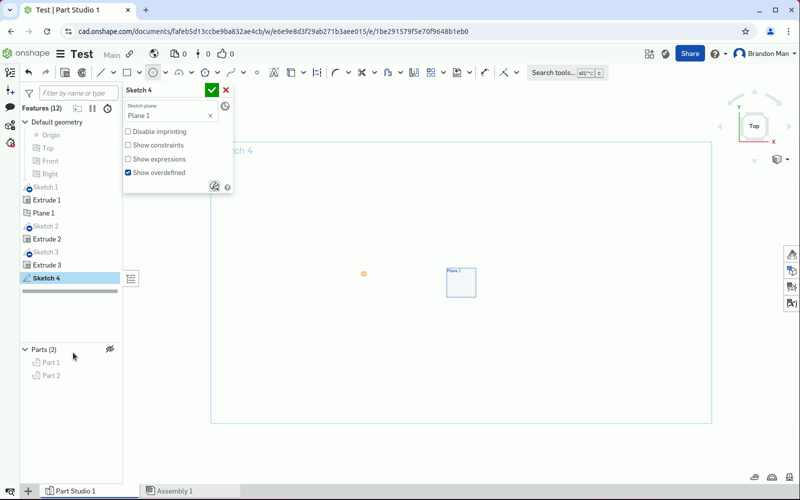
key_down(shift)
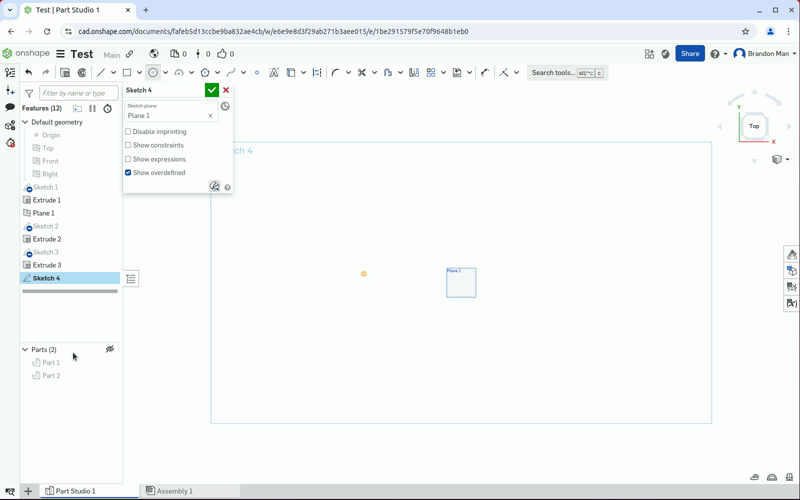
mouse_move(559, 273)
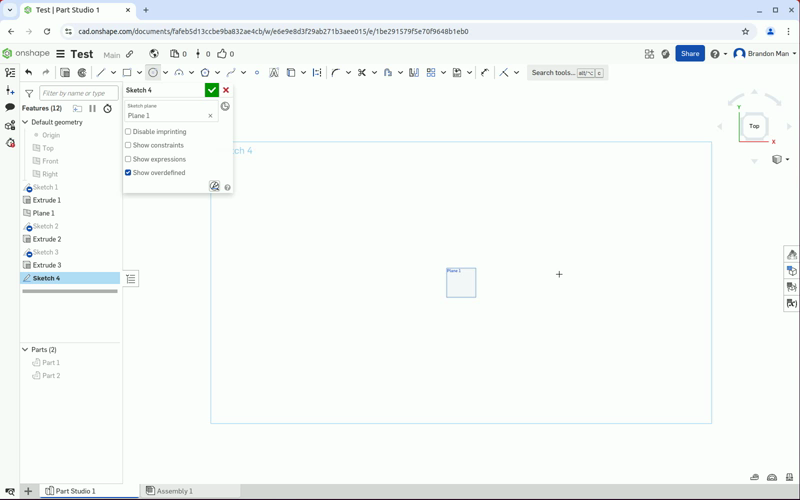
click(559, 273)
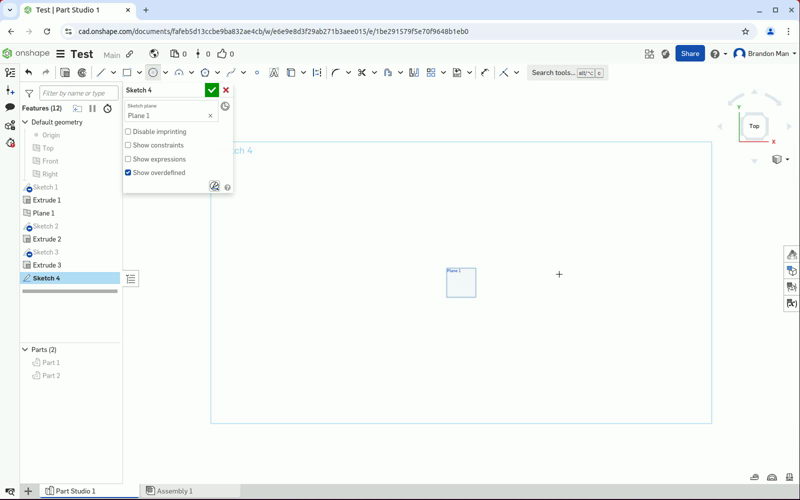
key_up(shift)
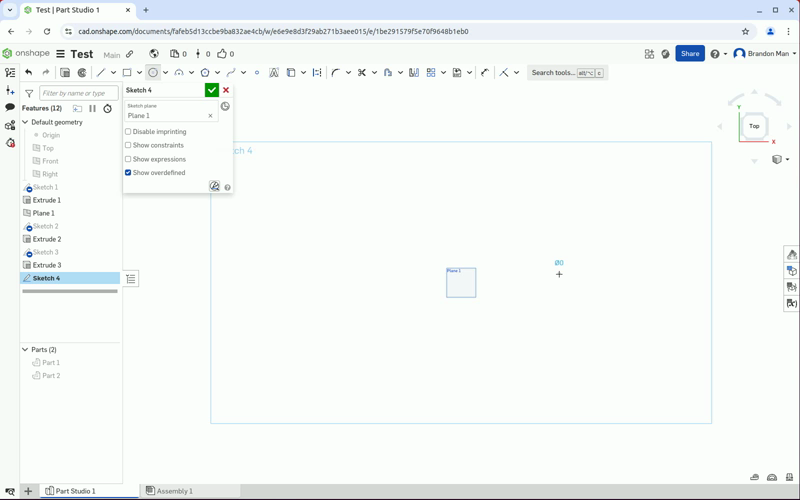
mouse_move(561, 273)
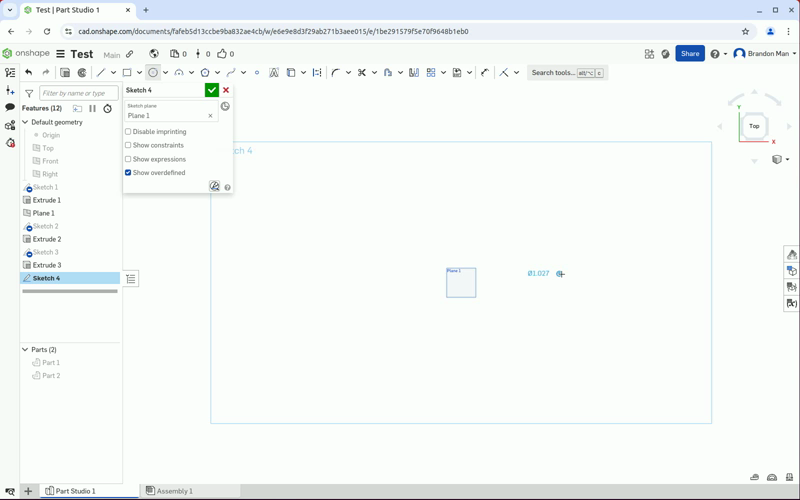
scroll(6)
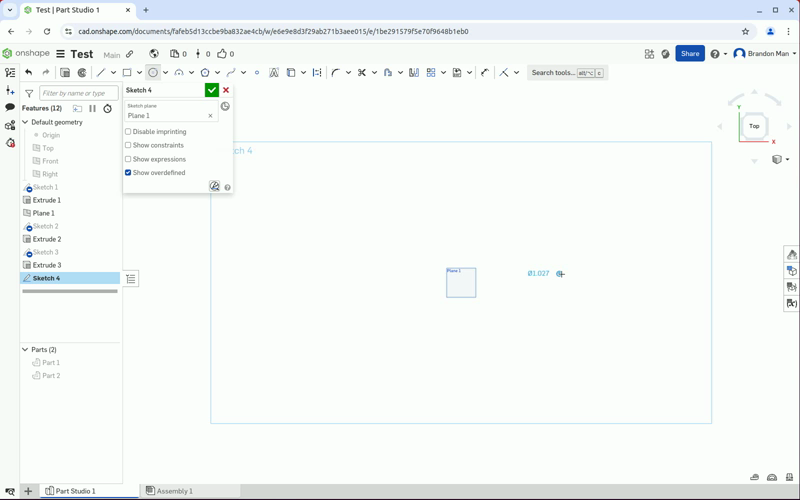
scroll(6)
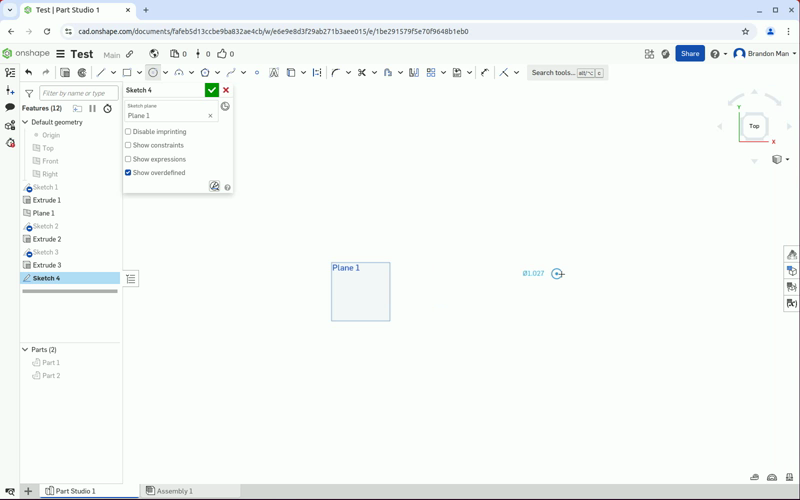
scroll(6)
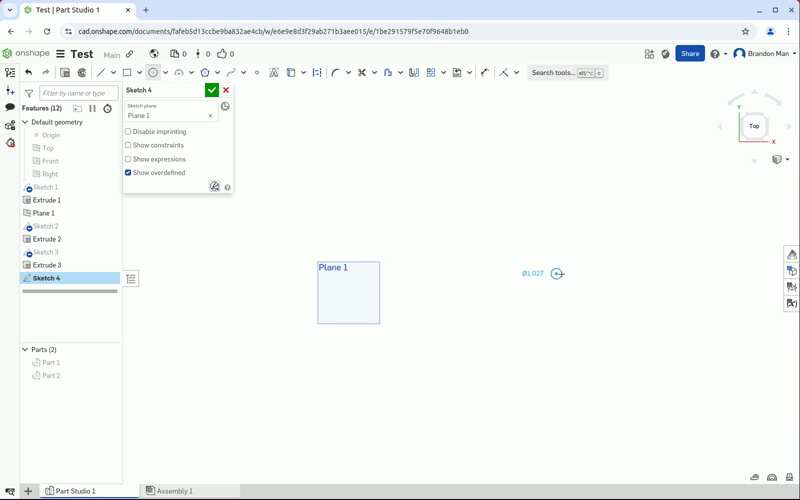
scroll(6)
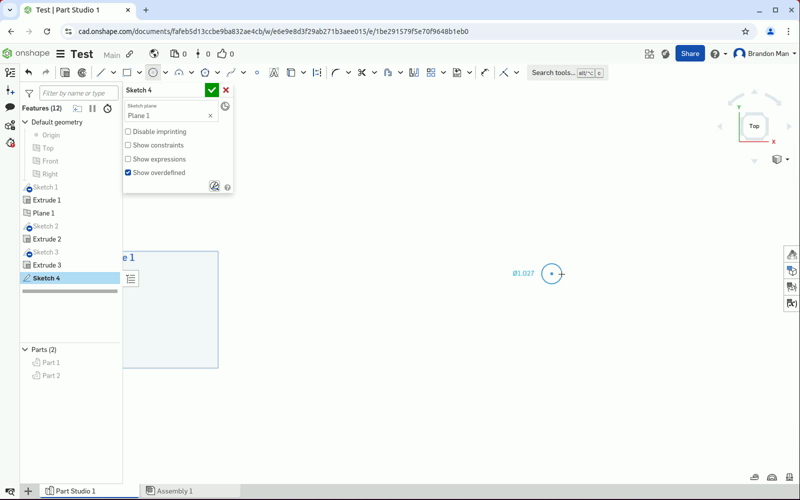
scroll(6)
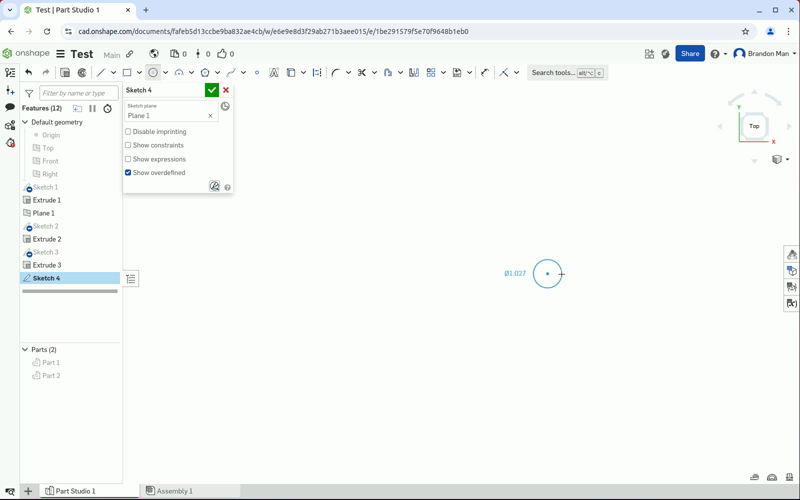
scroll(6)
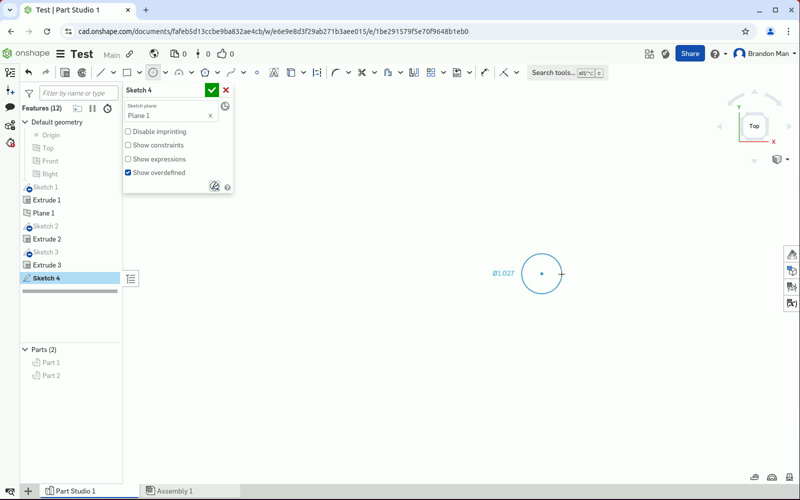
scroll(6)
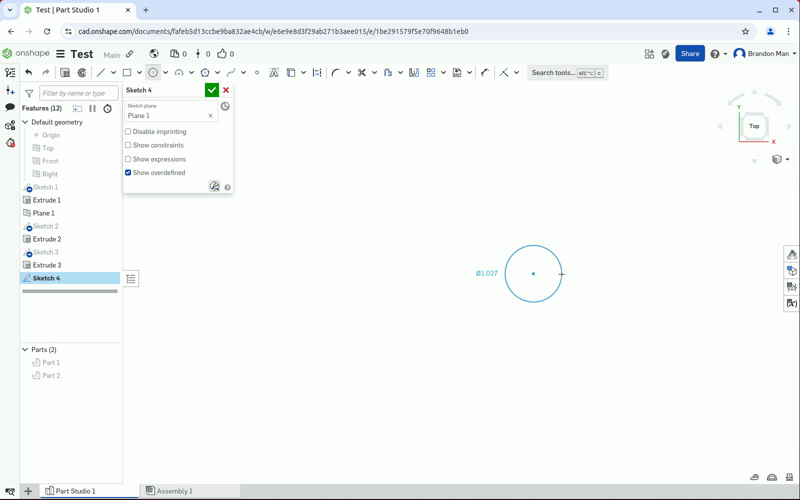
click(561, 273)
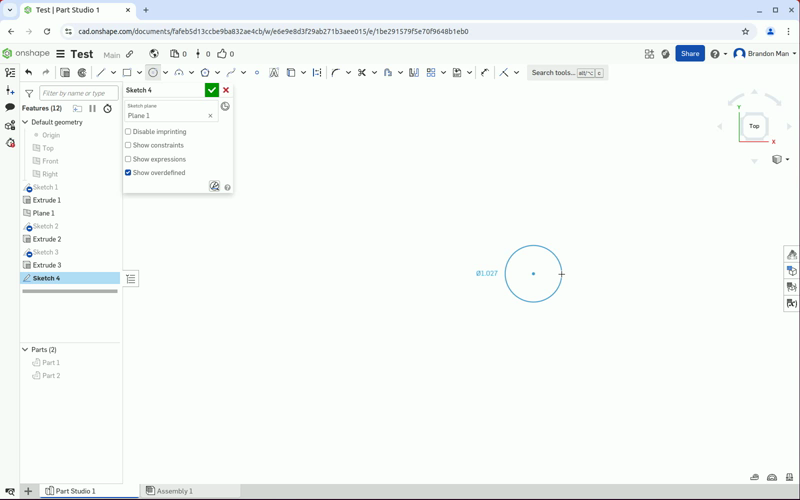
scroll(-6)
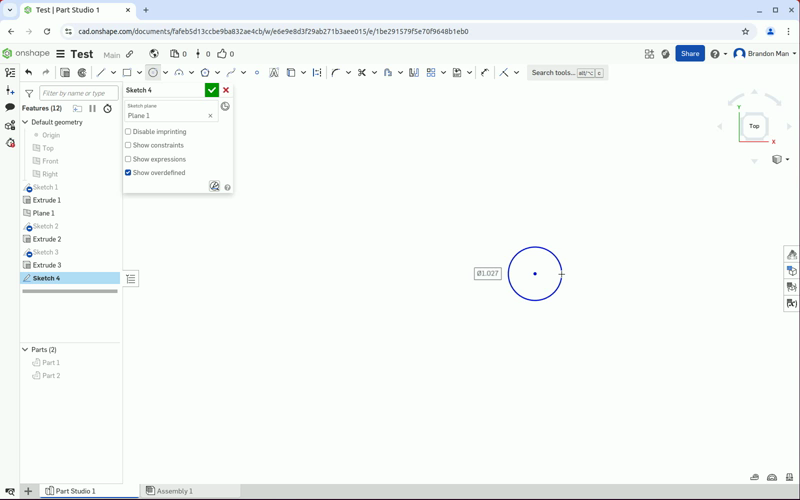
scroll(-6)
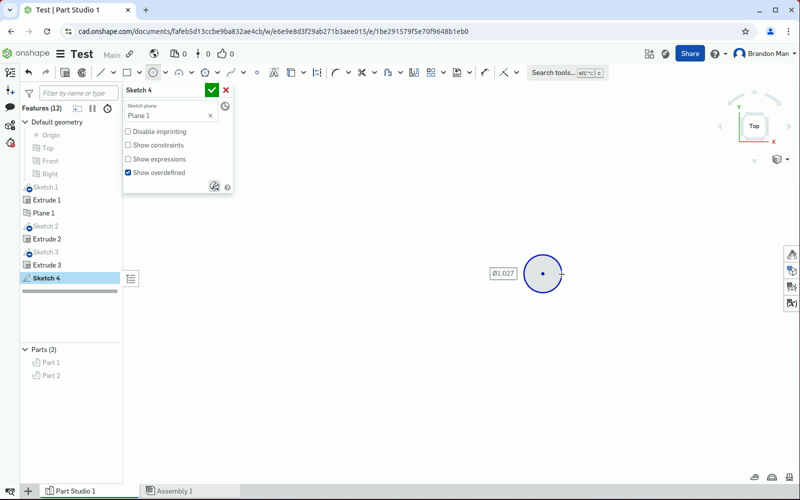
scroll(-6)
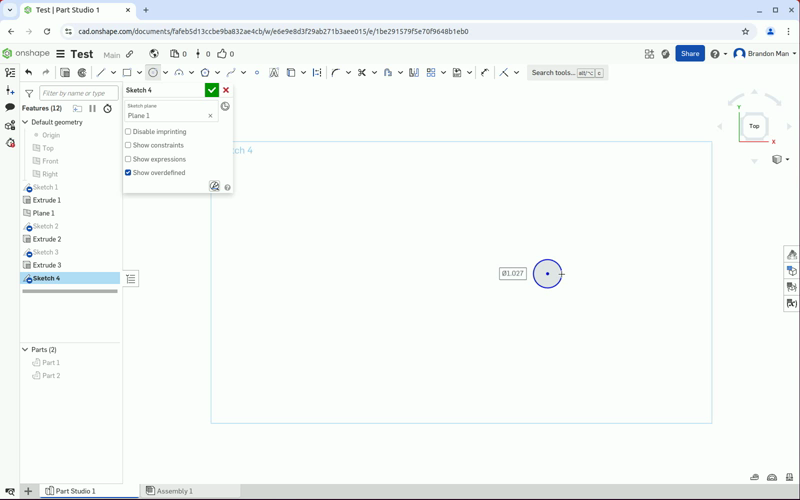
scroll(-6)
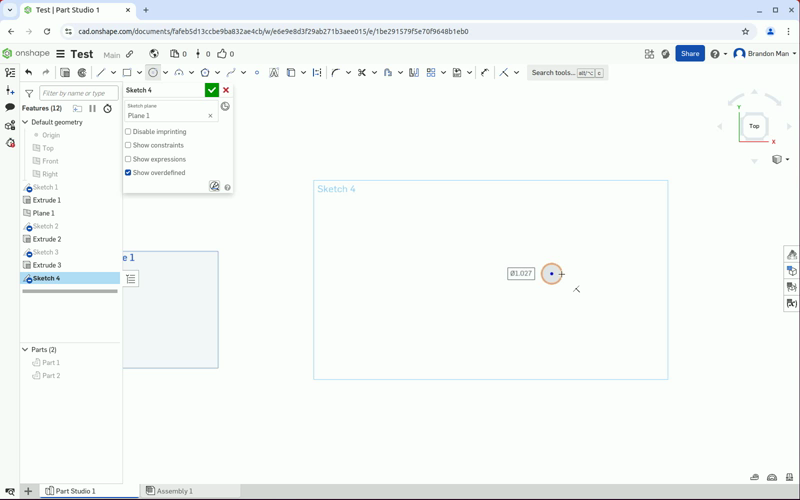
scroll(-6)
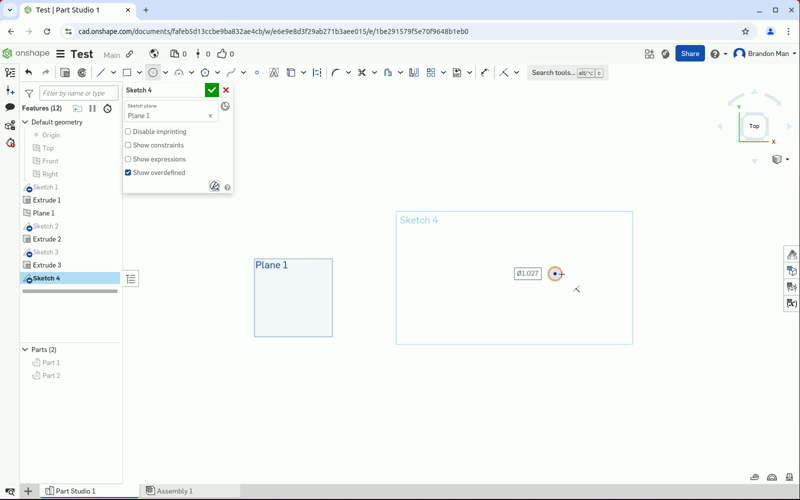
scroll(-6)
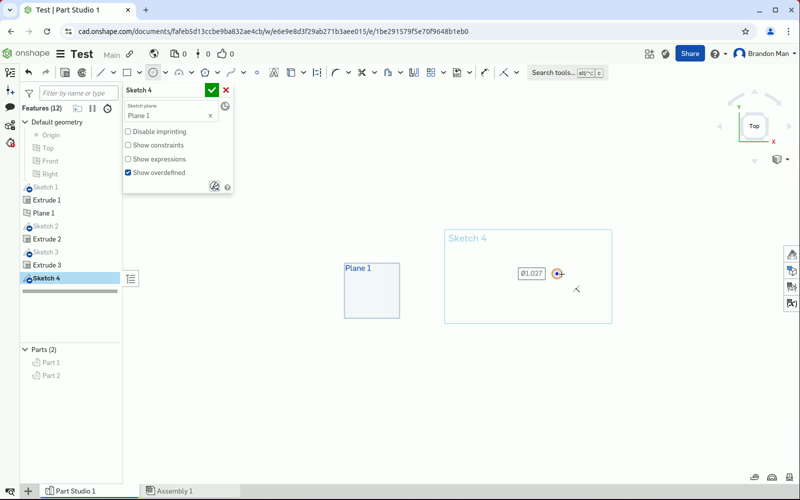
scroll(-6)
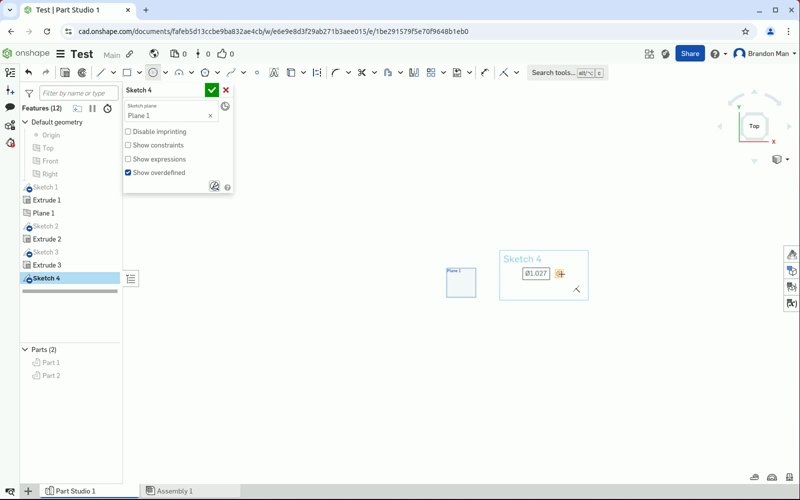
key(esc)
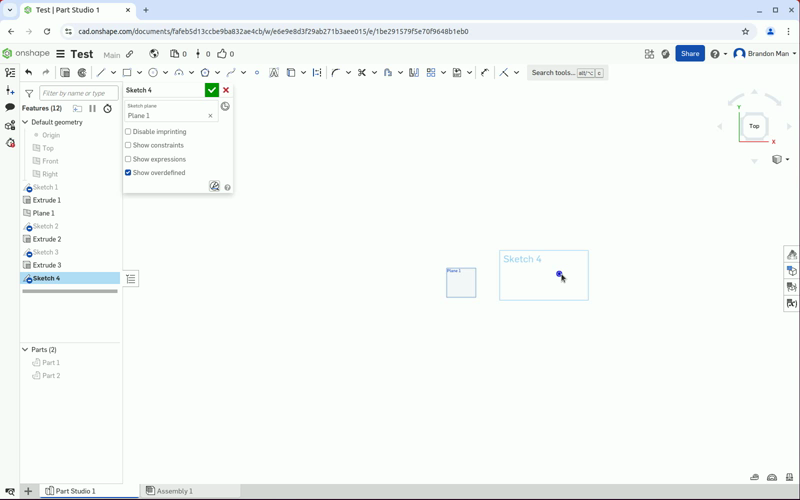
mouse_move(558, 273)
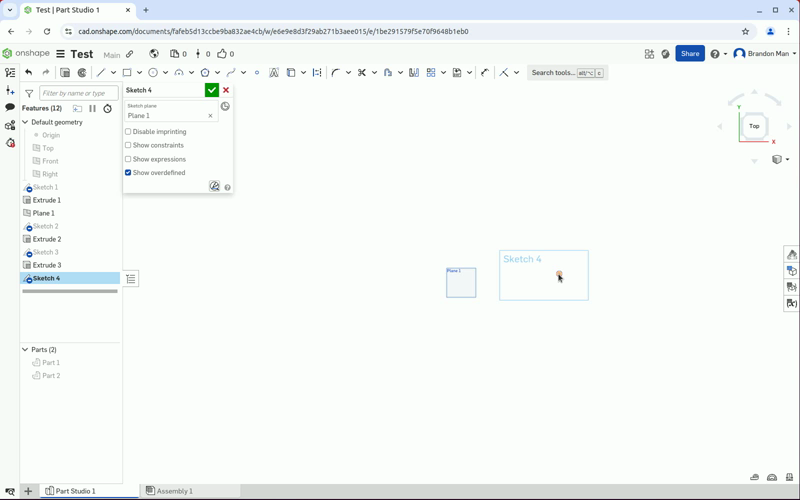
scroll(6)
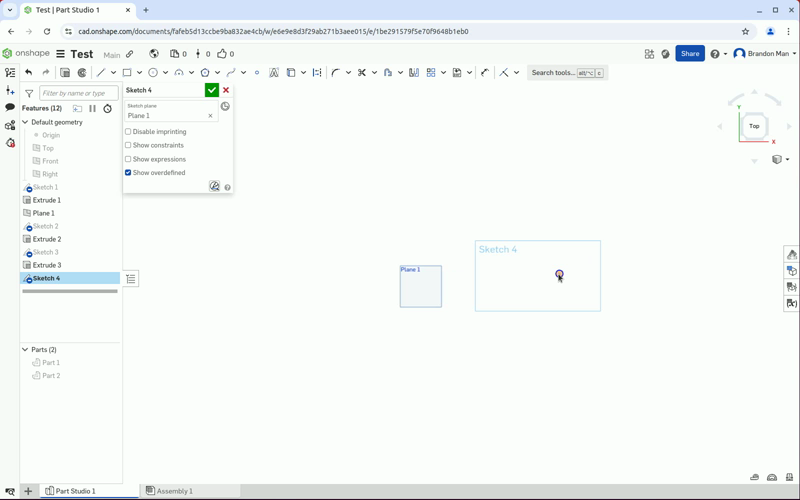
scroll(6)
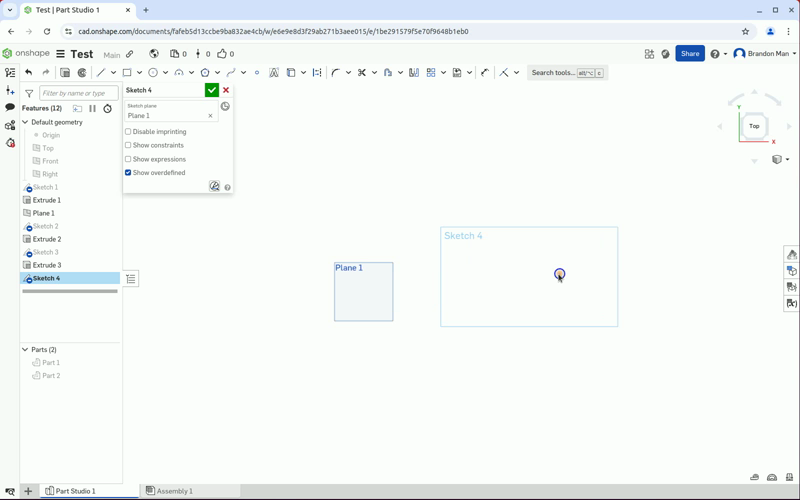
scroll(6)
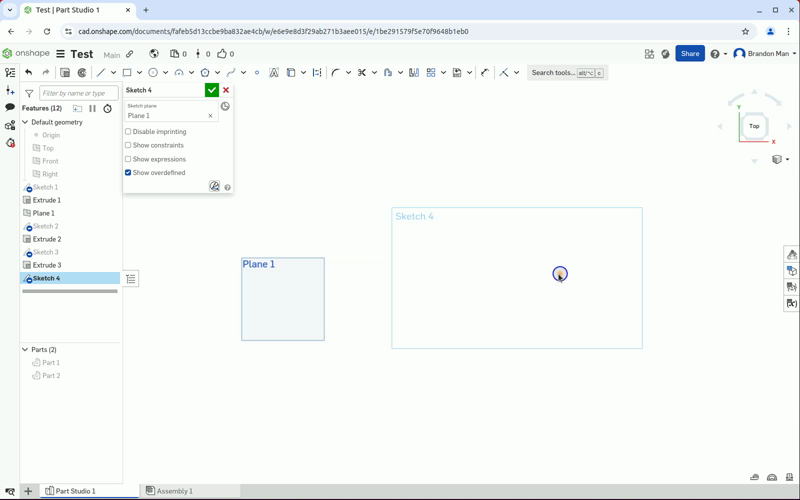
scroll(6)
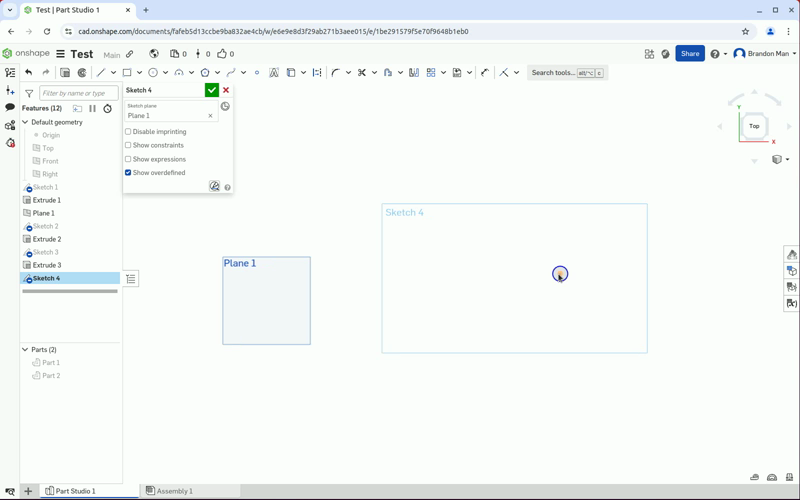
scroll(6)
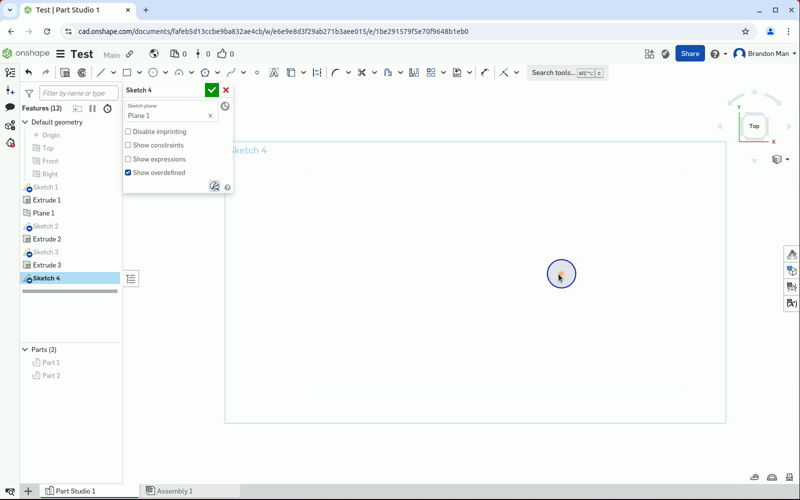
scroll(6)
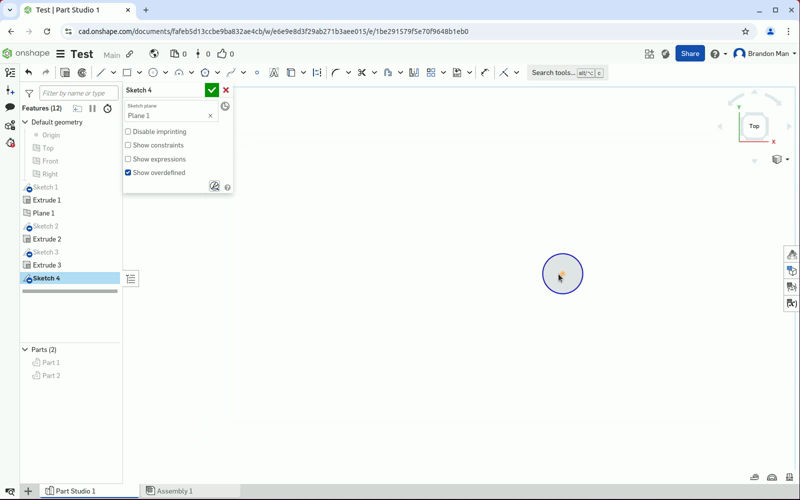
scroll(6)
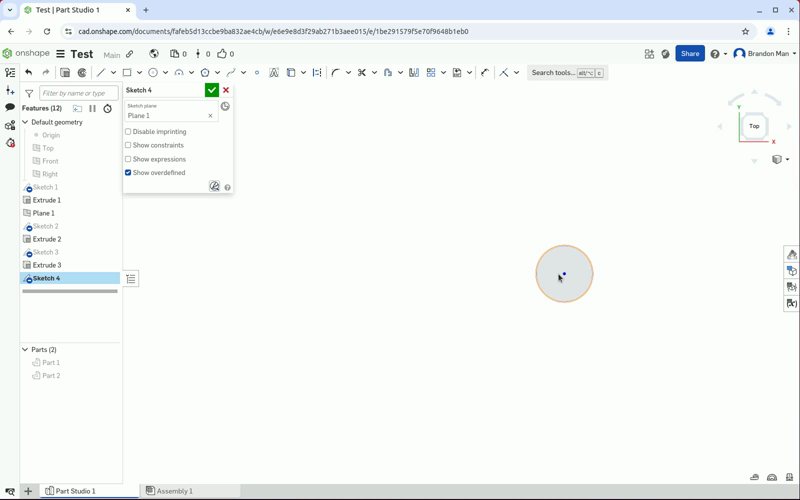
click(558, 273)
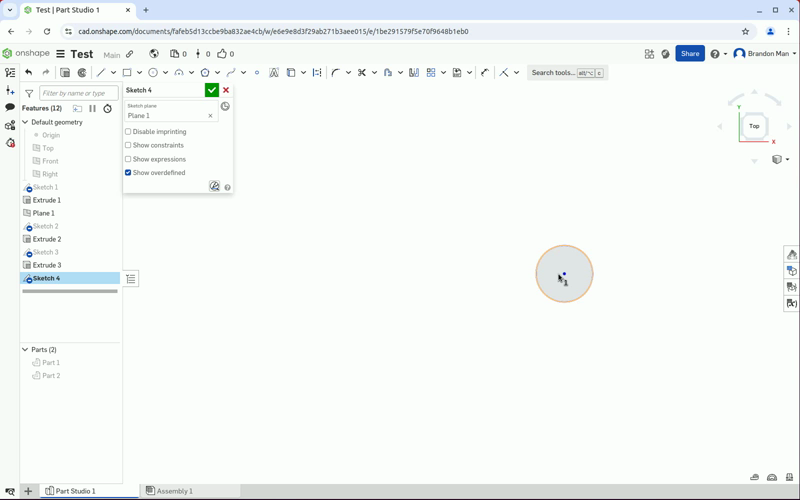
scroll(-6)
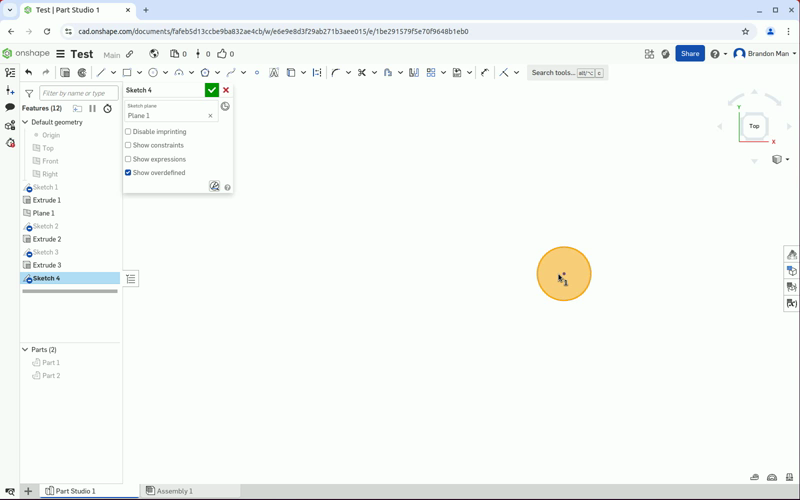
scroll(-6)
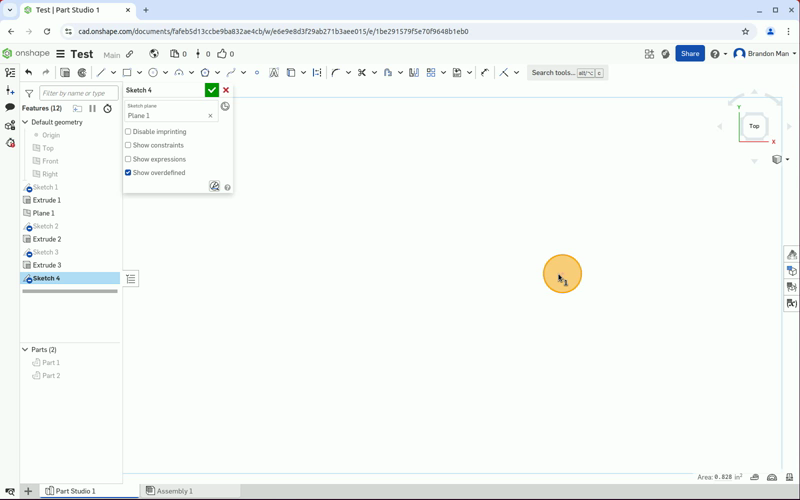
scroll(-6)
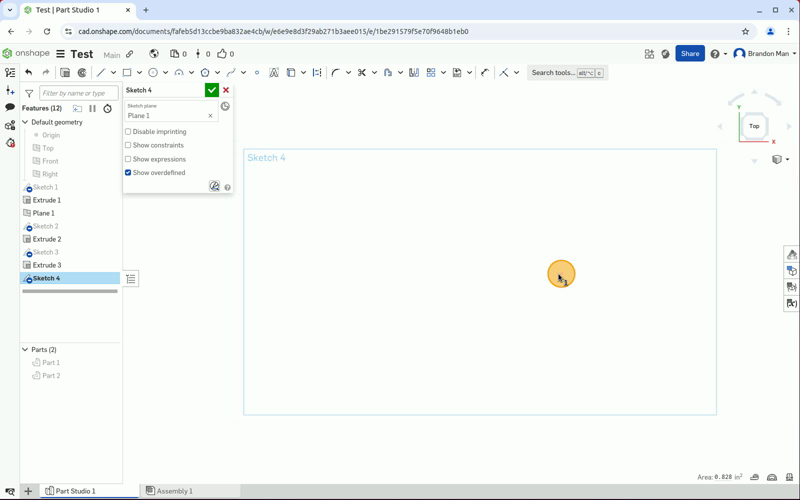
scroll(-6)
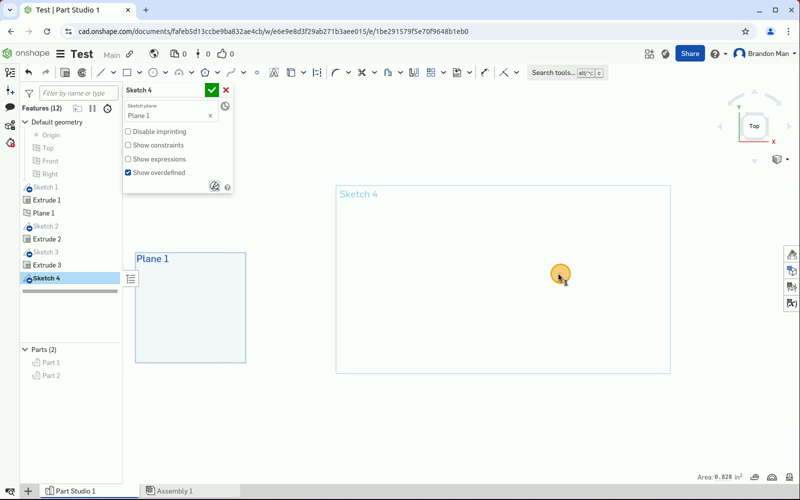
scroll(-6)
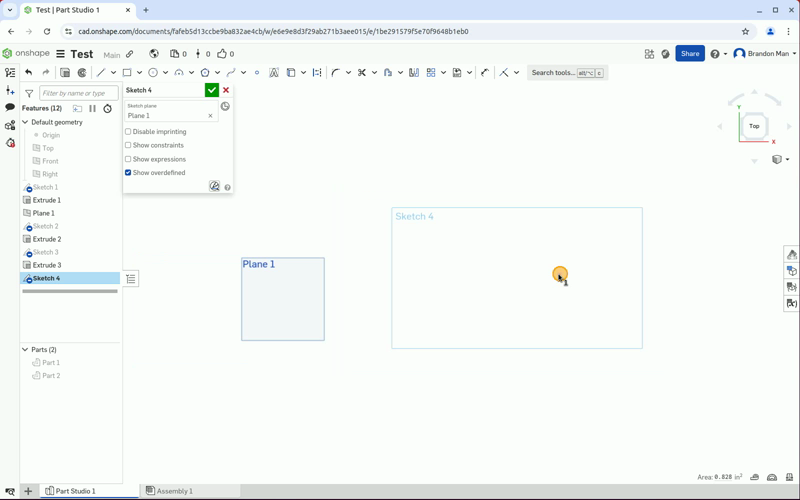
scroll(-6)
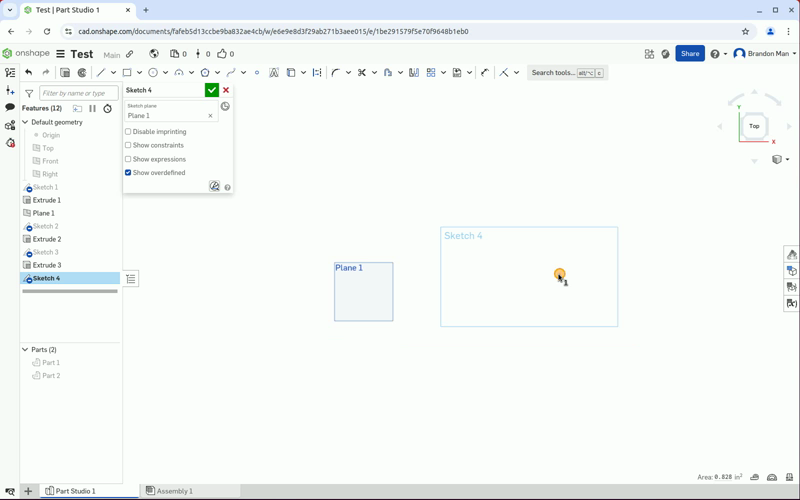
scroll(-6)
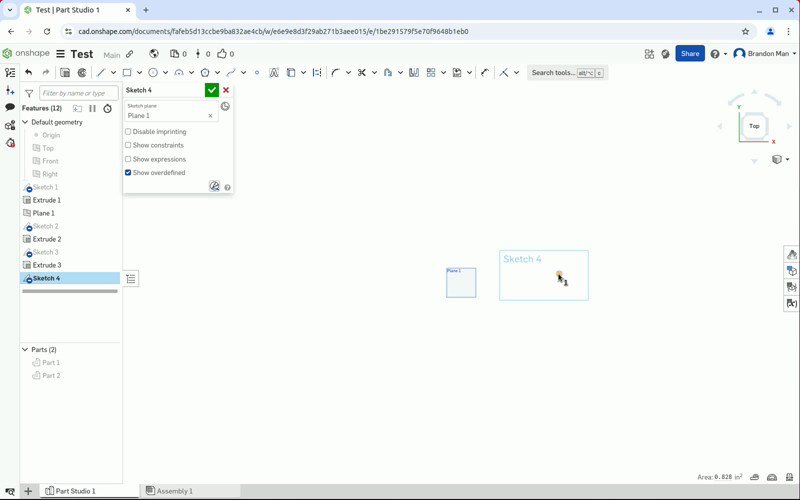
mouse_move(73, 352)
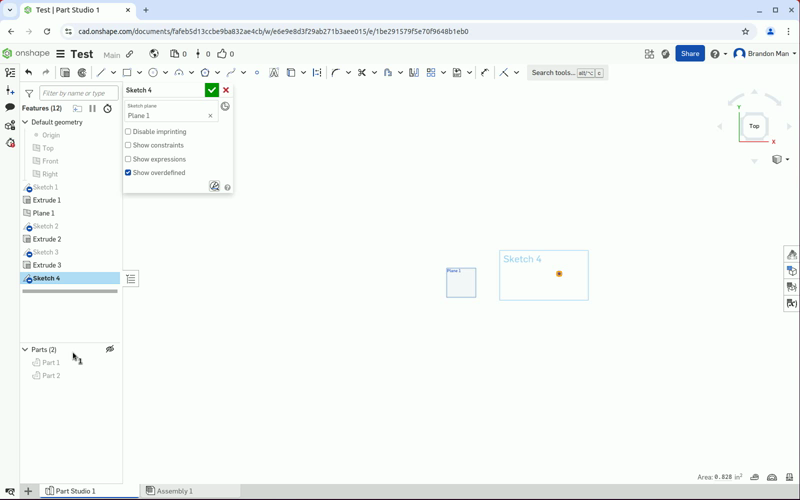
key(shift+y)
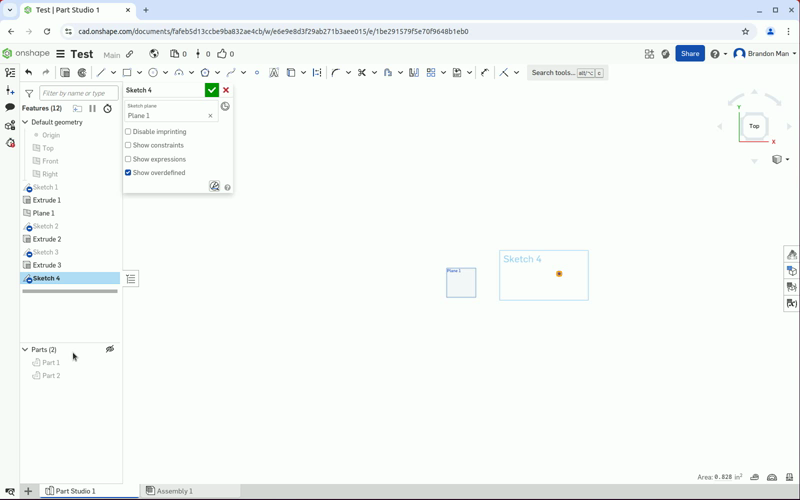
key(shift+e)
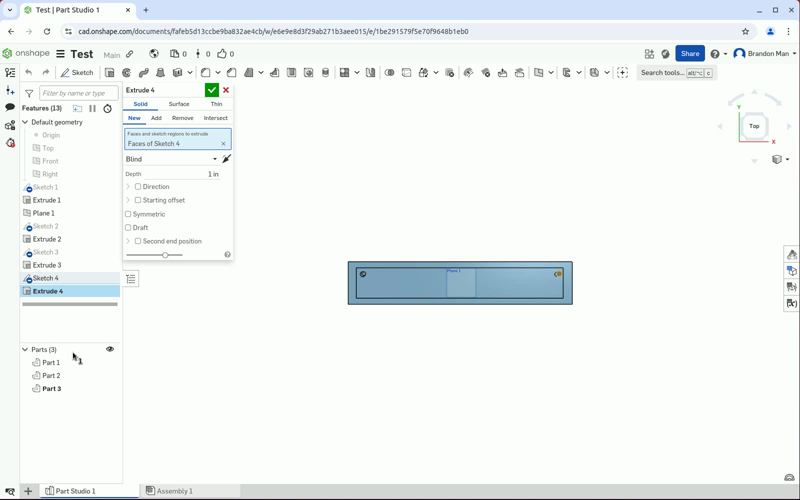
mouse_move(143, 106)
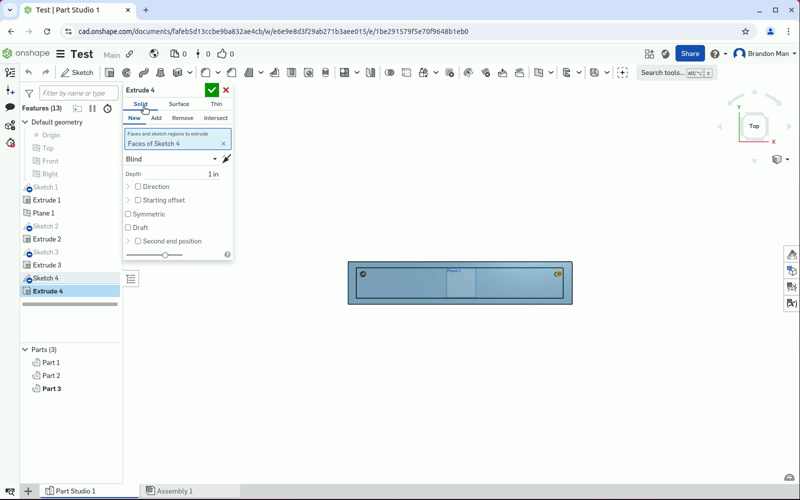
click(143, 106)
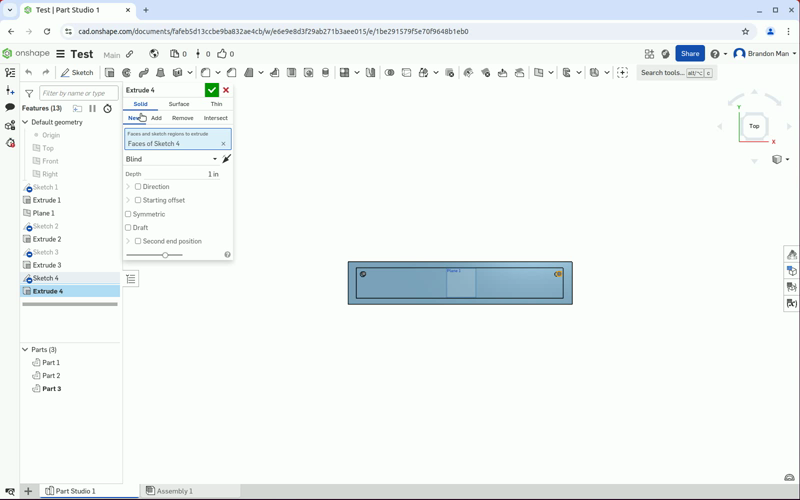
mouse_move(137, 120)
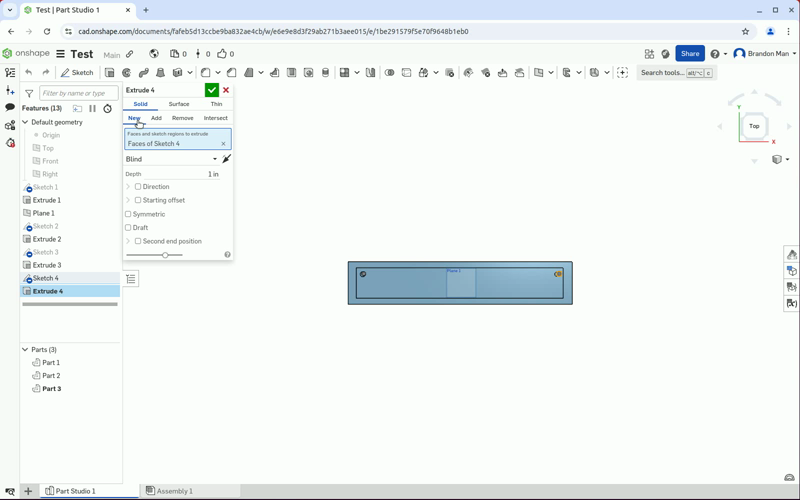
click(137, 120)
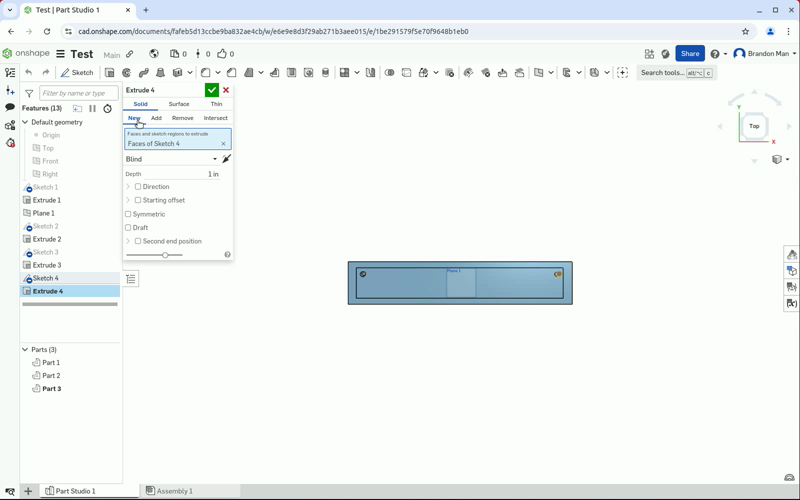
key(tab, 4)
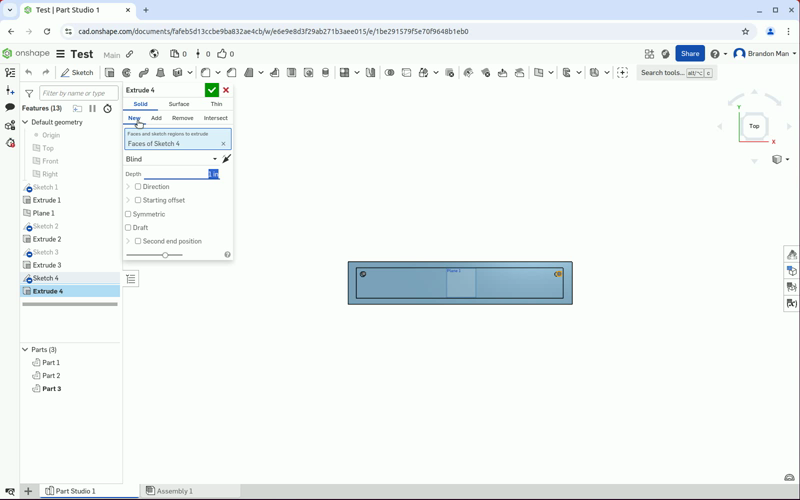
text(1.204)
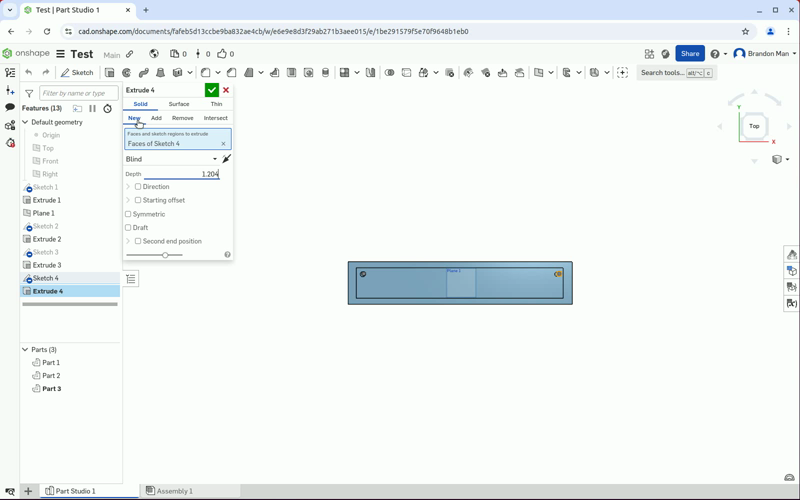
key(enter)
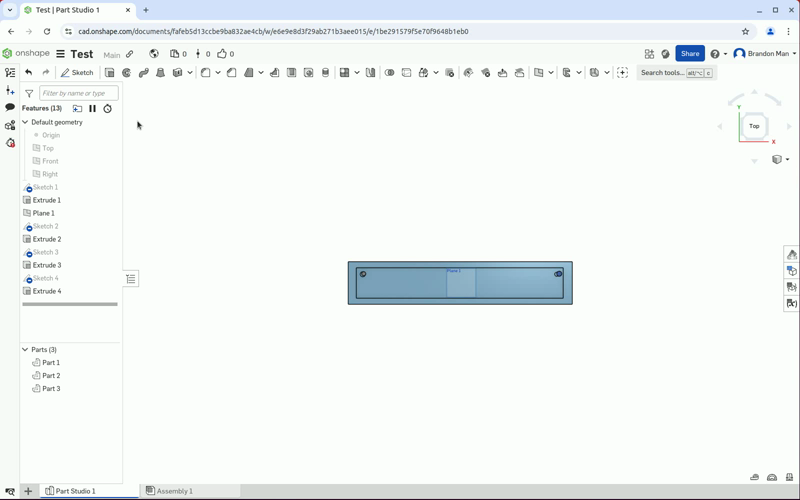
key(shift+h)
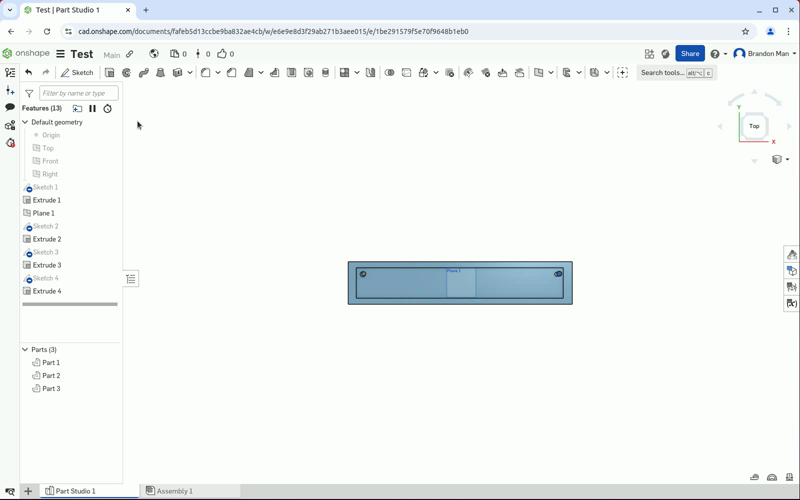
key(shift+h)
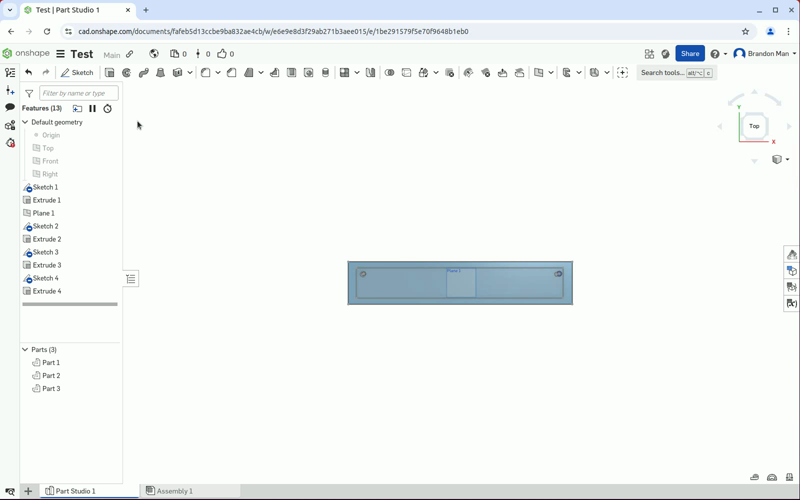
key(shift+7)
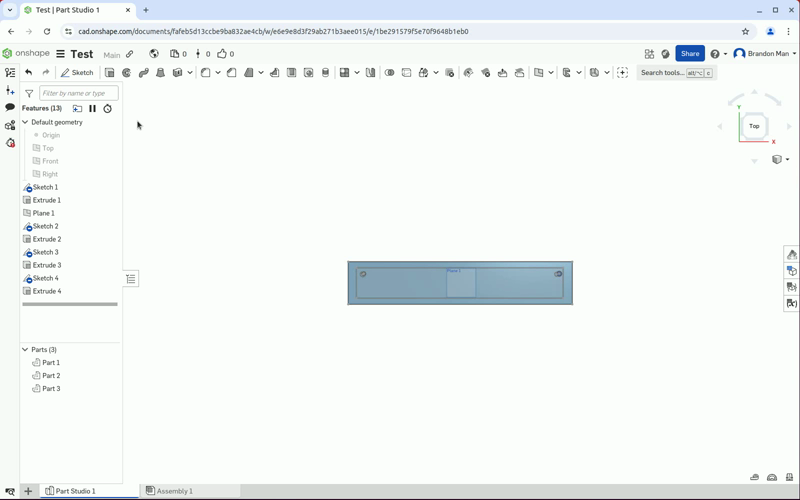
key(up, 3)
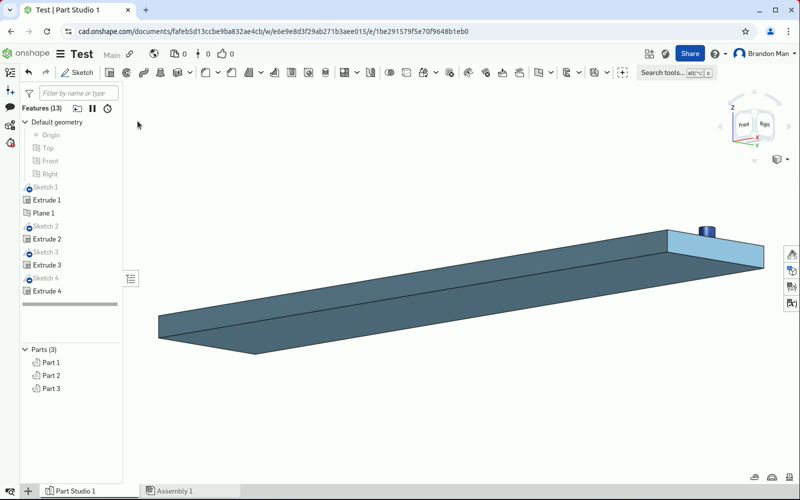
key(left, 3)
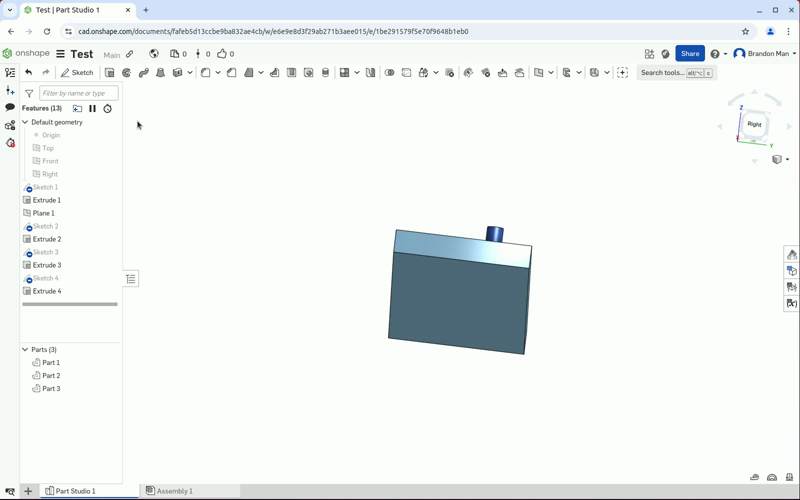
key(right, 3)
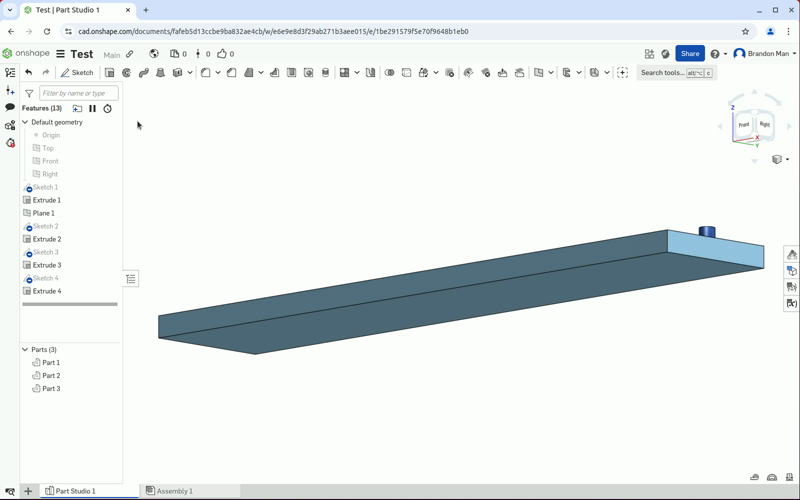
key(down, 3)
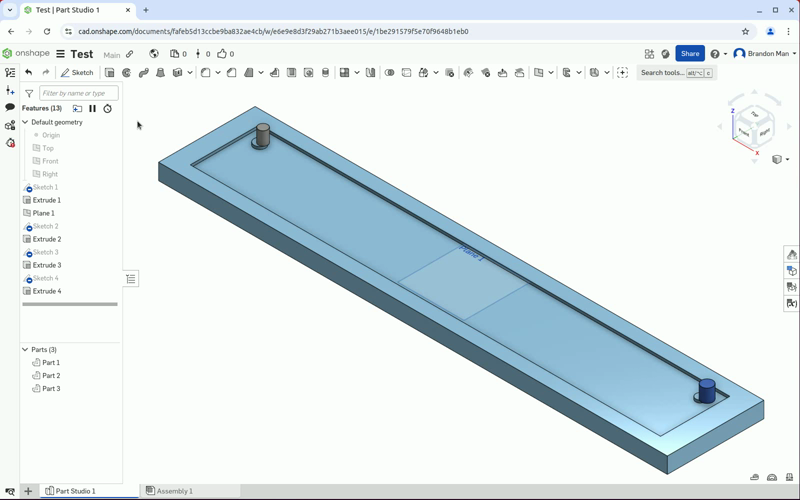
mouse_move(73, 189)
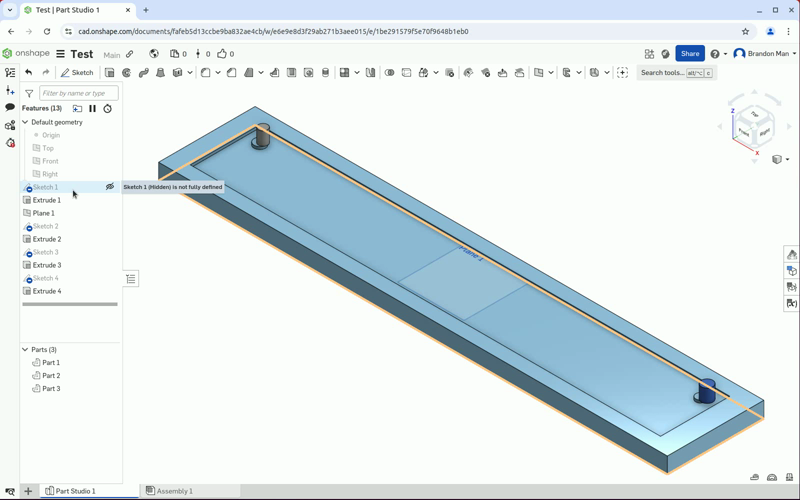
click(73, 189)